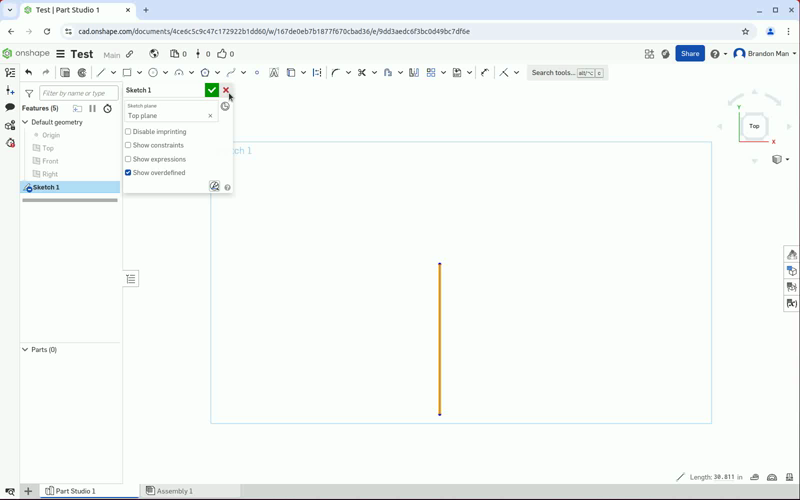
key(shift+h)
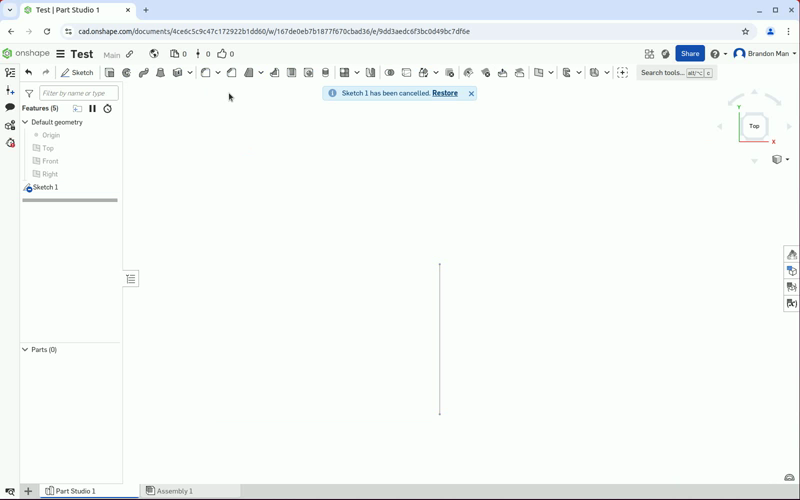
key(shift+s)
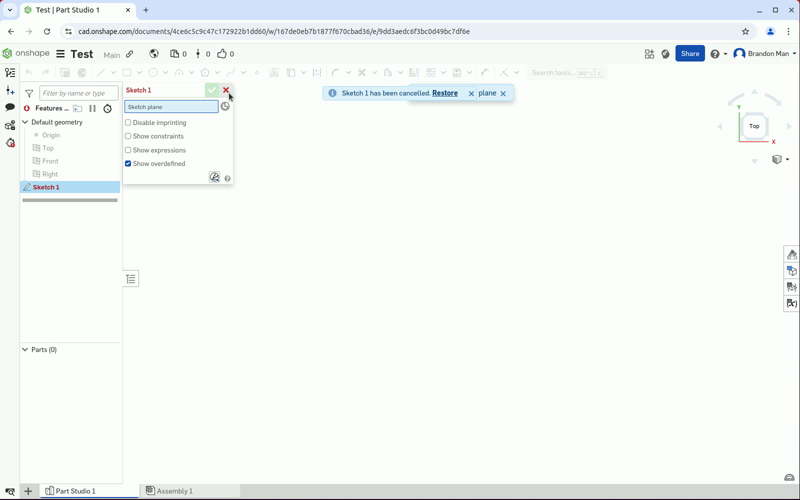
mouse_move(73, 150)
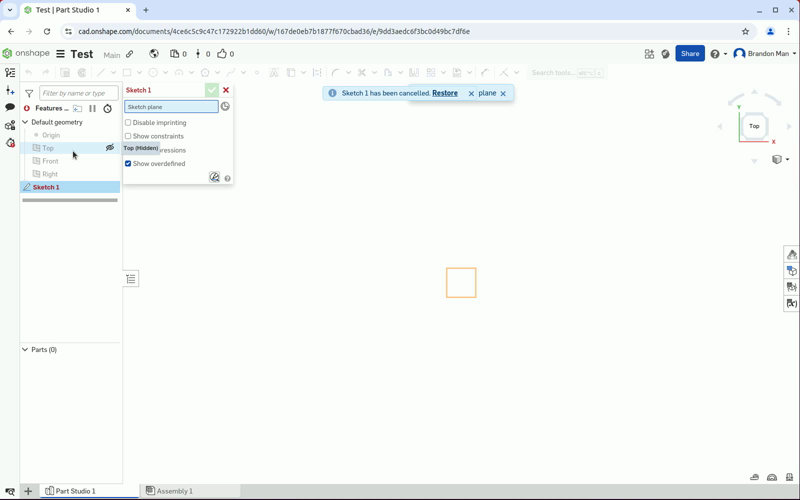
click(73, 150)
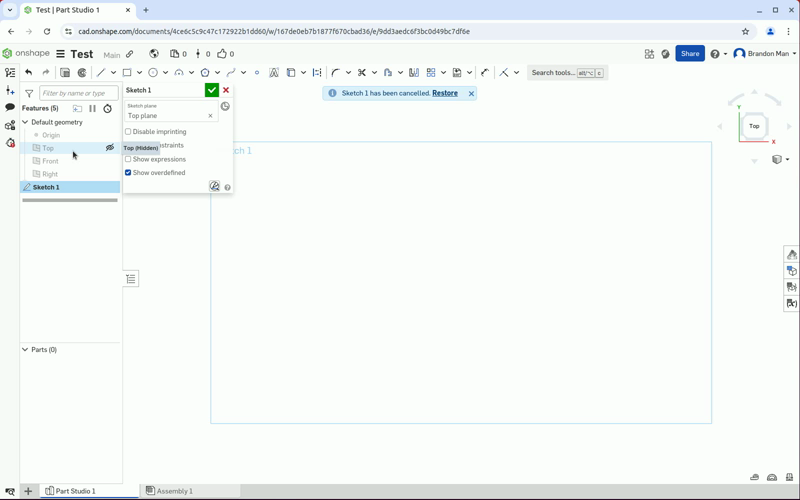
mouse_move(73, 352)
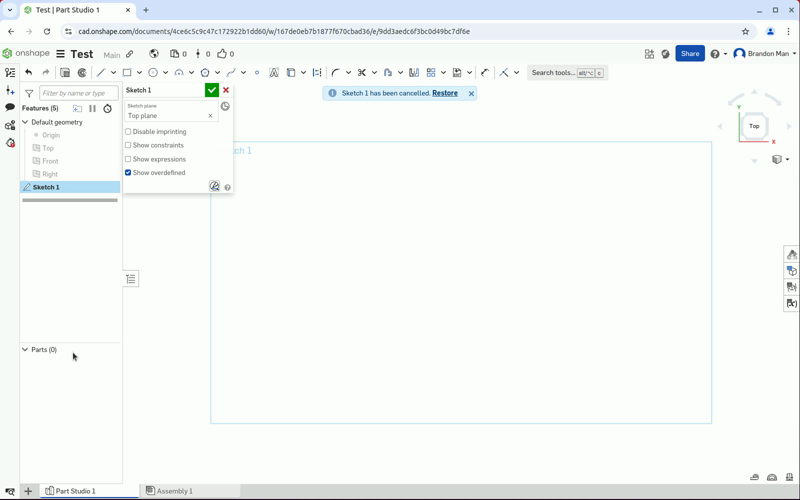
key(y)
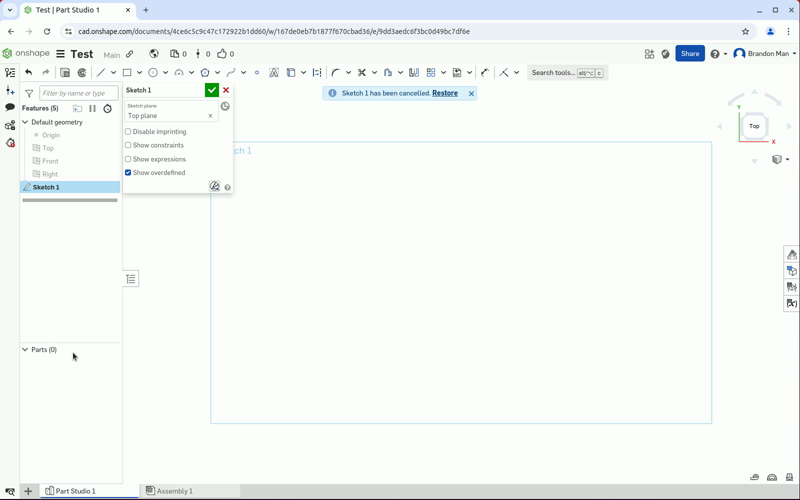
key(a)
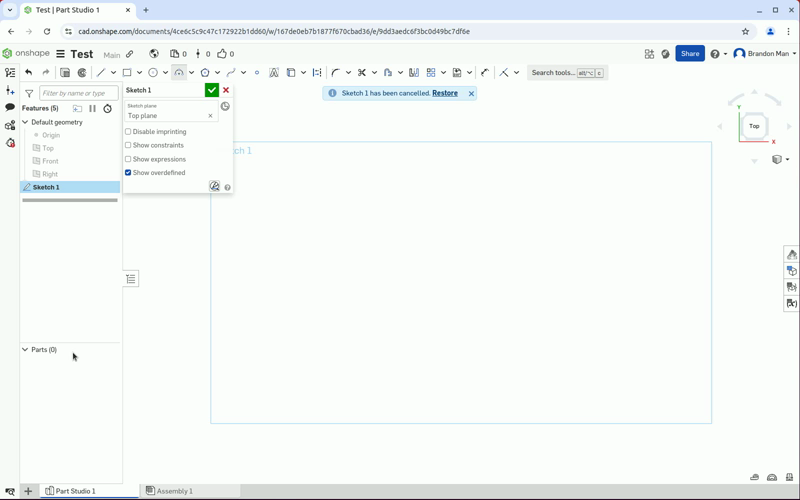
key_down(shift)
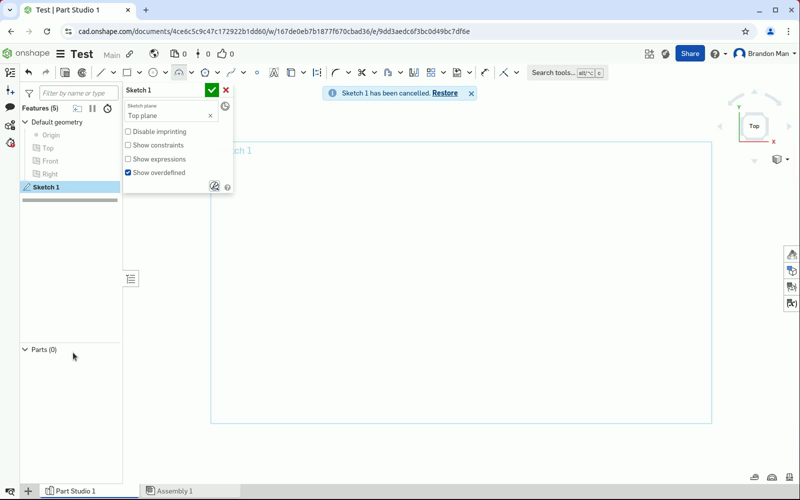
mouse_move(453, 270)
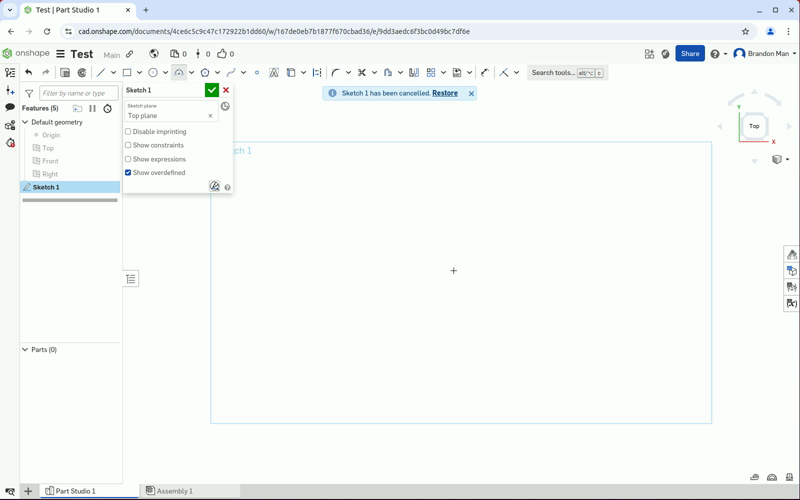
click(453, 270)
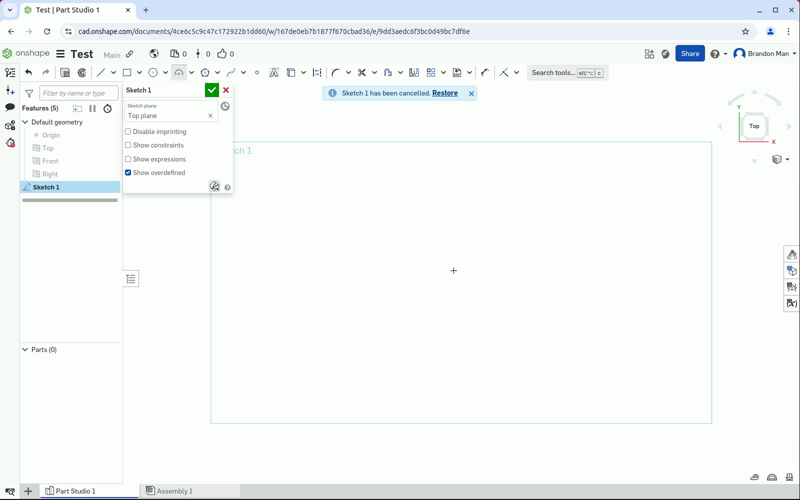
key_up(shift)
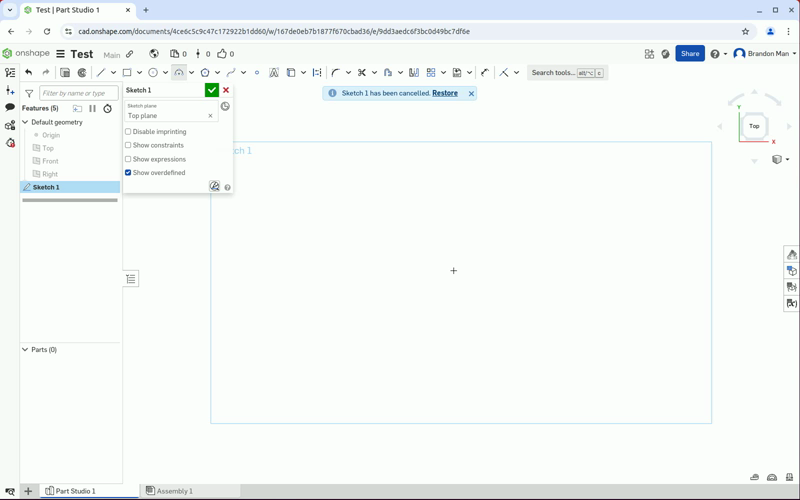
key_down(shift)
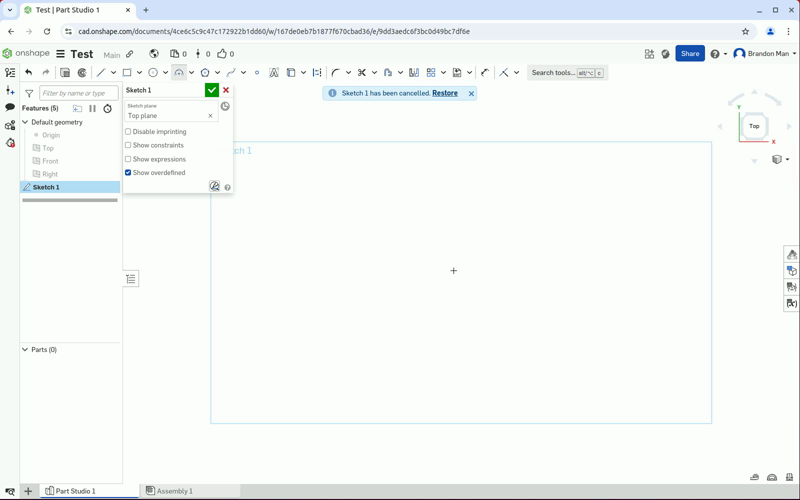
mouse_move(467, 270)
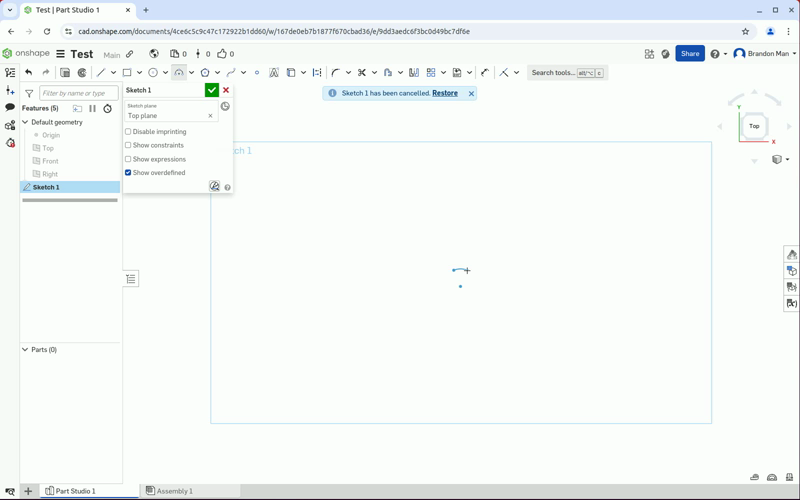
click(467, 270)
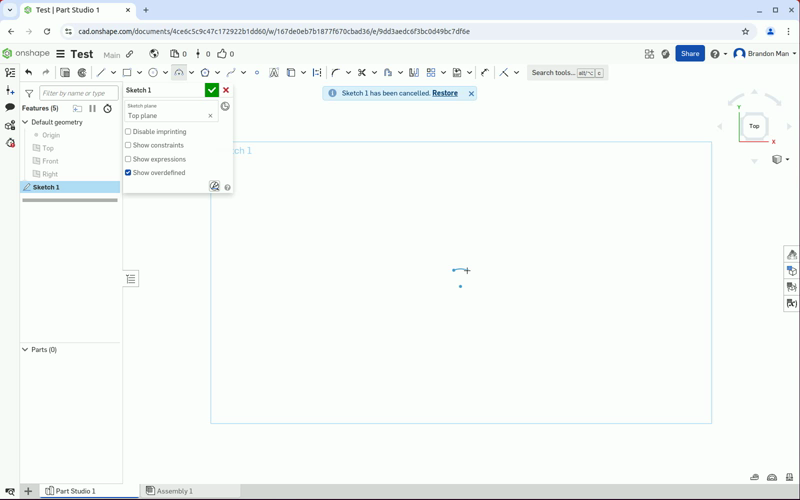
mouse_move(460, 297)
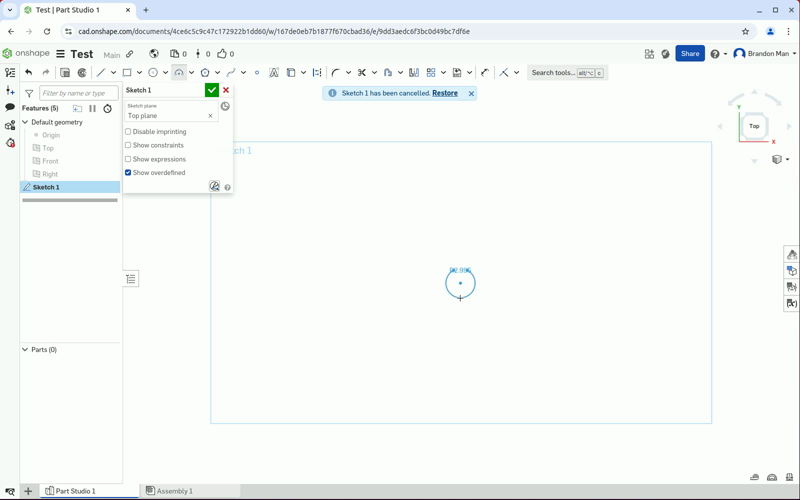
click(460, 297)
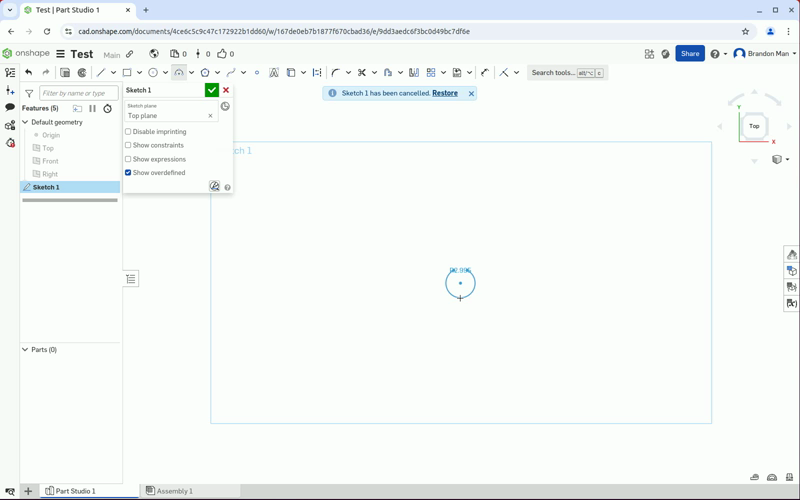
key_up(shift)
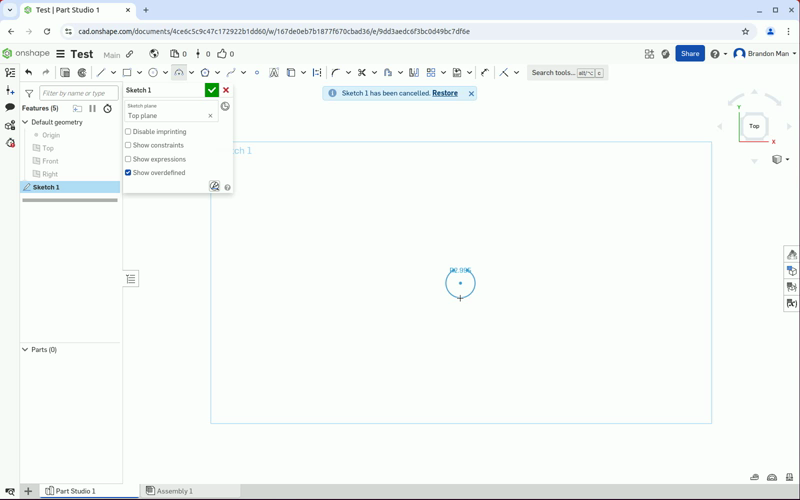
key(esc)
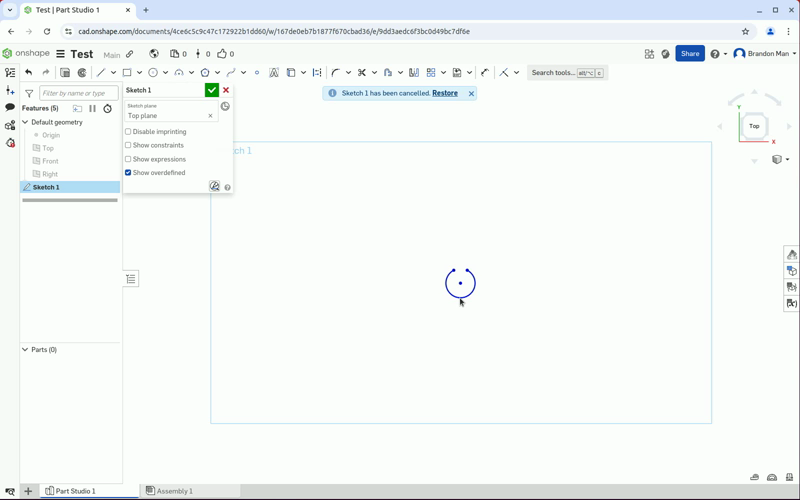
key(l)
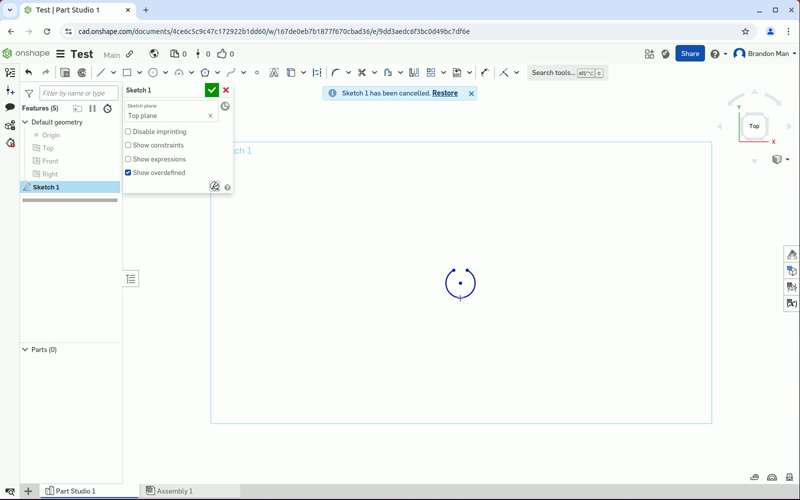
mouse_move(467, 270)
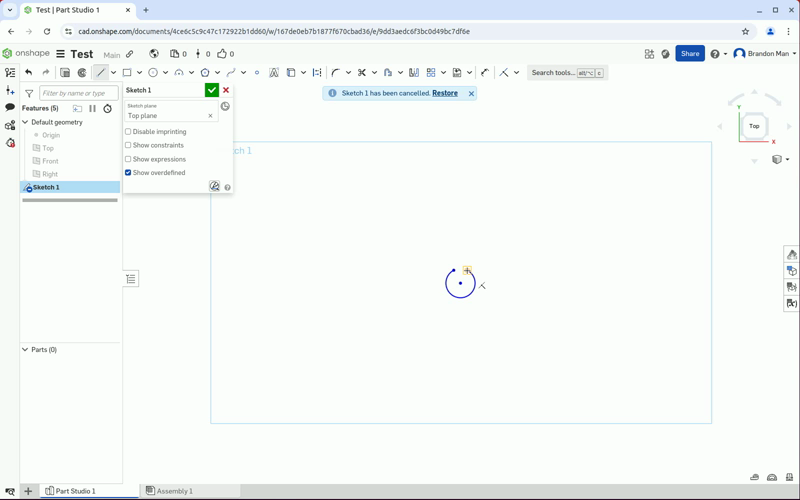
click(467, 270)
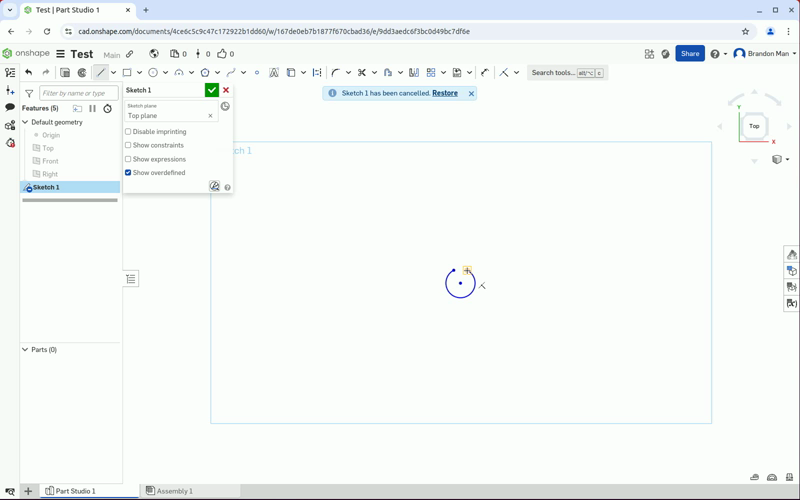
key_down(shift)
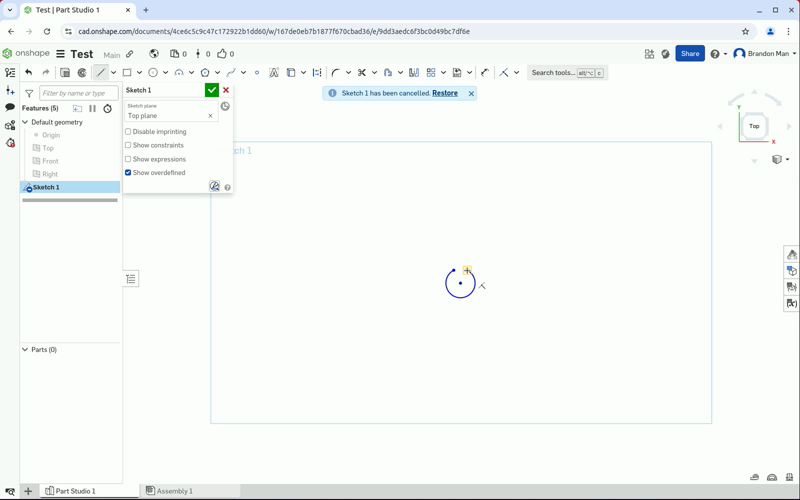
mouse_move(497, 270)
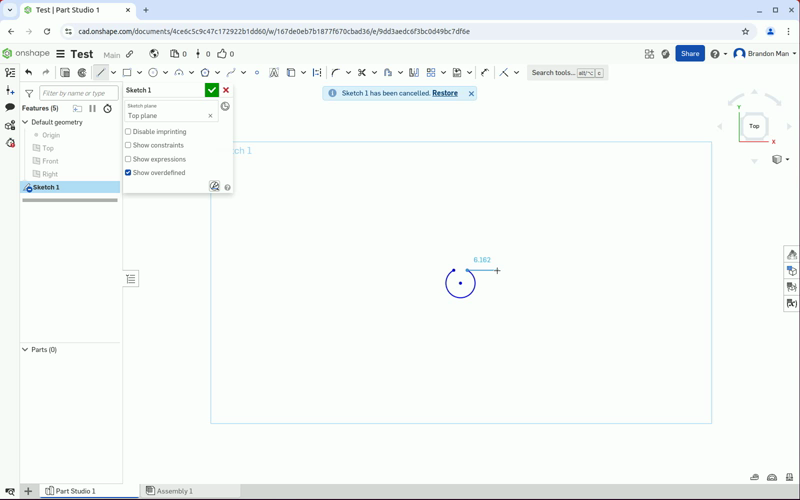
mouse_move(464, 215)
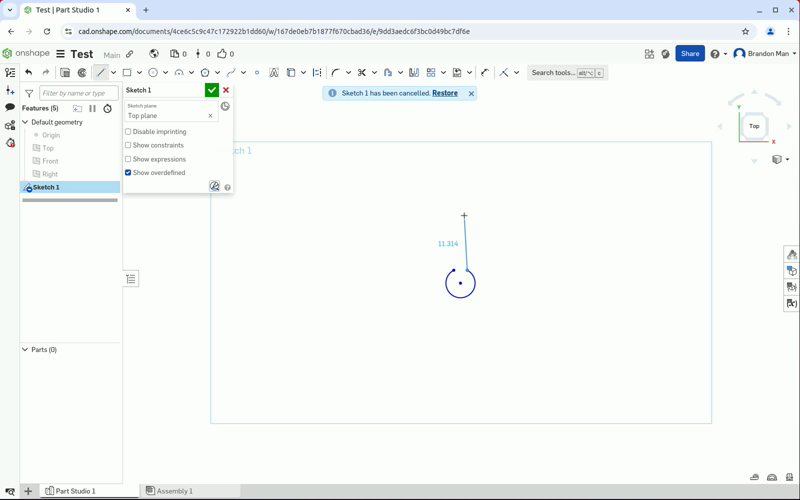
click(464, 215)
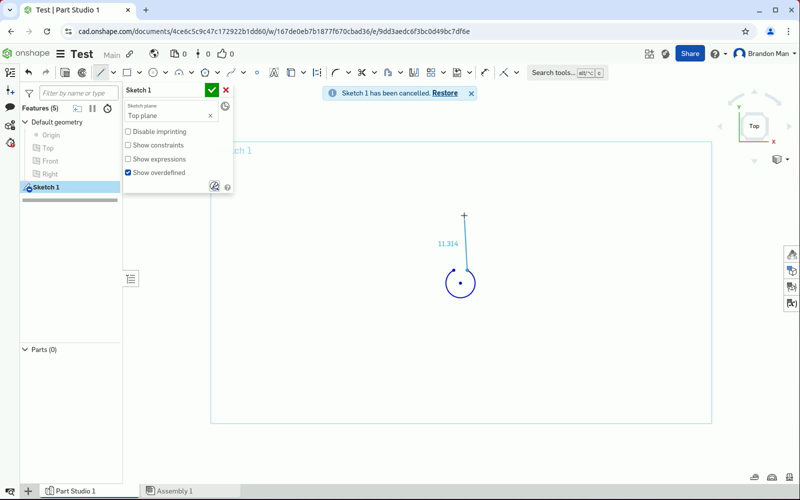
key_up(shift)
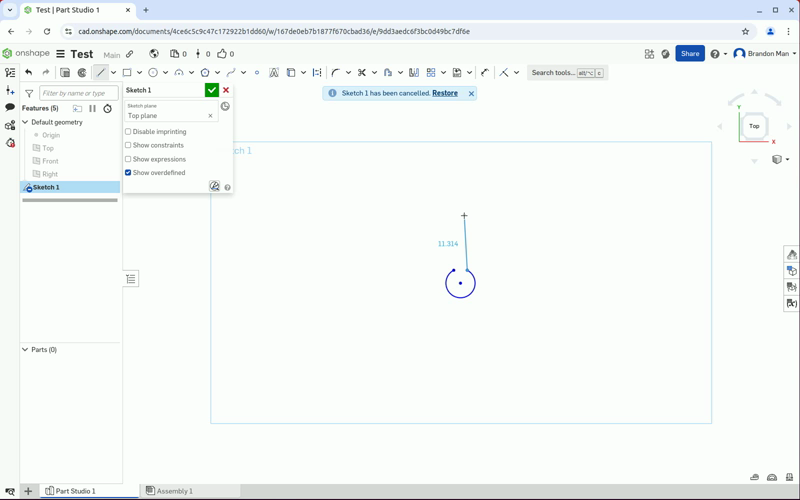
key(esc)
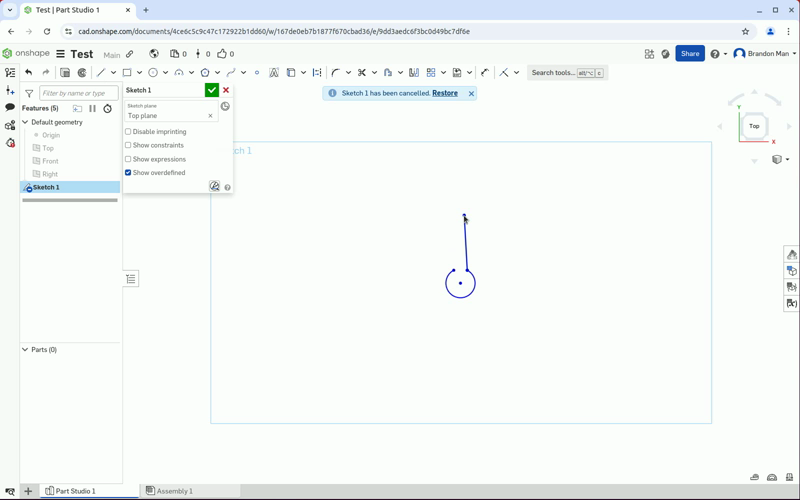
key(a)
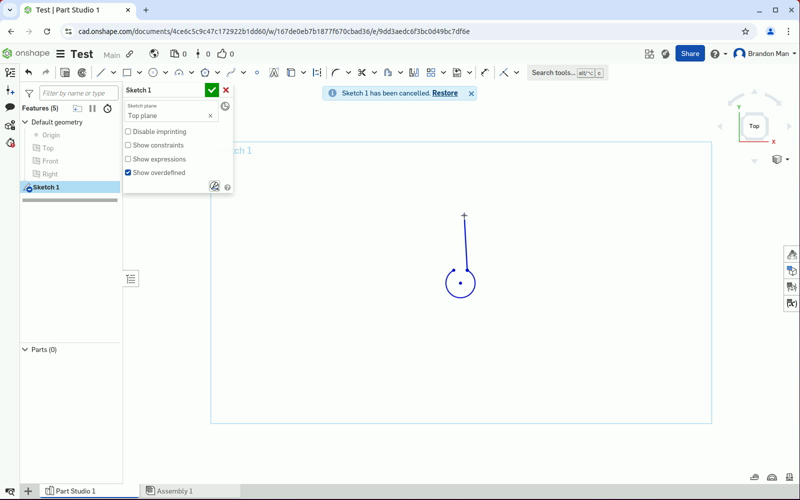
mouse_move(464, 215)
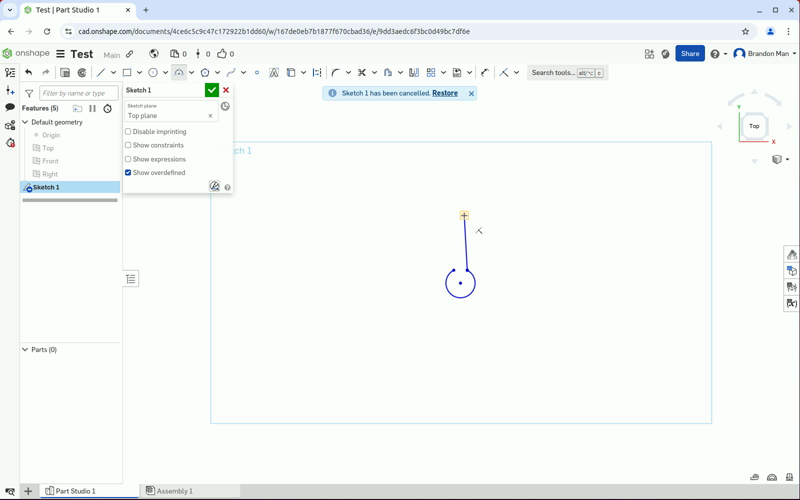
click(464, 215)
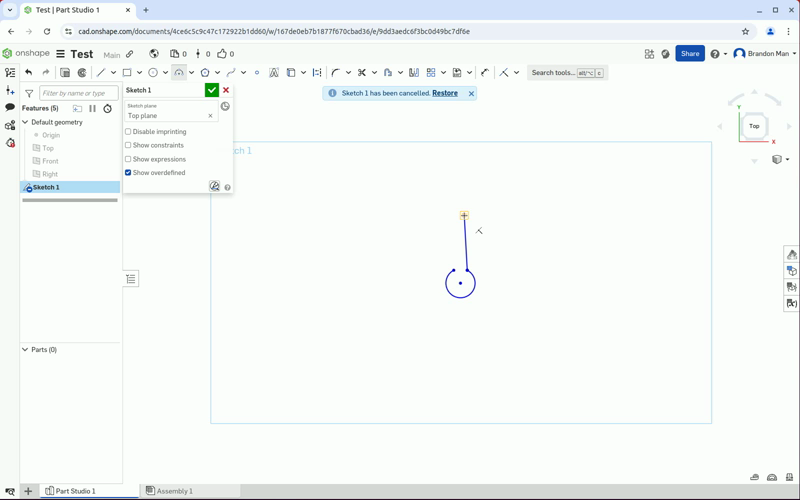
key_down(shift)
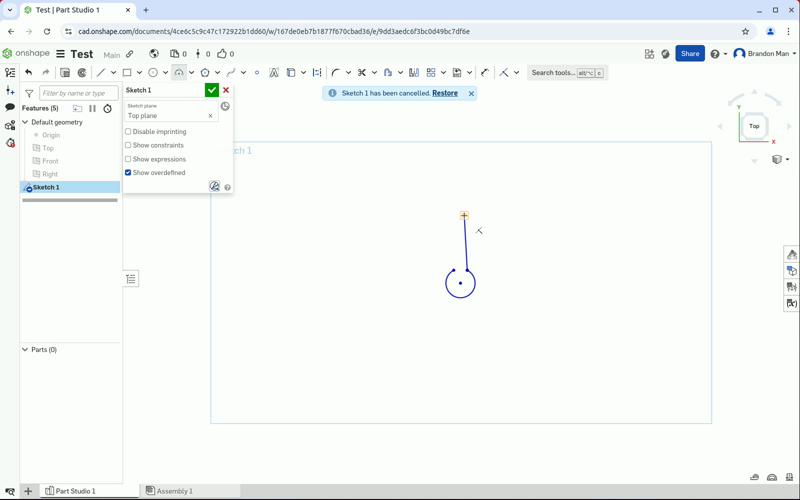
mouse_move(463, 200)
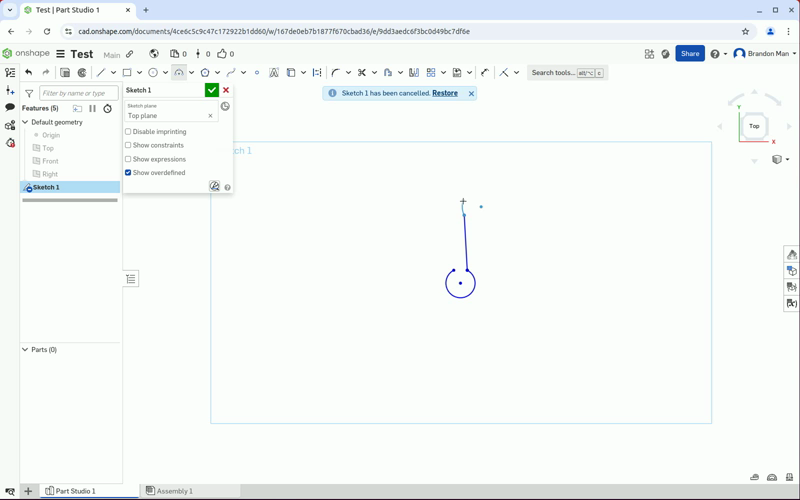
click(463, 200)
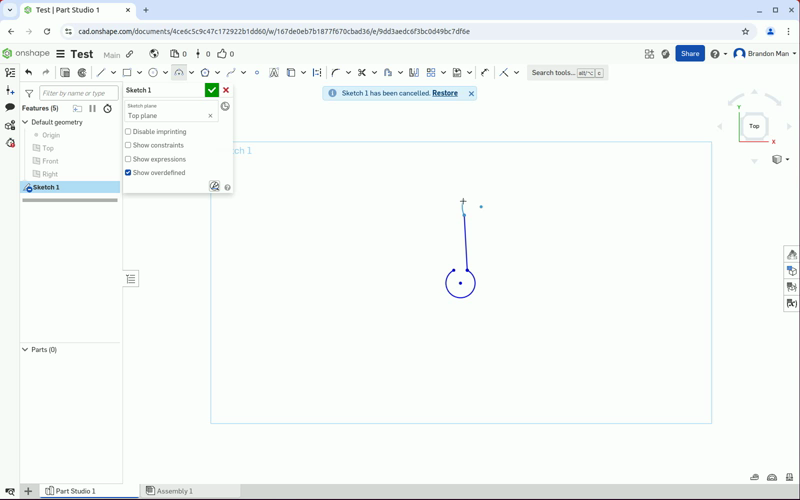
mouse_move(468, 207)
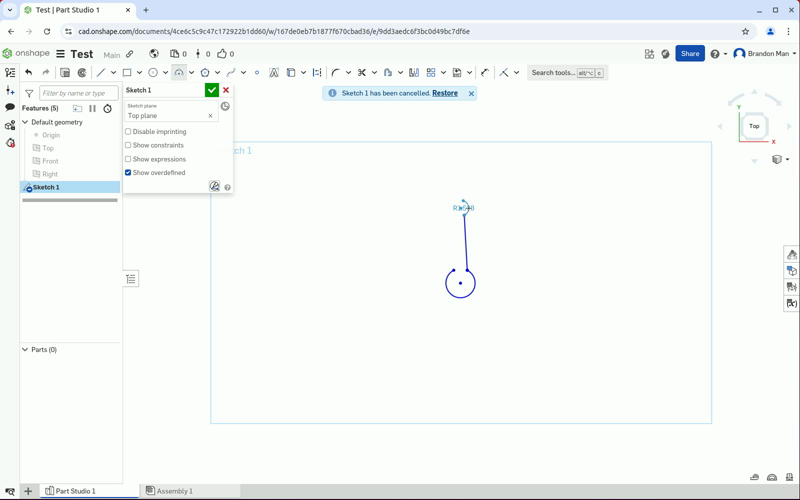
click(468, 207)
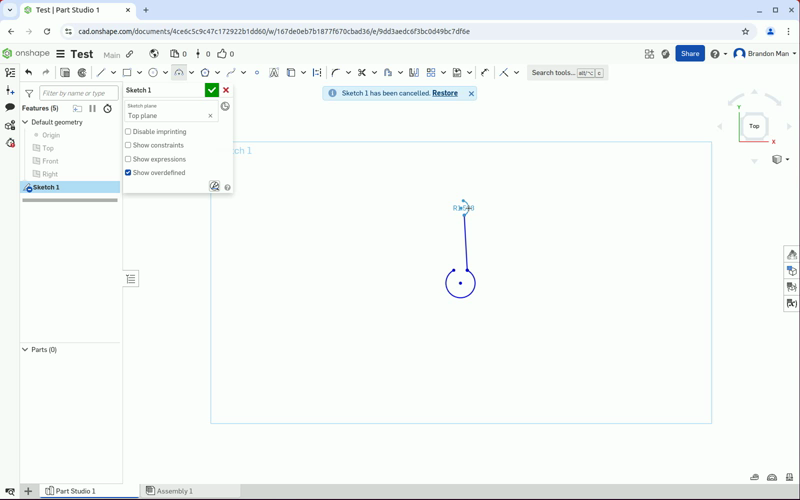
key_up(shift)
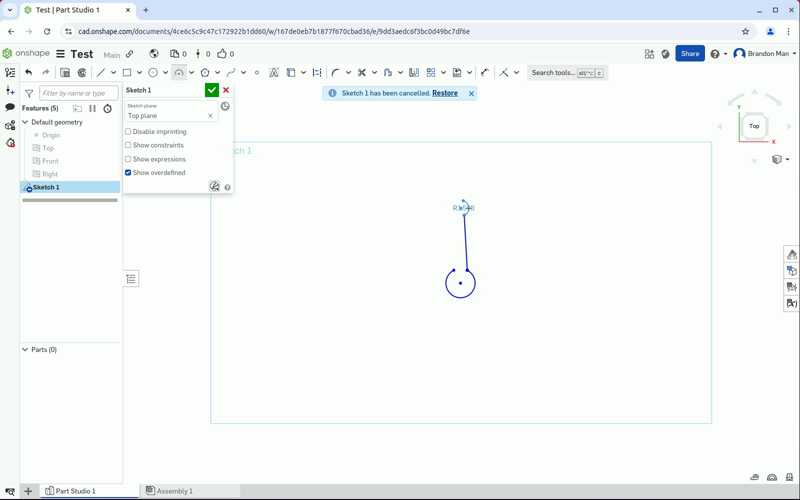
key(esc)
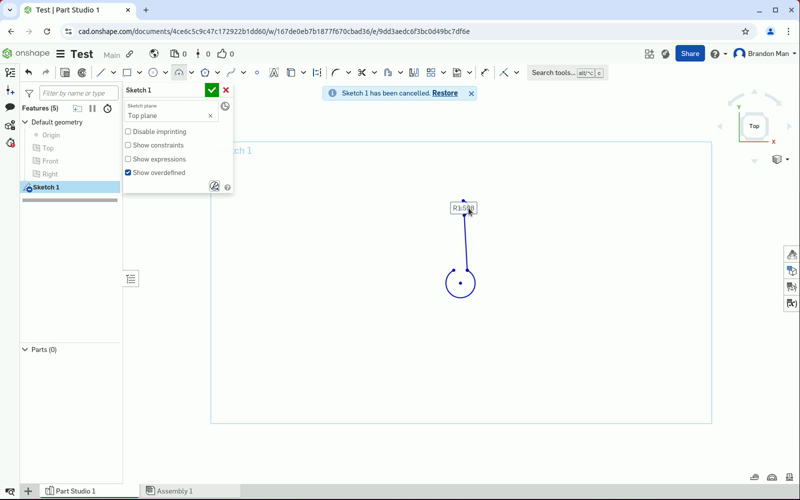
key(l)
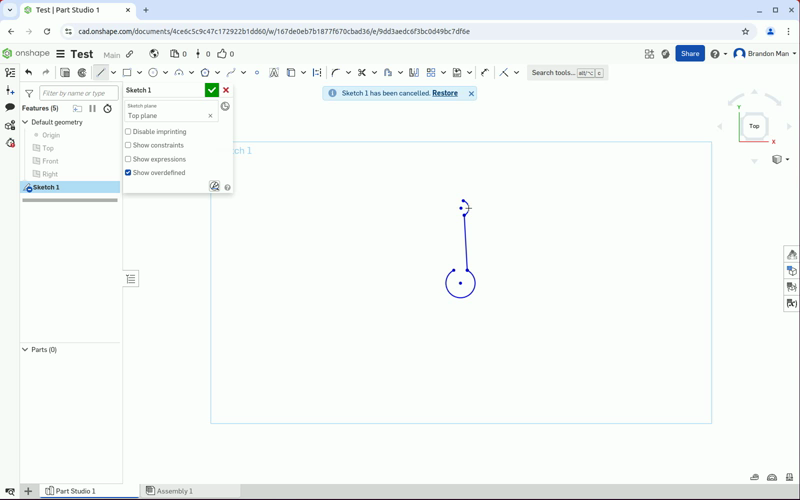
mouse_move(463, 200)
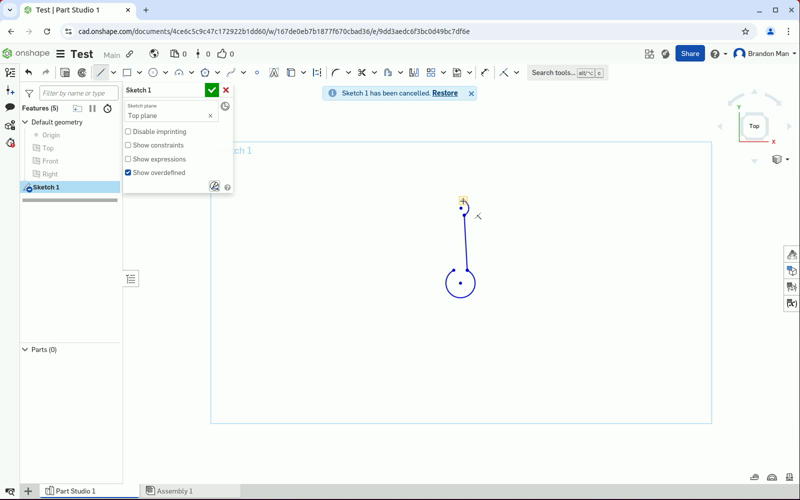
click(463, 200)
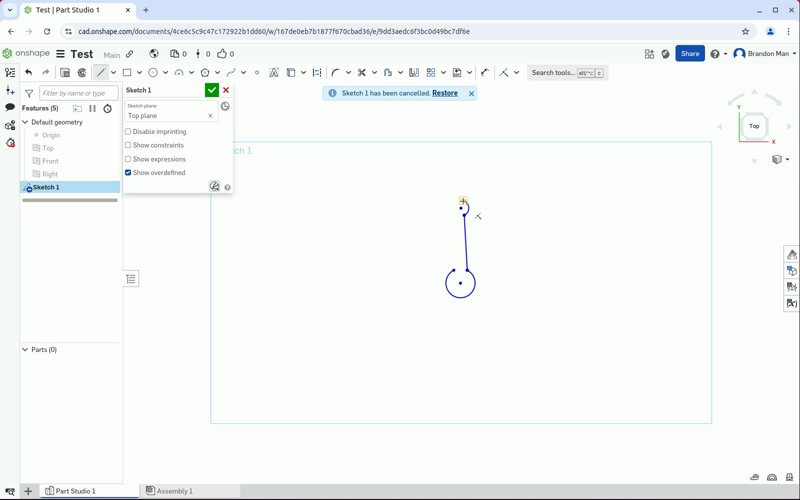
key_down(shift)
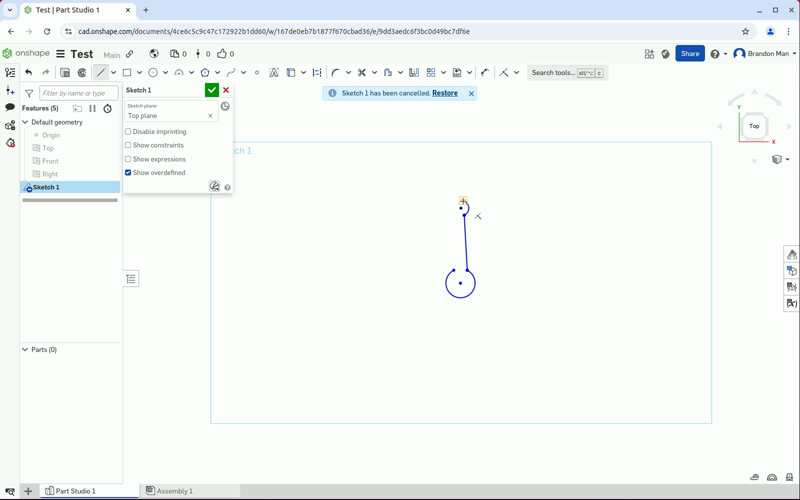
mouse_move(493, 200)
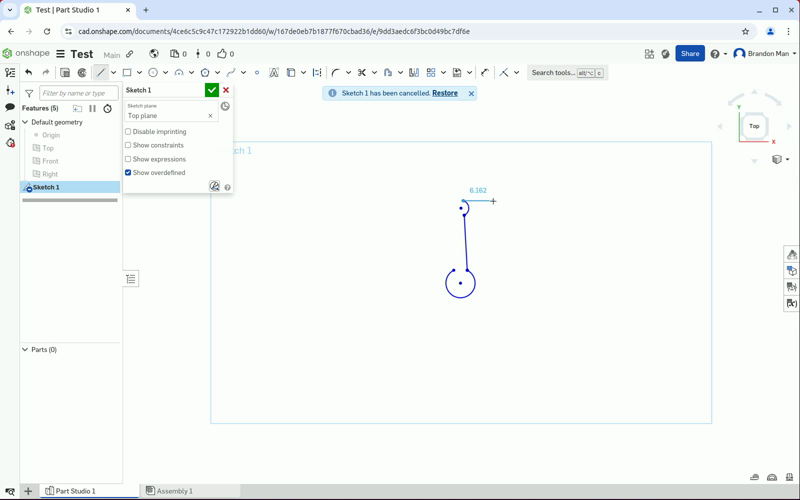
mouse_move(461, 170)
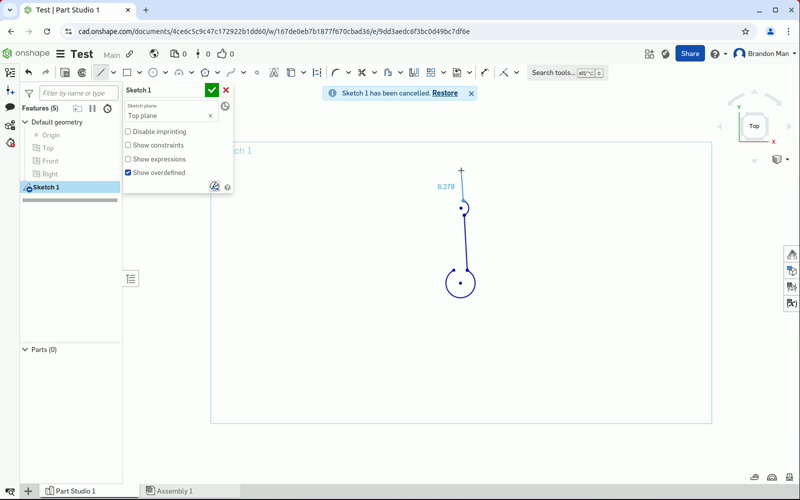
click(461, 170)
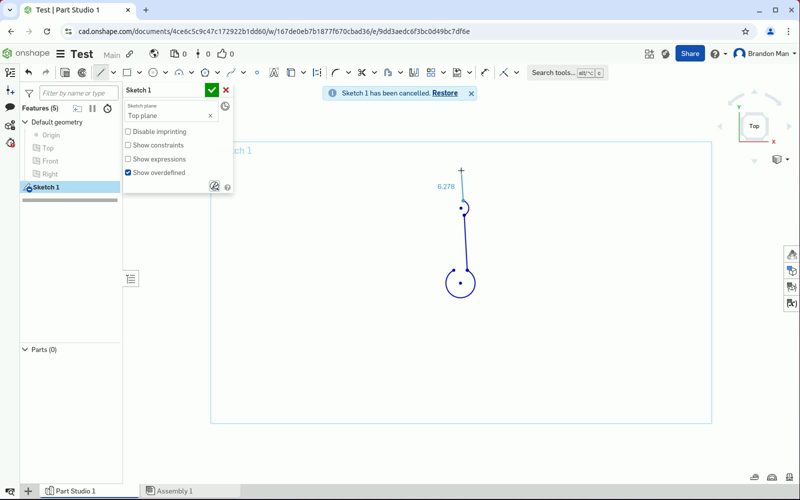
key_up(shift)
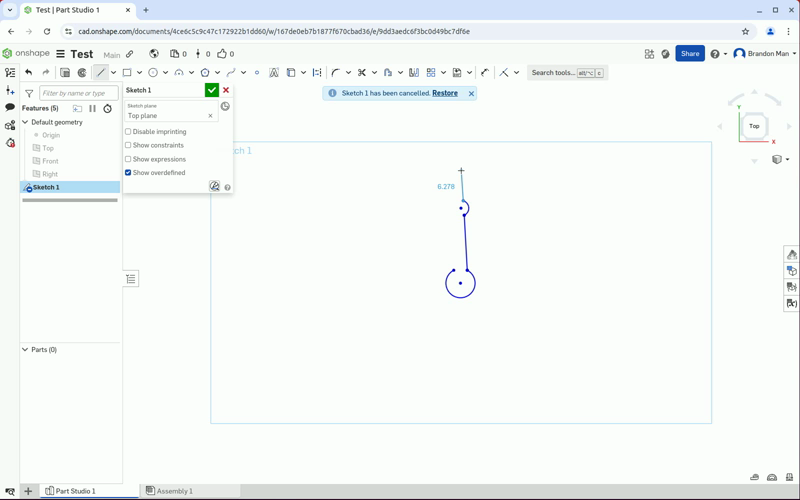
key(esc)
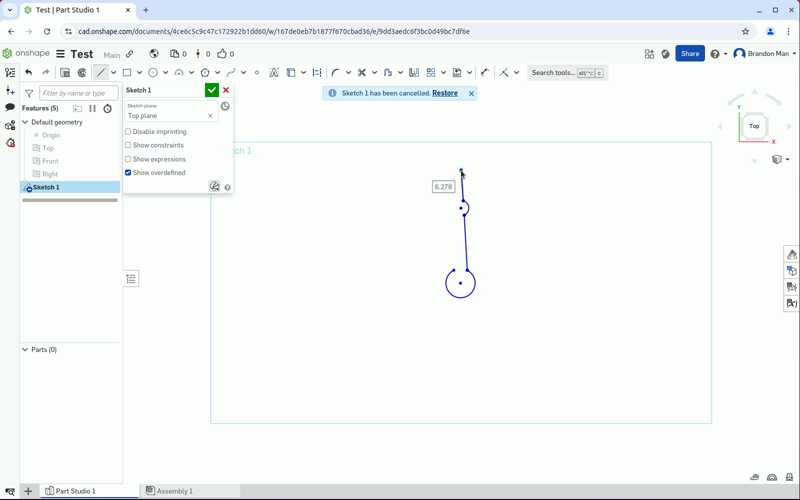
key(a)
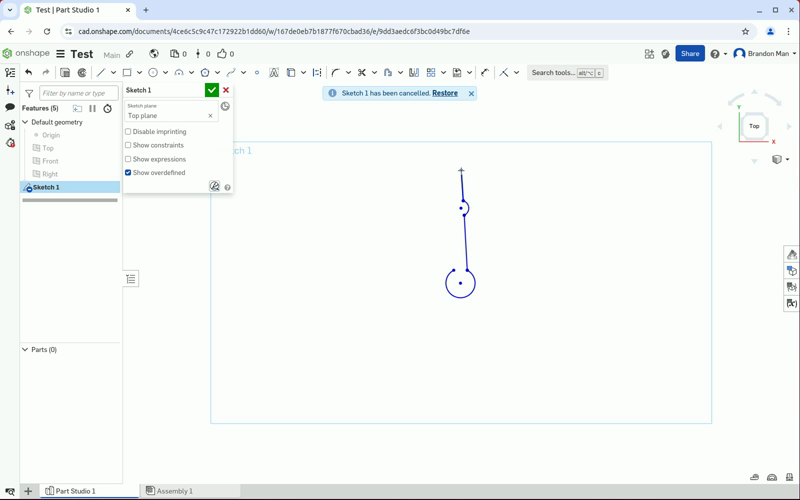
mouse_move(461, 170)
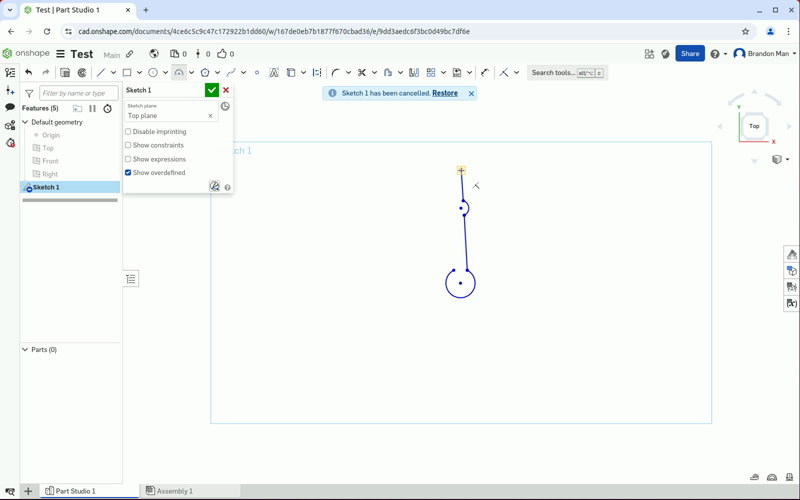
click(461, 170)
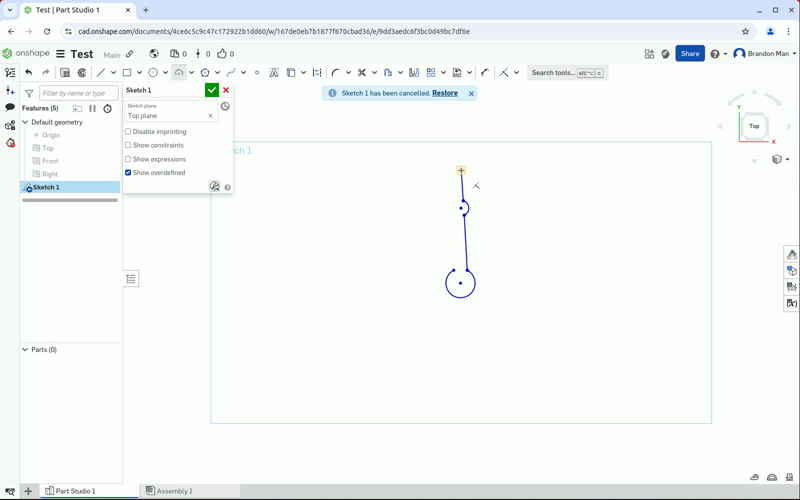
key_down(shift)
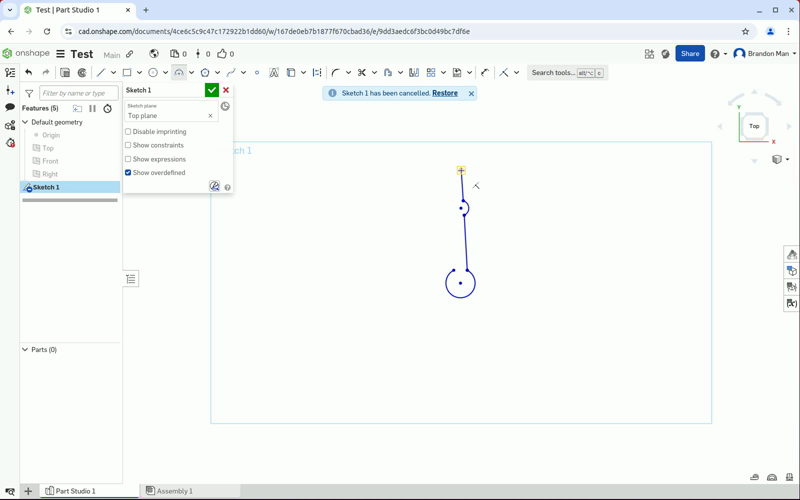
mouse_move(459, 170)
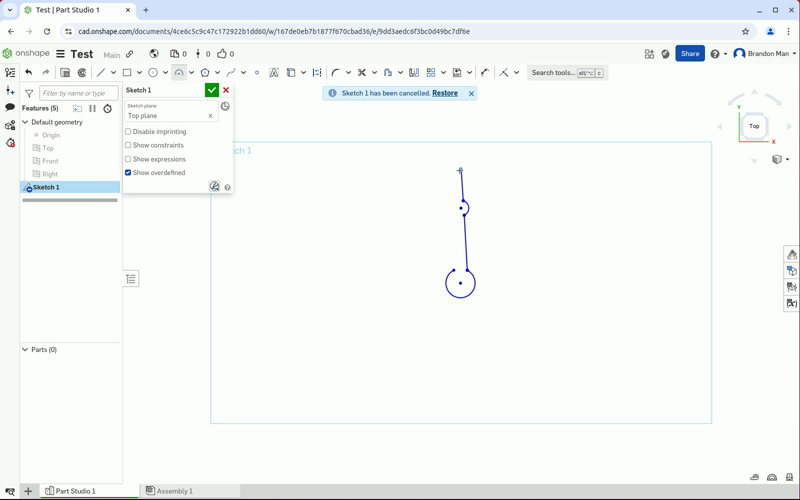
scroll(6)
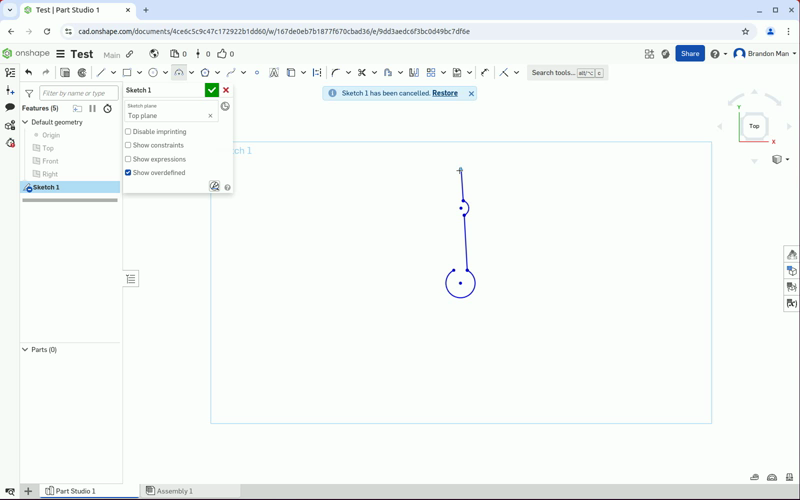
scroll(6)
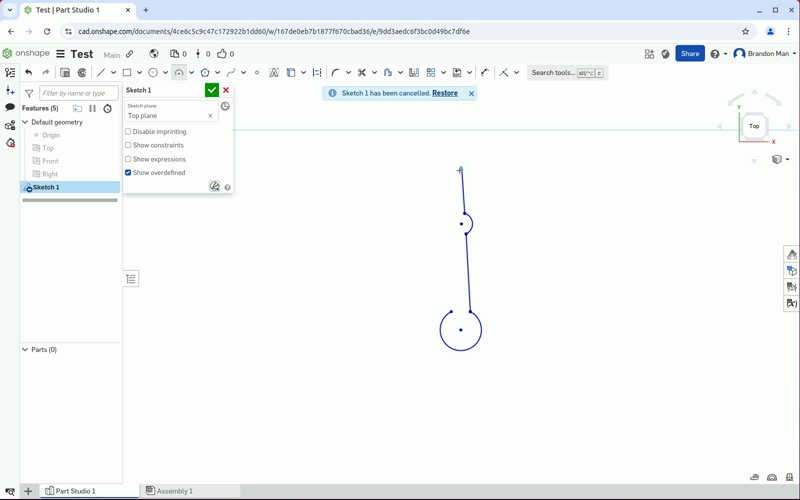
scroll(6)
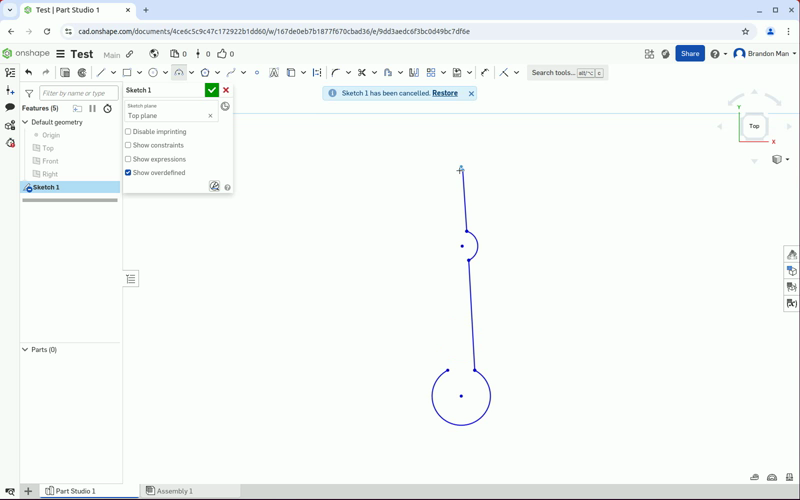
scroll(6)
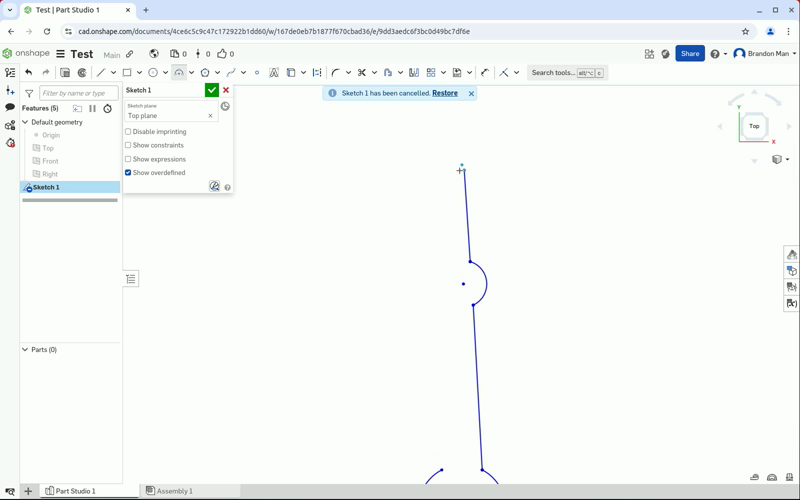
scroll(6)
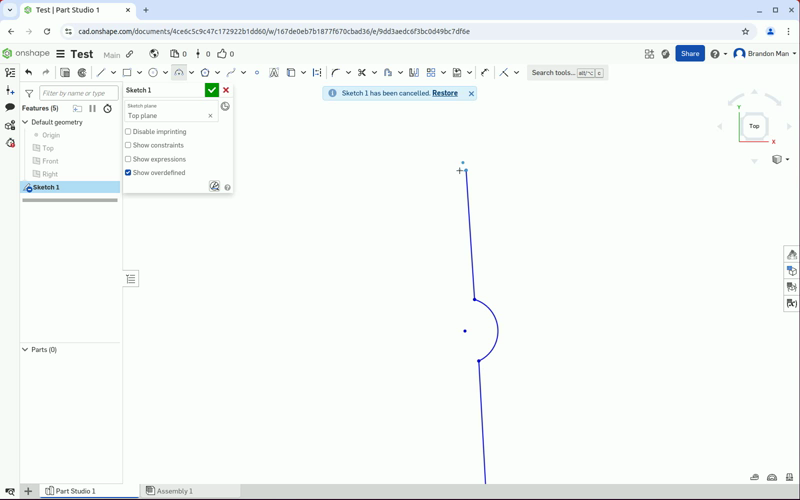
scroll(6)
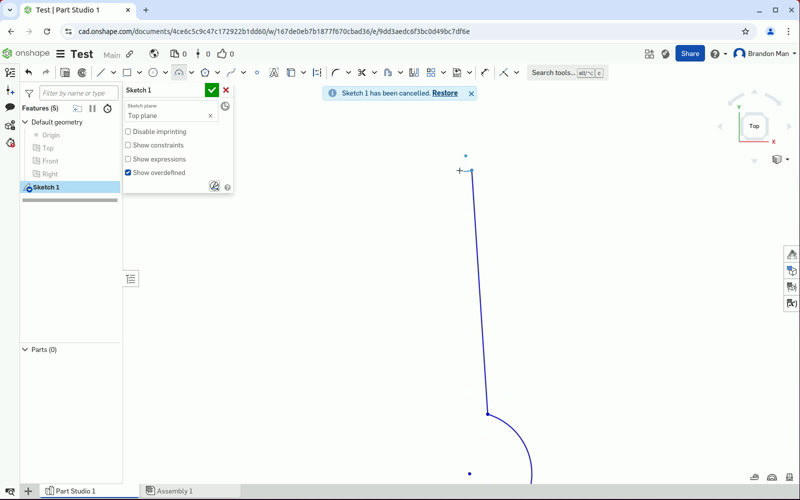
scroll(6)
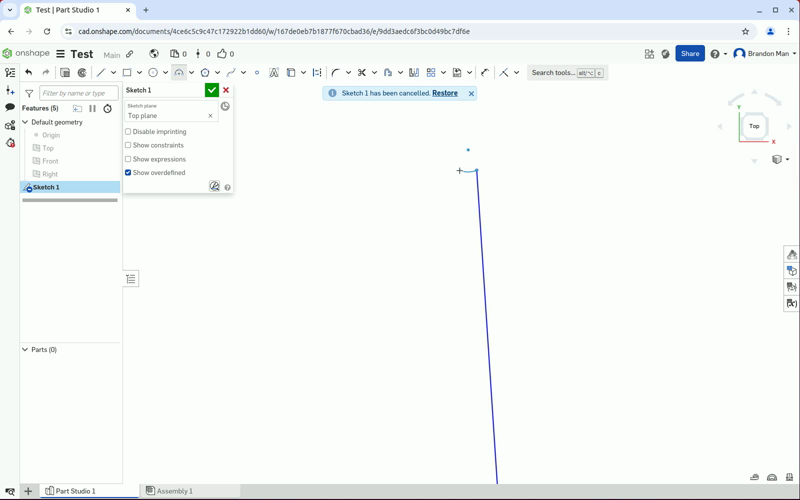
click(459, 170)
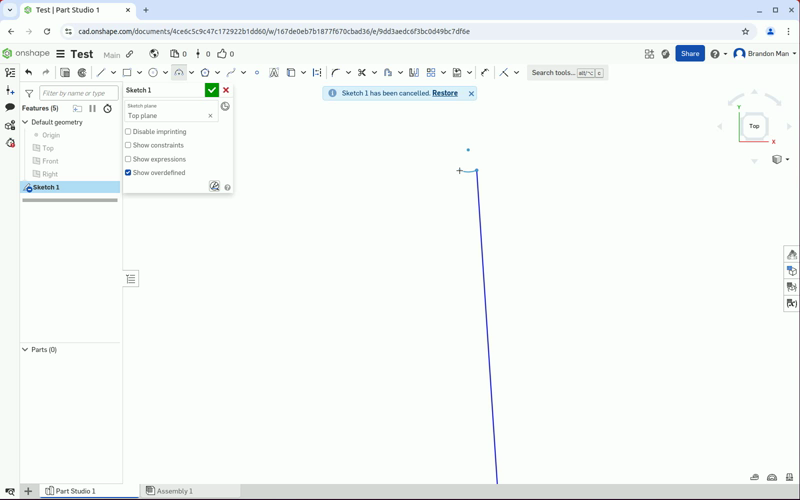
scroll(-6)
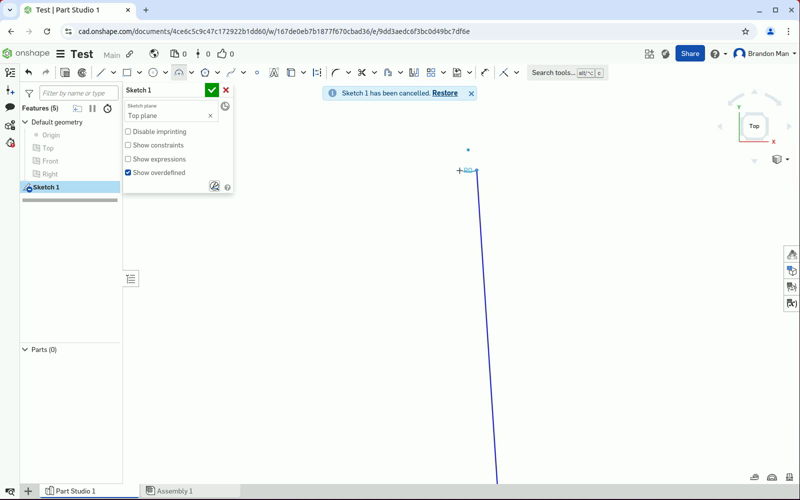
scroll(-6)
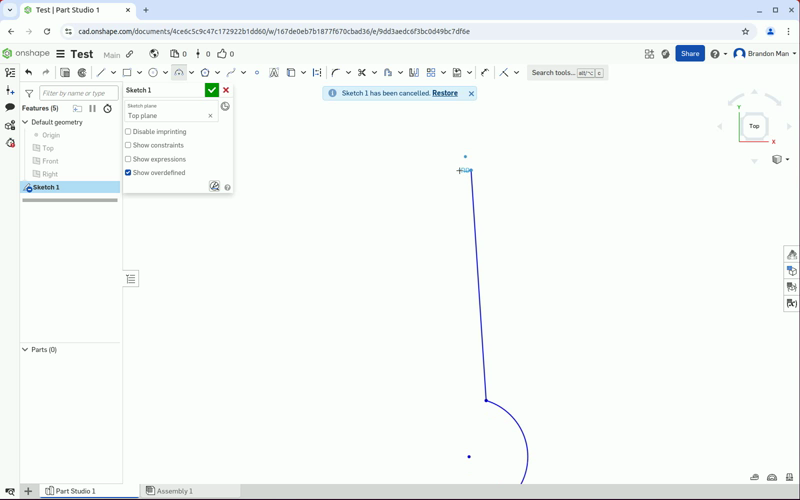
scroll(-6)
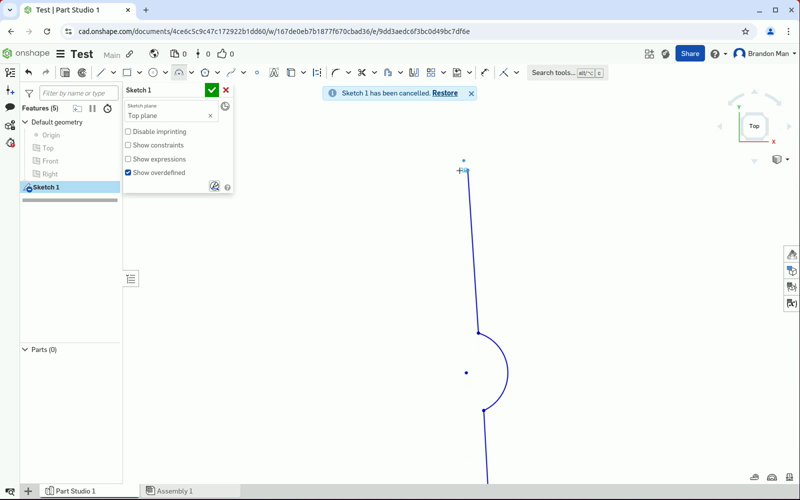
scroll(-6)
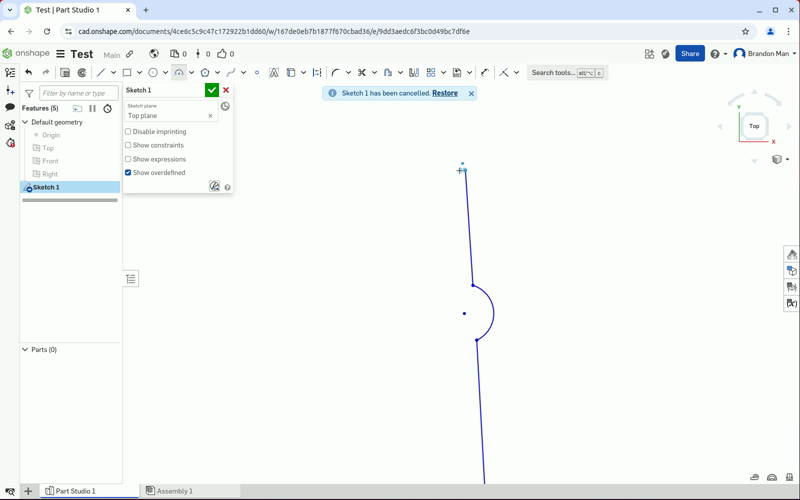
scroll(-6)
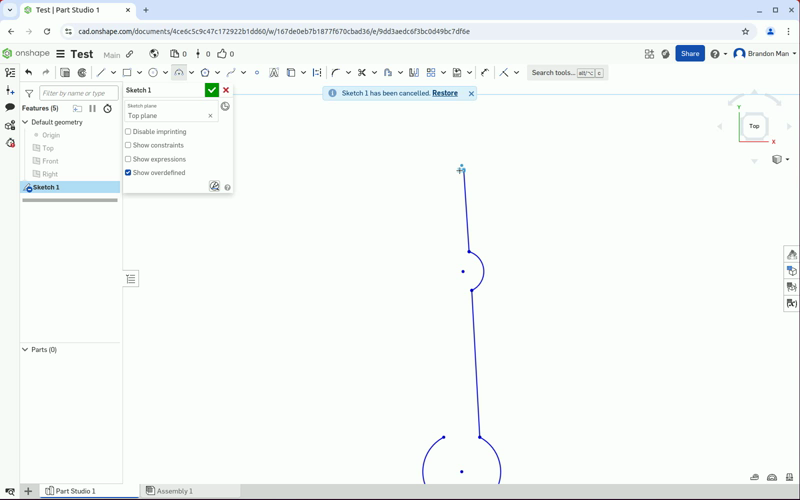
scroll(-6)
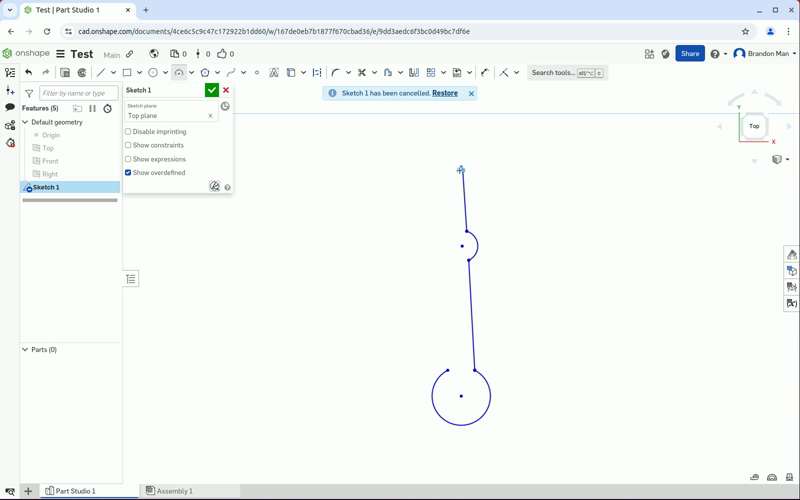
scroll(-6)
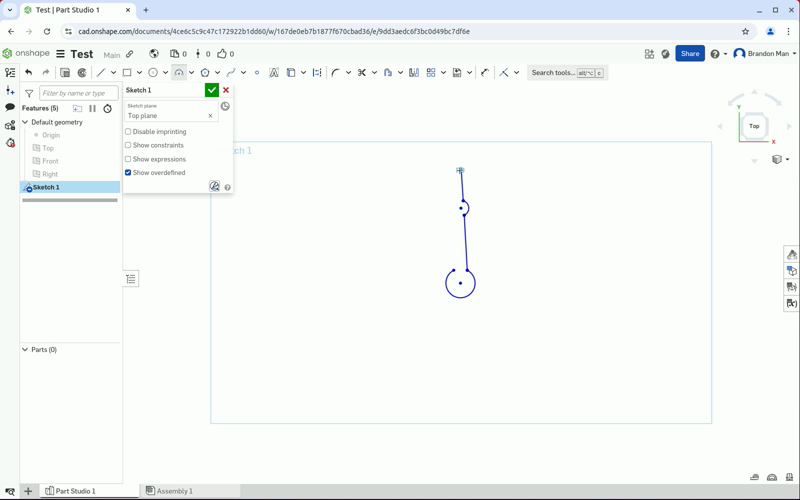
mouse_move(460, 169)
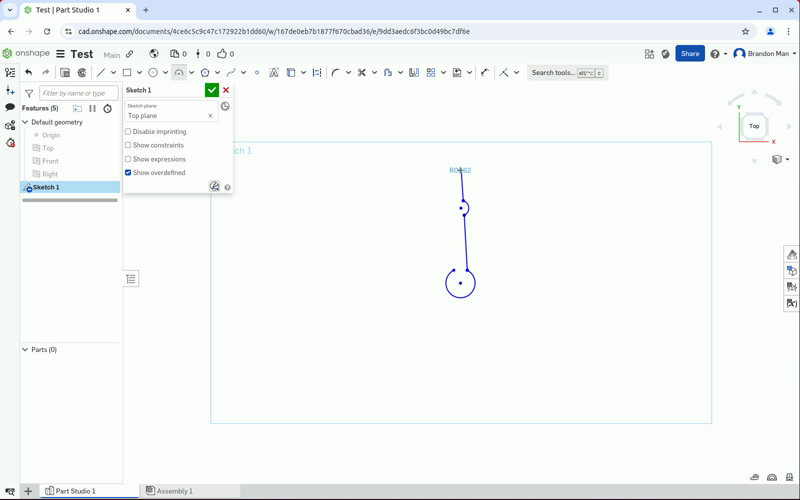
scroll(6)
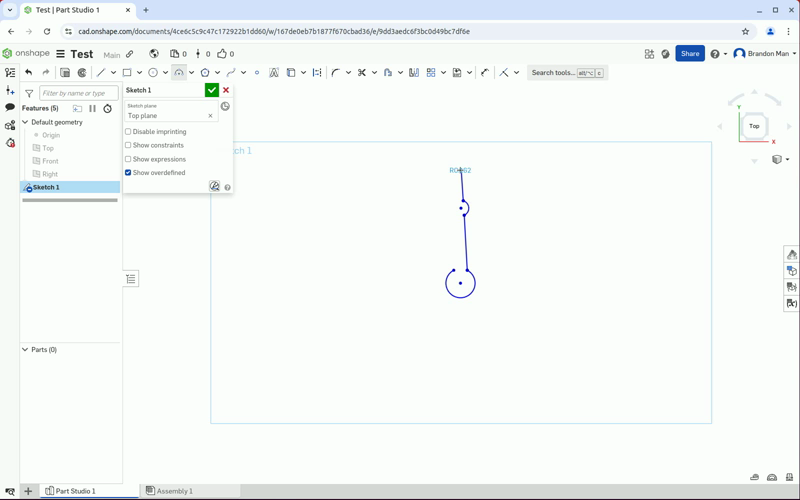
scroll(6)
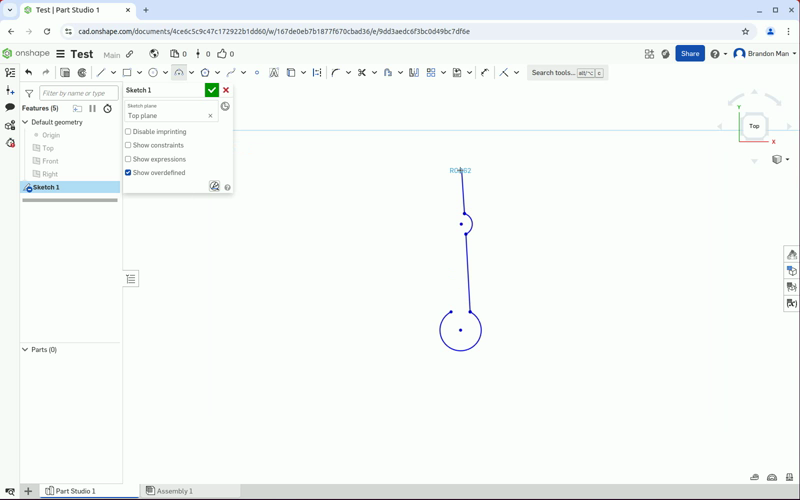
scroll(6)
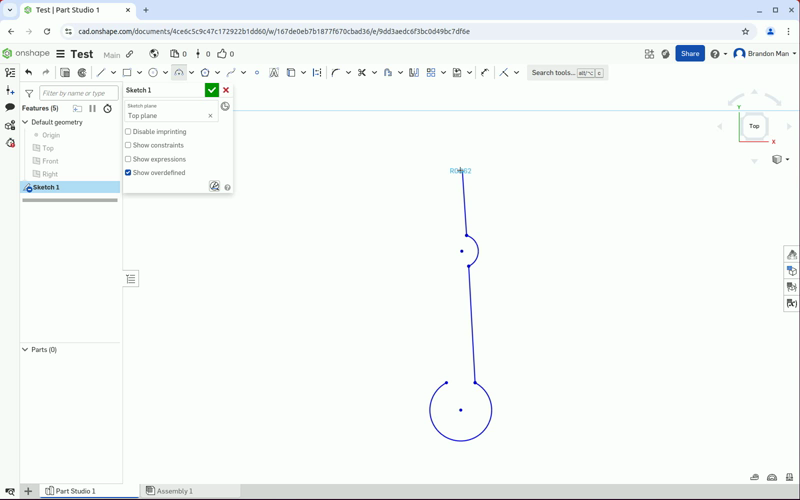
scroll(6)
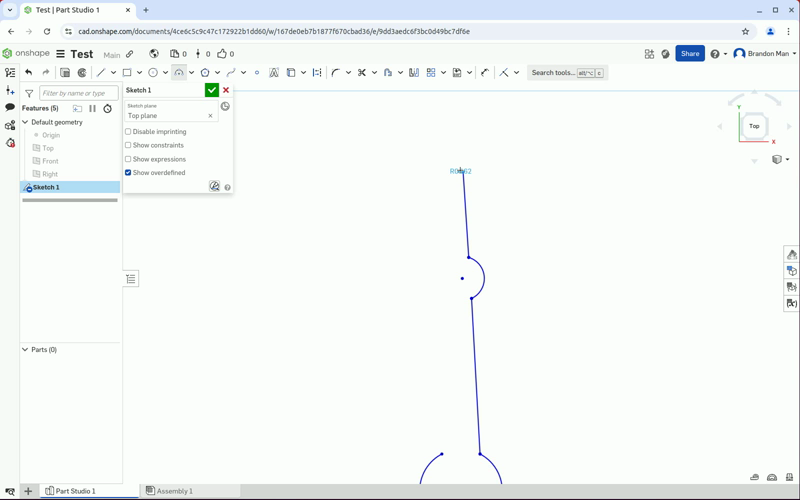
scroll(6)
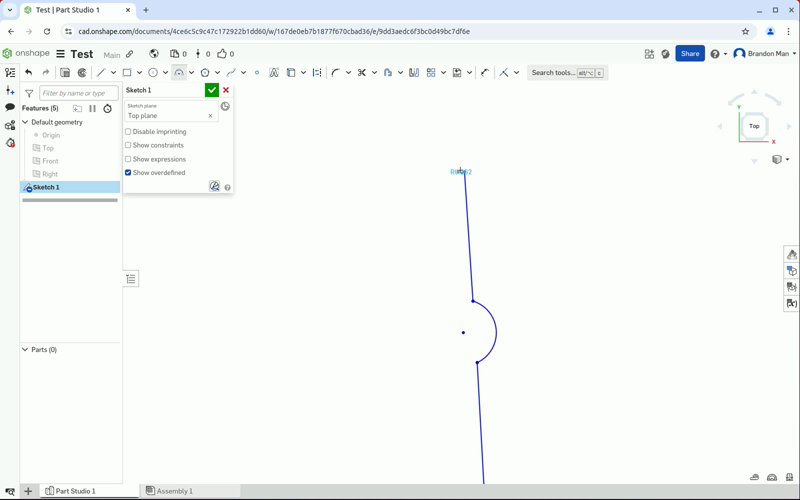
scroll(6)
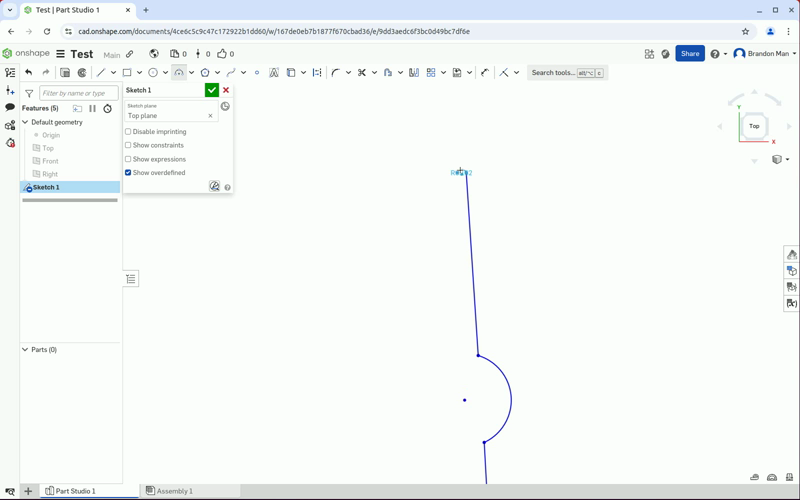
scroll(6)
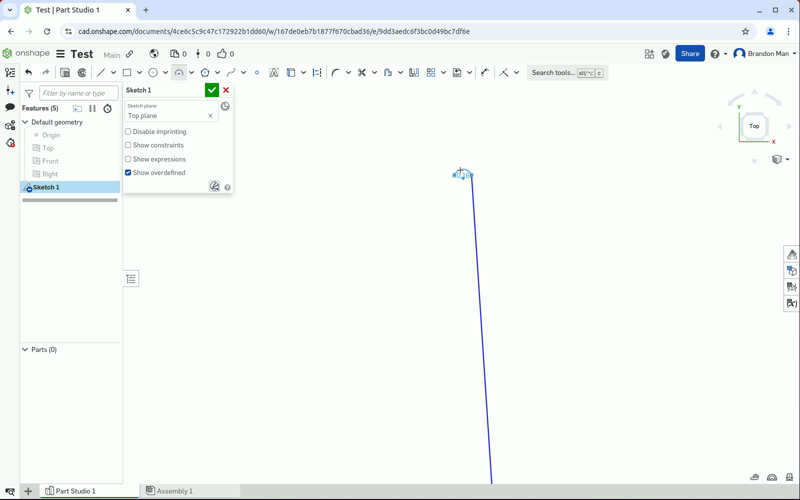
click(460, 169)
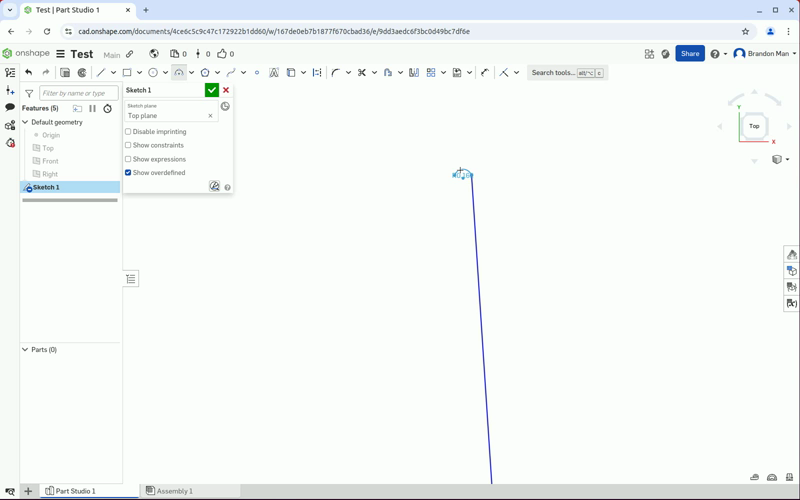
scroll(-6)
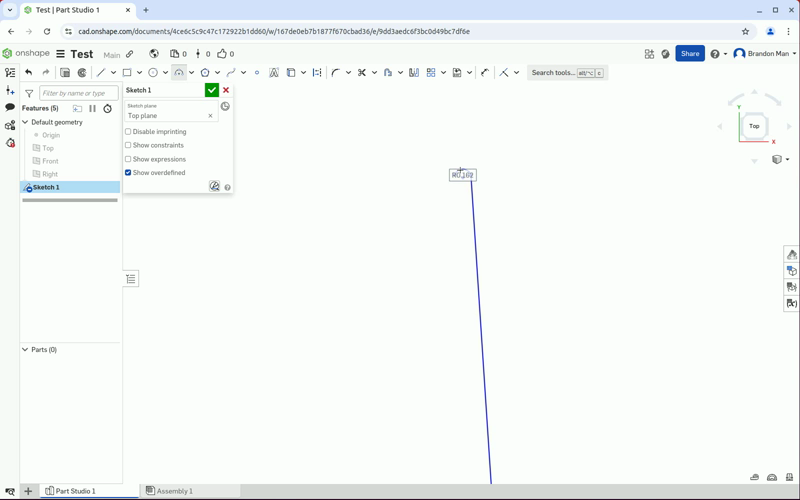
scroll(-6)
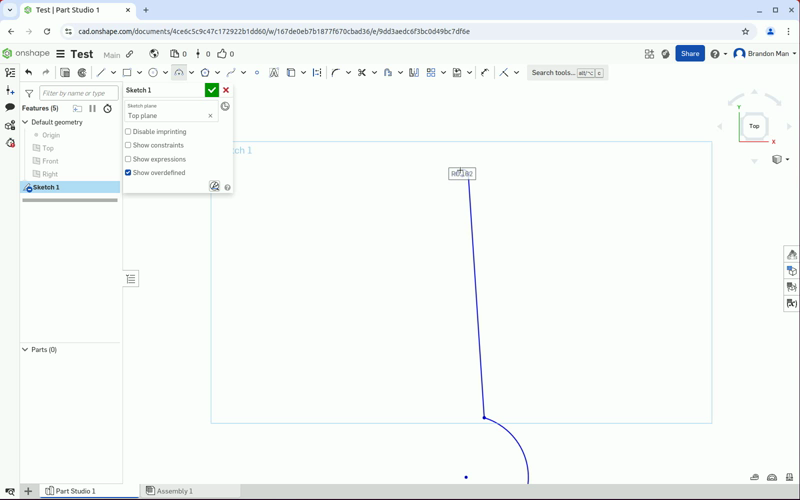
scroll(-6)
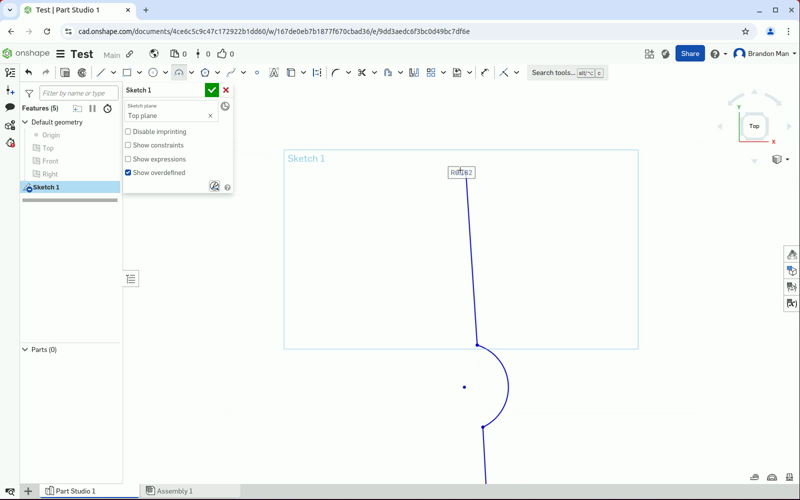
scroll(-6)
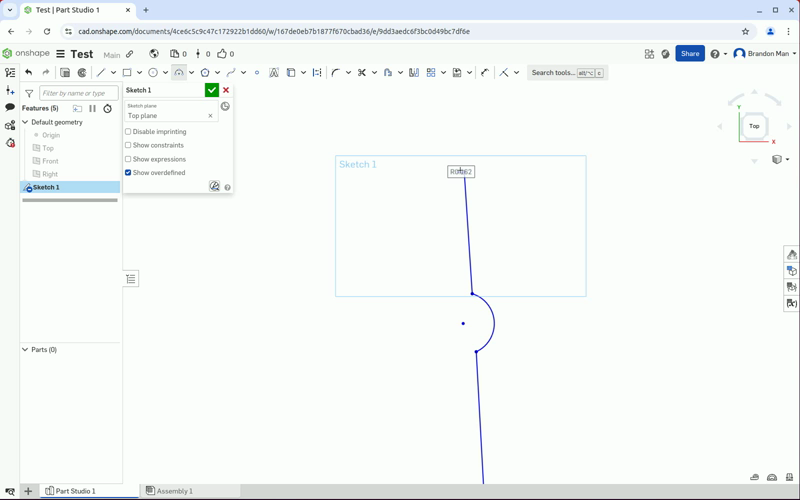
scroll(-6)
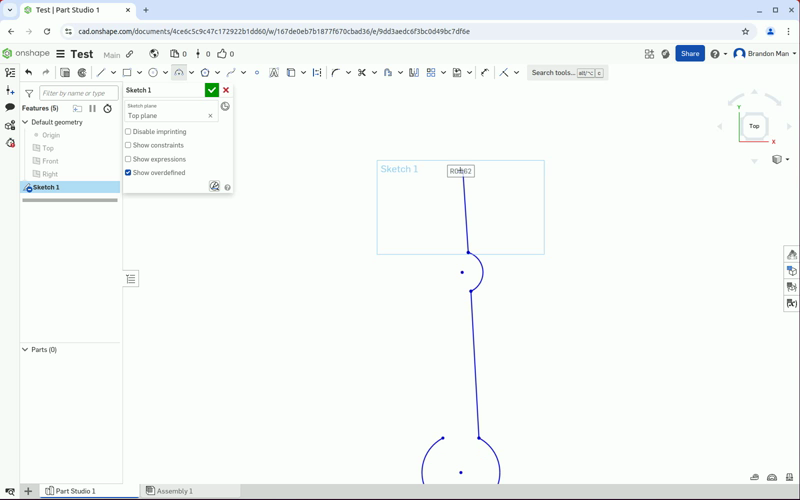
scroll(-6)
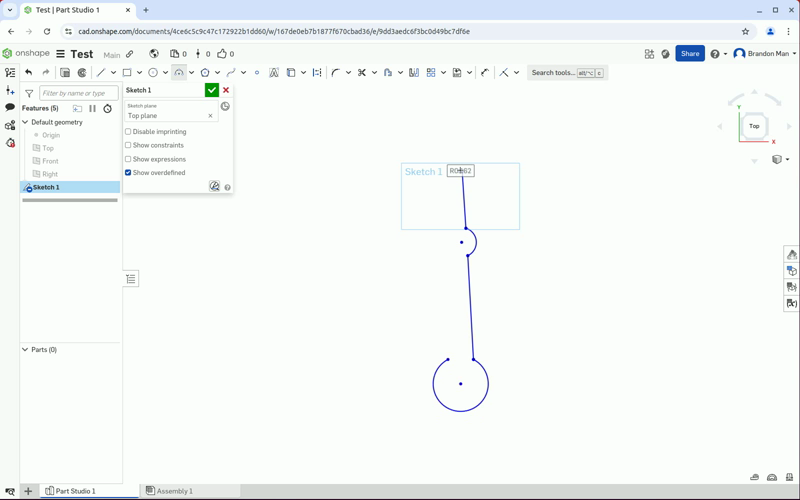
scroll(-6)
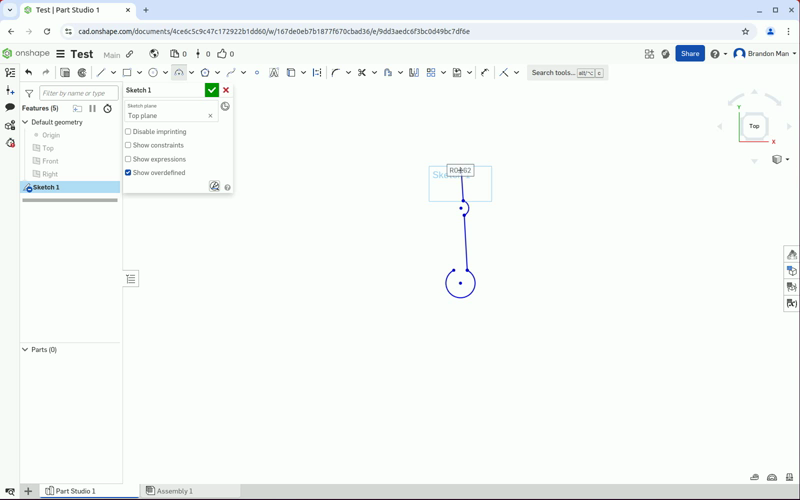
key_up(shift)
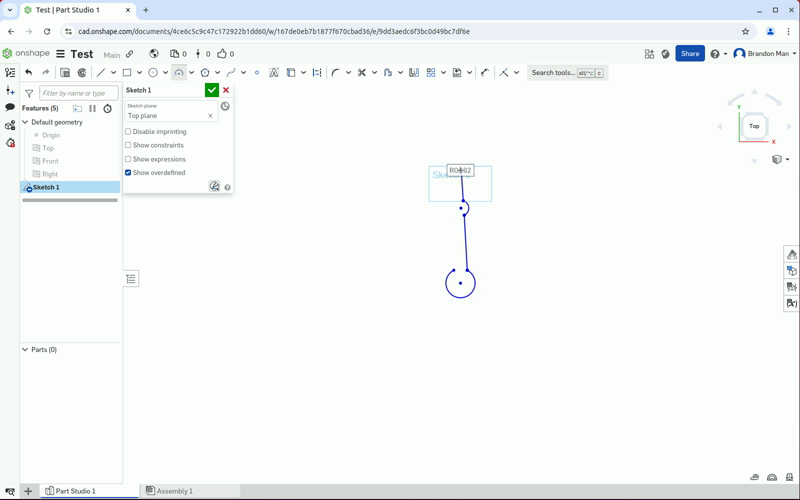
key(esc)
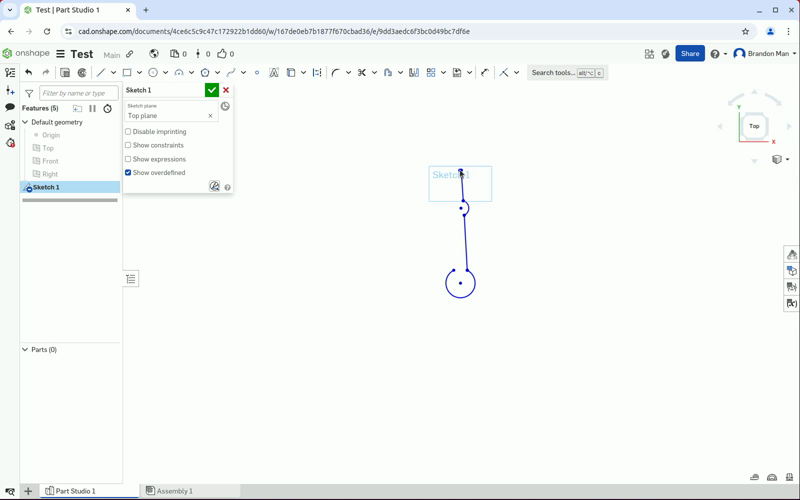
key(l)
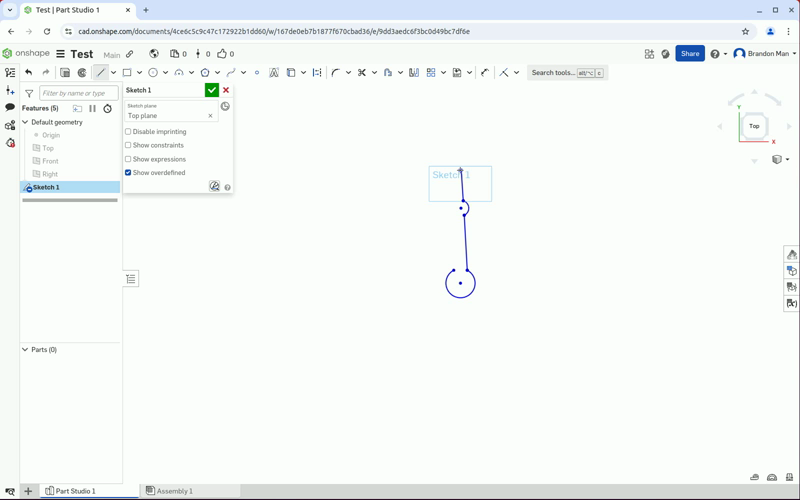
mouse_move(459, 170)
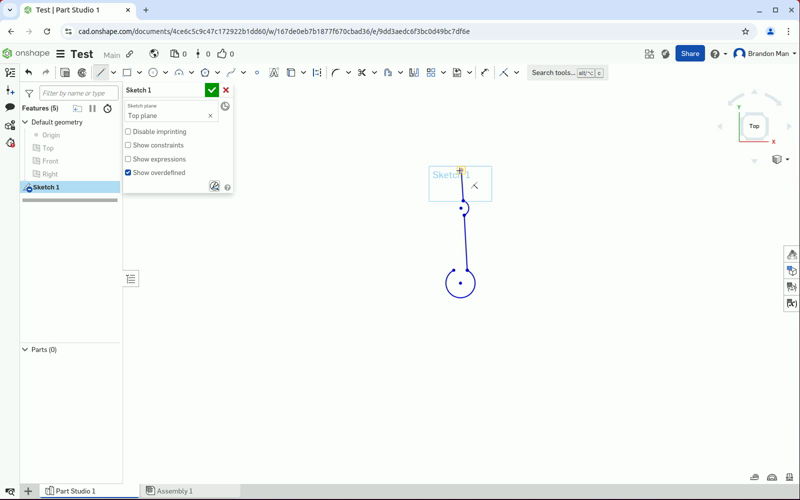
scroll(6)
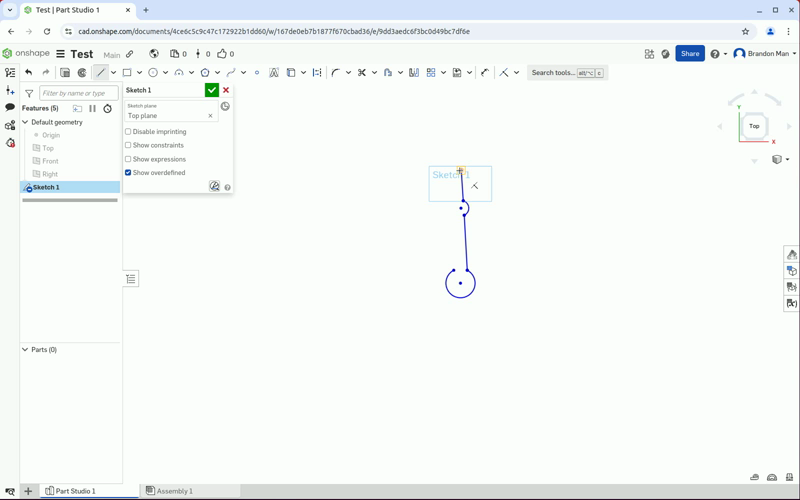
scroll(6)
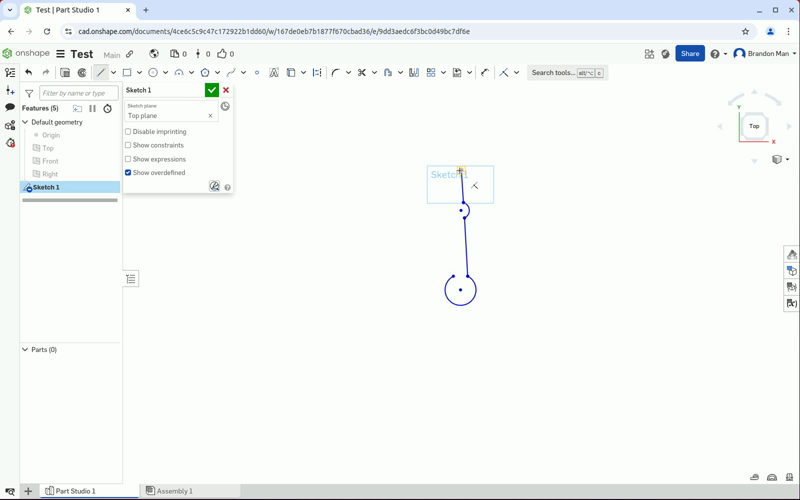
scroll(6)
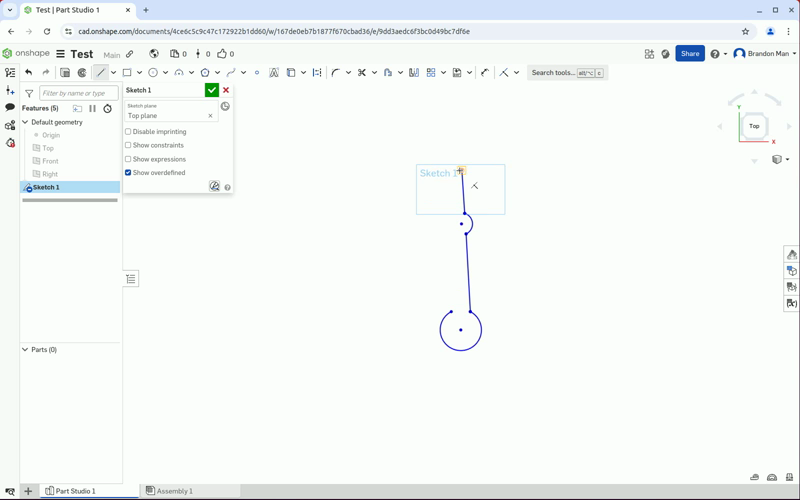
scroll(6)
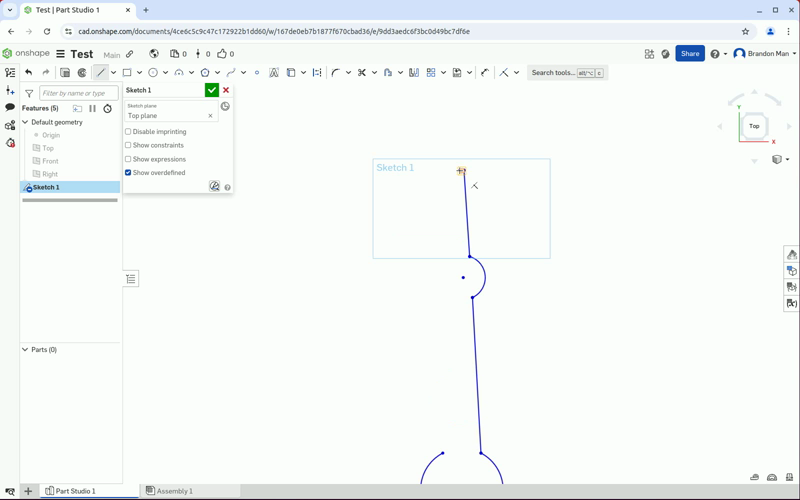
scroll(6)
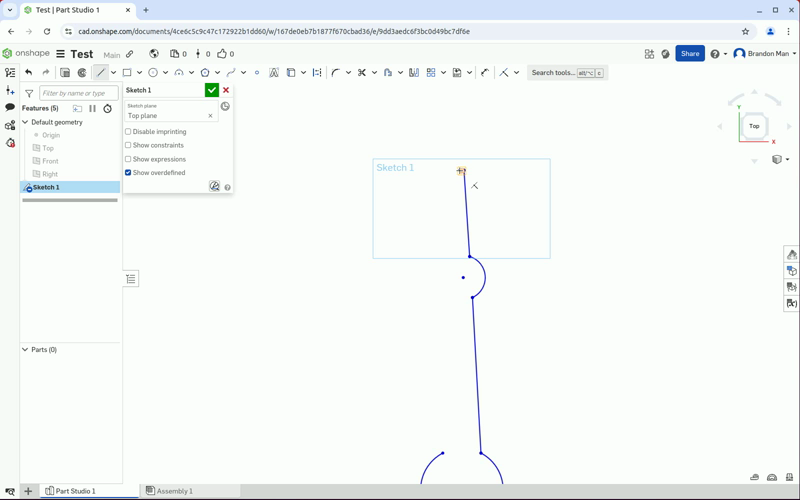
scroll(6)
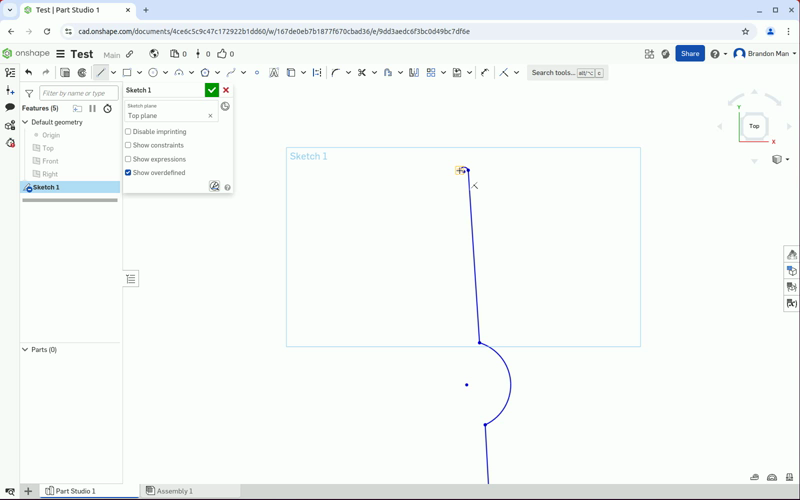
scroll(6)
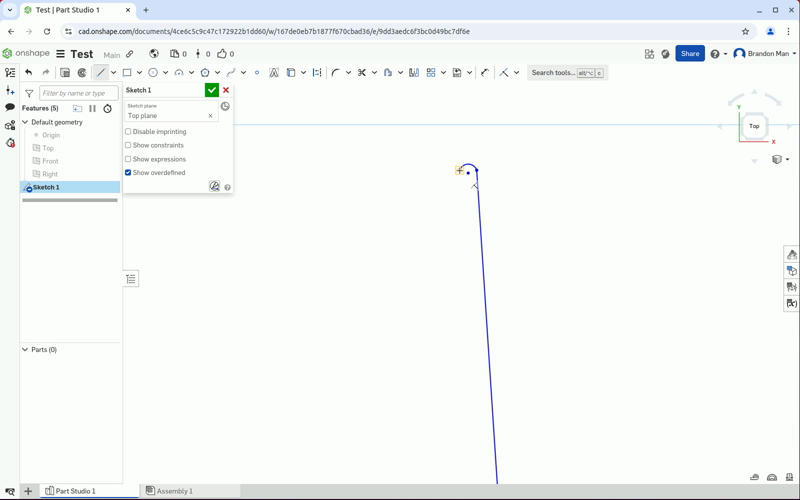
click(459, 170)
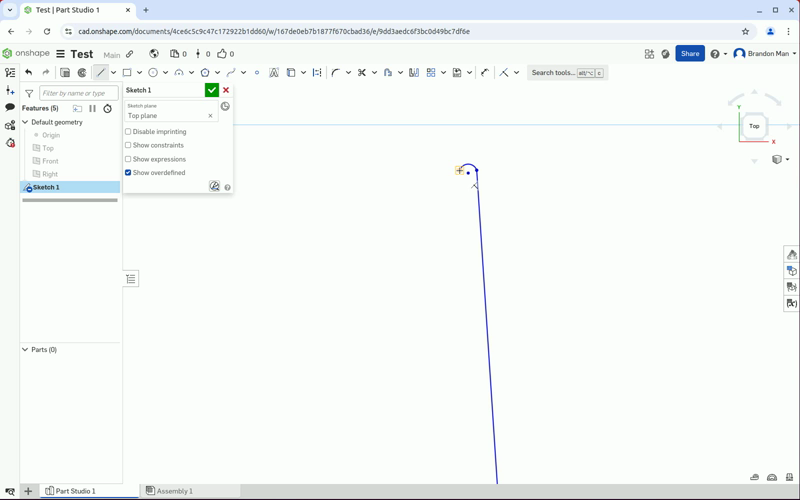
scroll(-6)
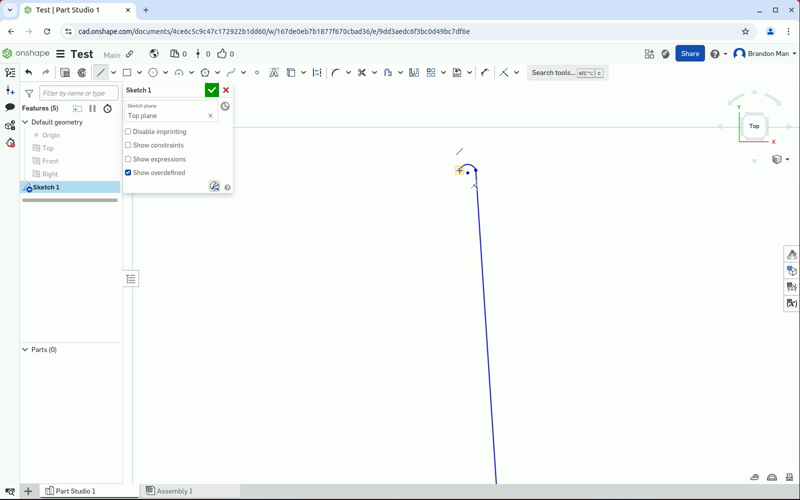
scroll(-6)
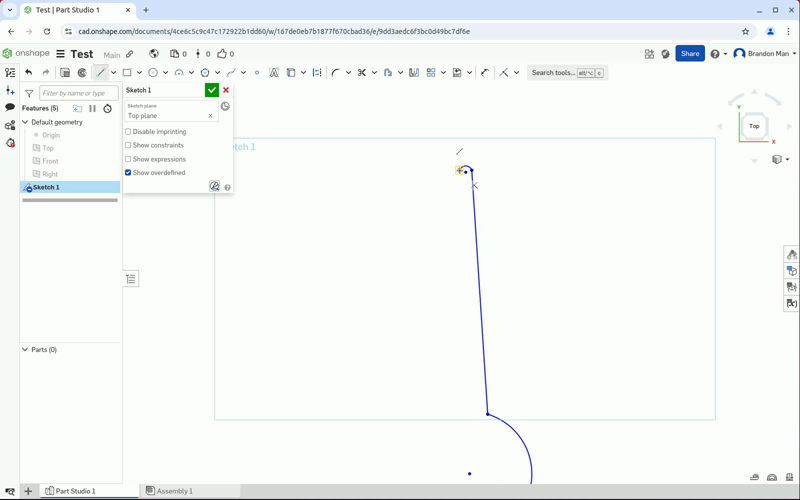
scroll(-6)
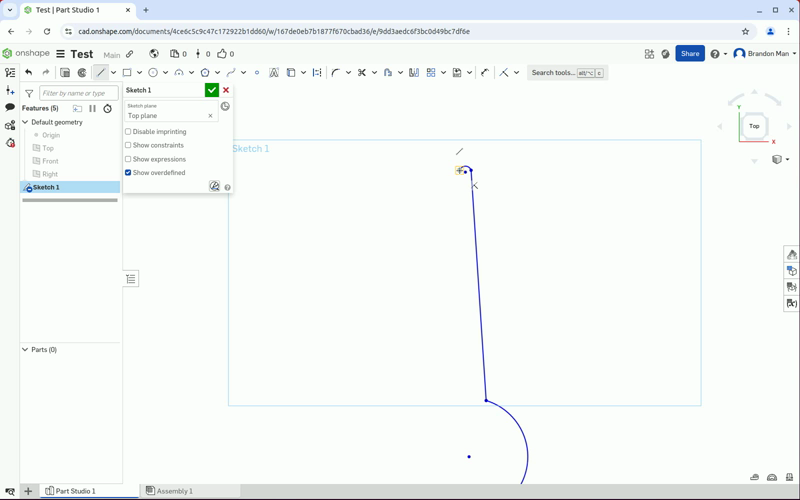
scroll(-6)
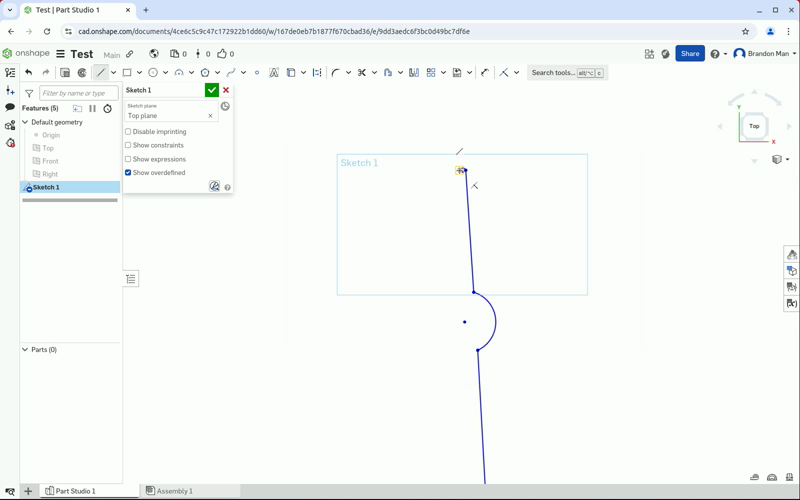
scroll(-6)
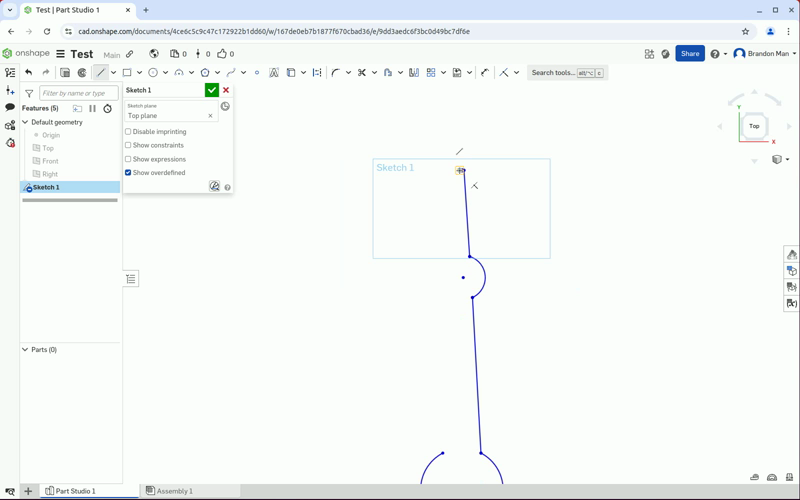
scroll(-6)
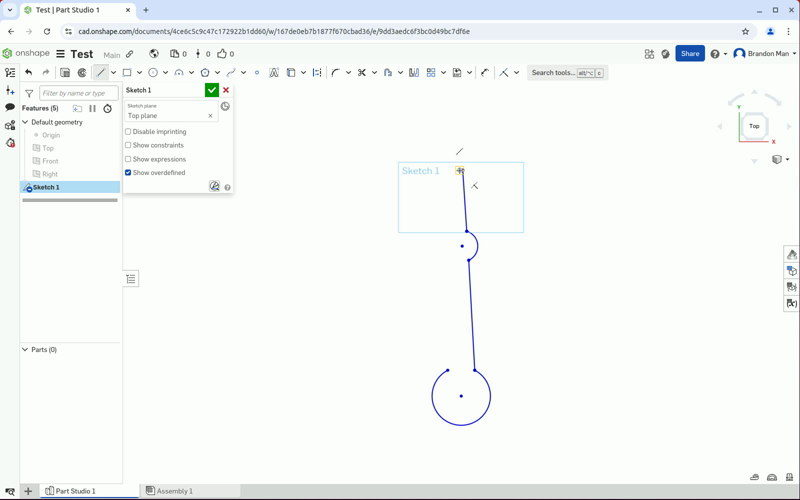
scroll(-6)
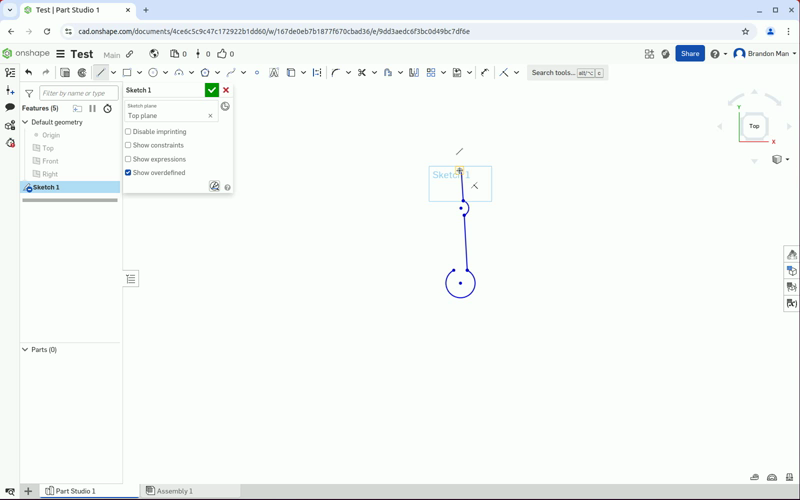
key_down(shift)
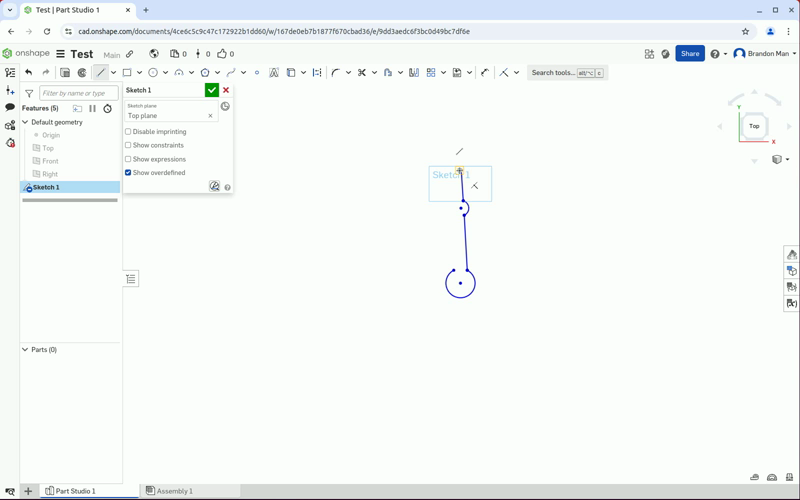
mouse_move(489, 170)
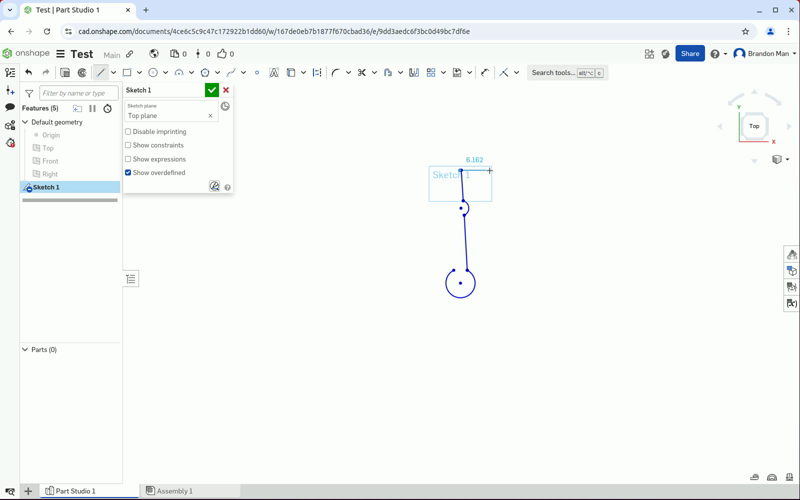
mouse_move(457, 200)
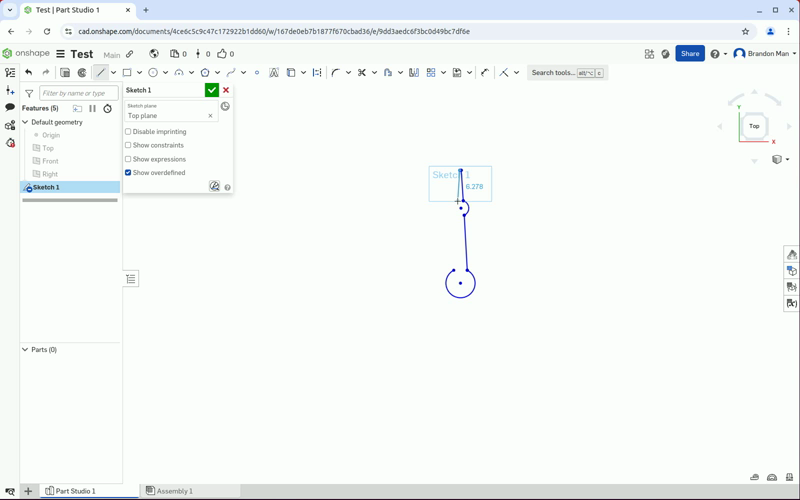
click(457, 200)
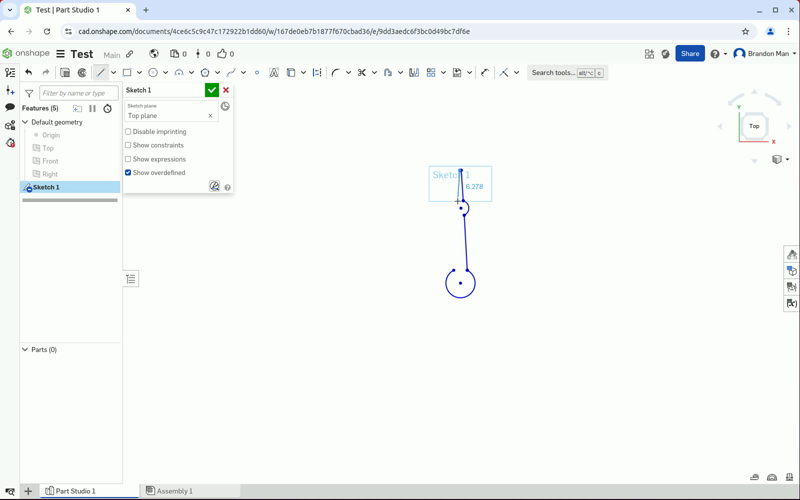
key_up(shift)
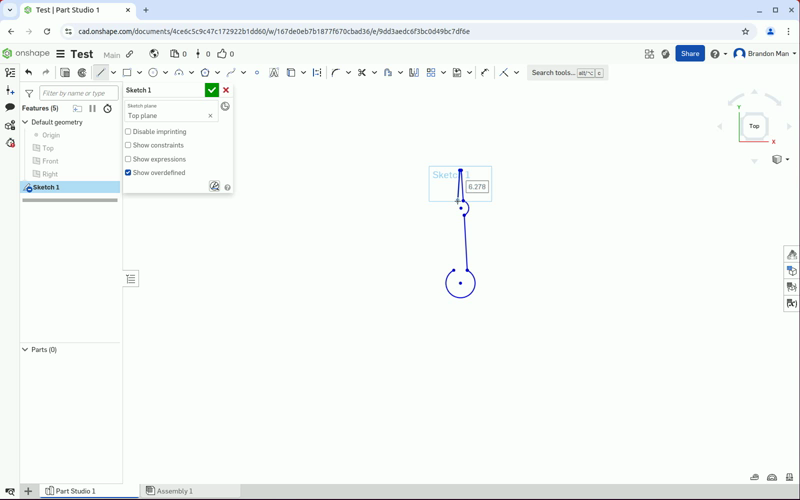
key(esc)
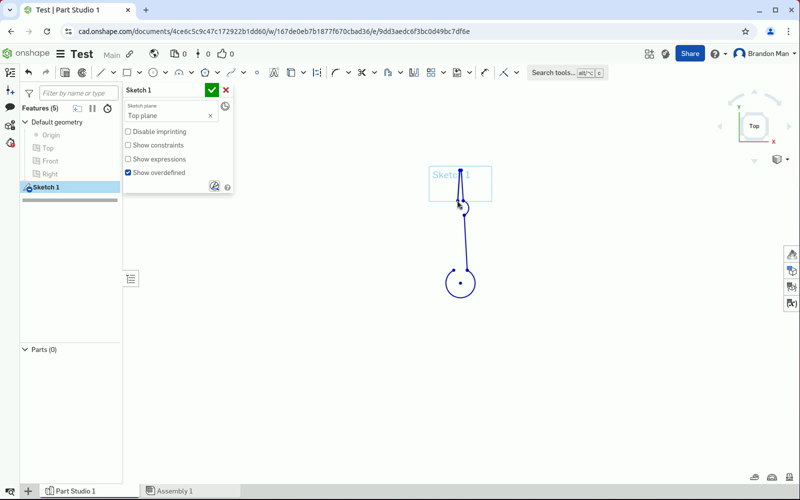
key(a)
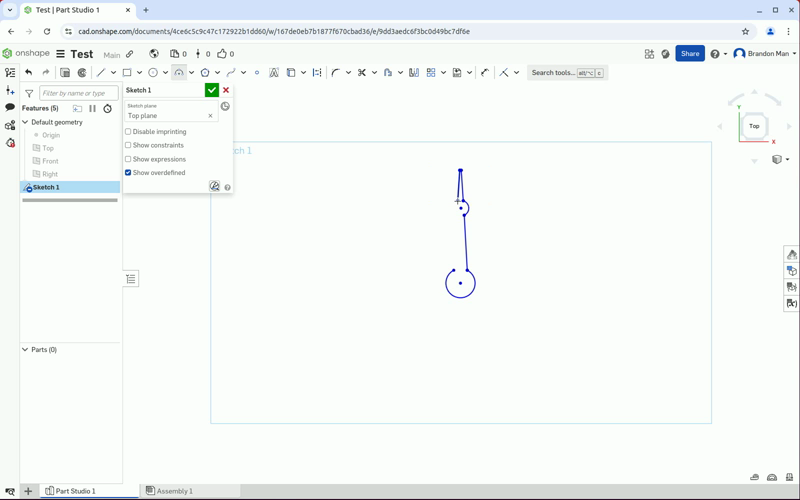
mouse_move(457, 200)
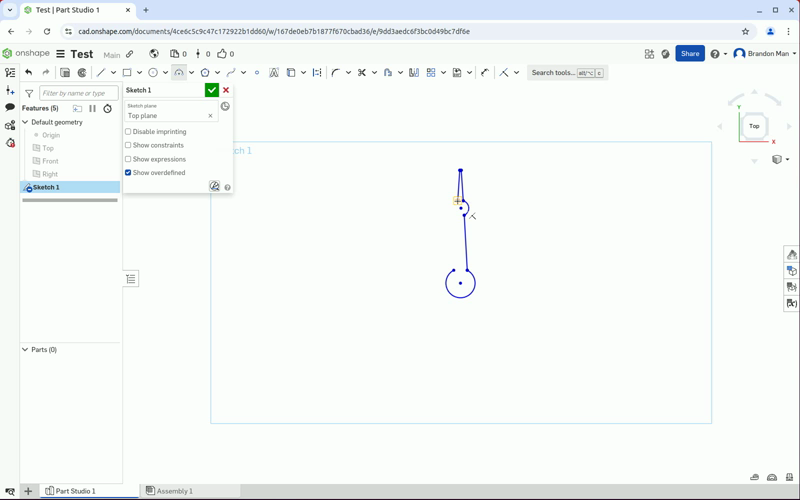
click(457, 200)
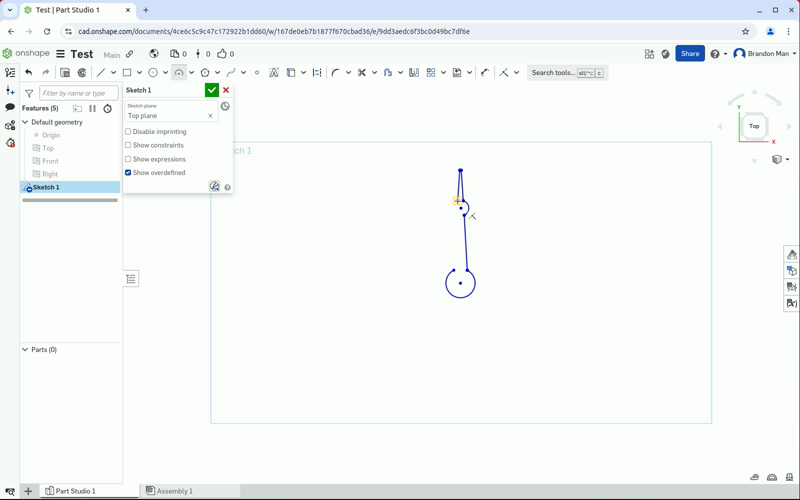
key_down(shift)
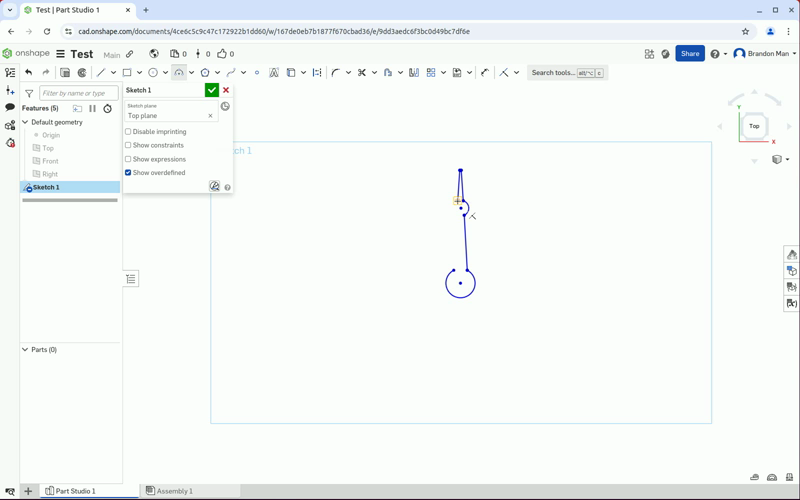
mouse_move(456, 215)
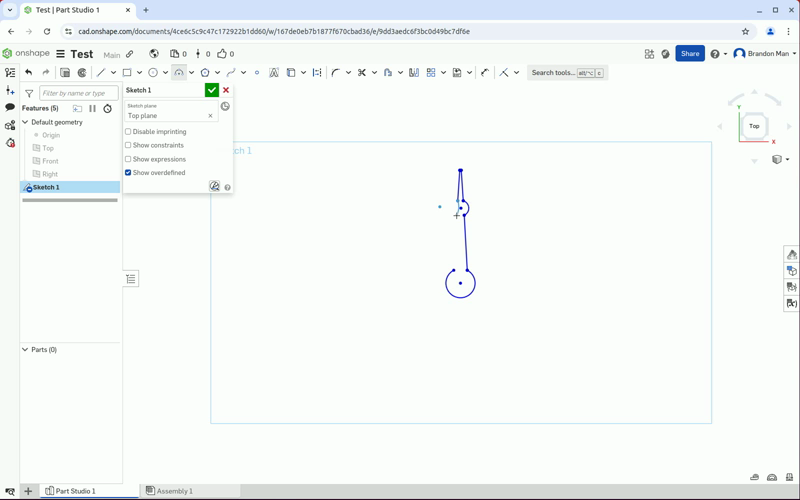
click(456, 215)
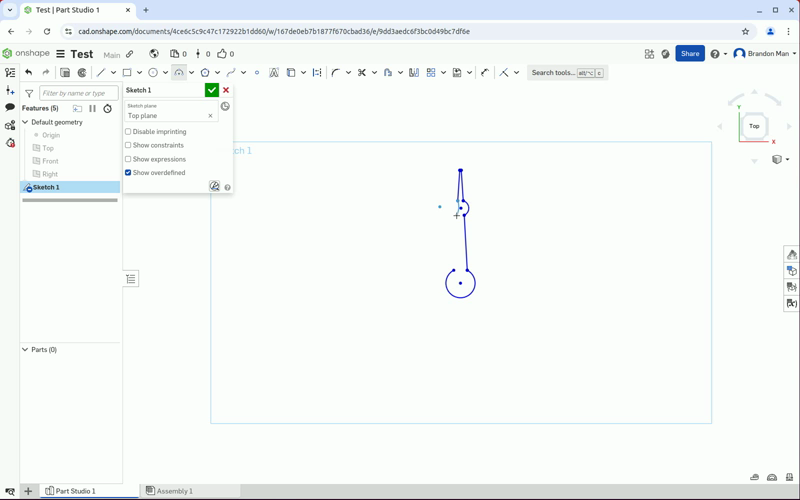
mouse_move(452, 207)
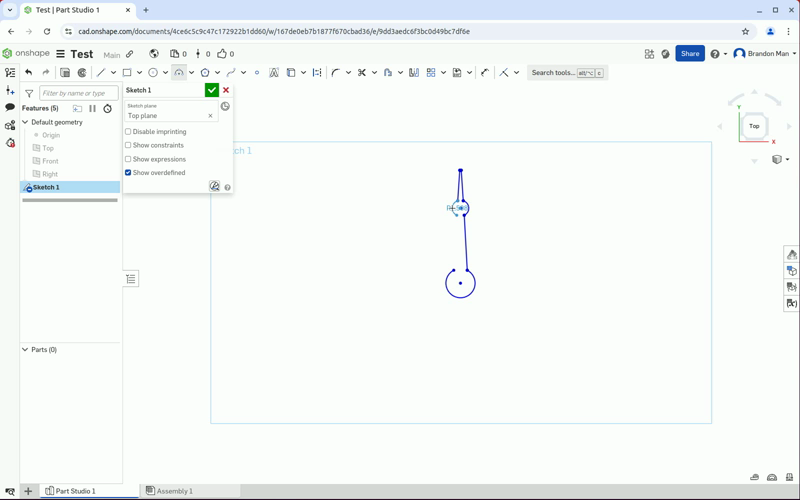
click(452, 207)
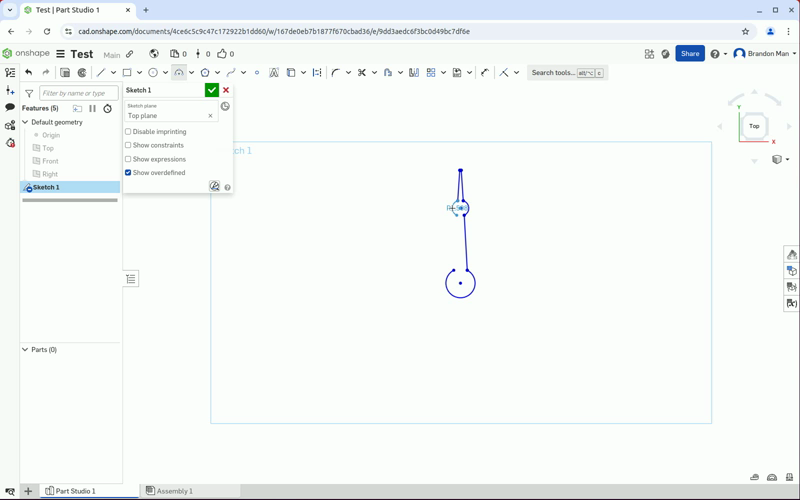
key_up(shift)
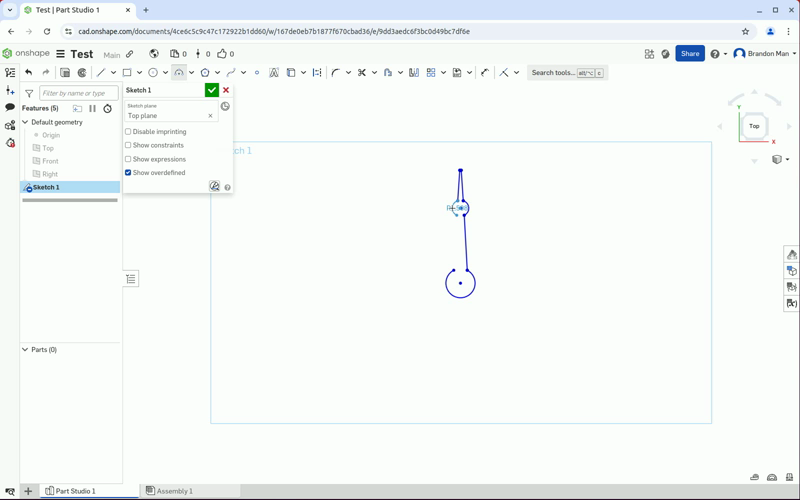
key(esc)
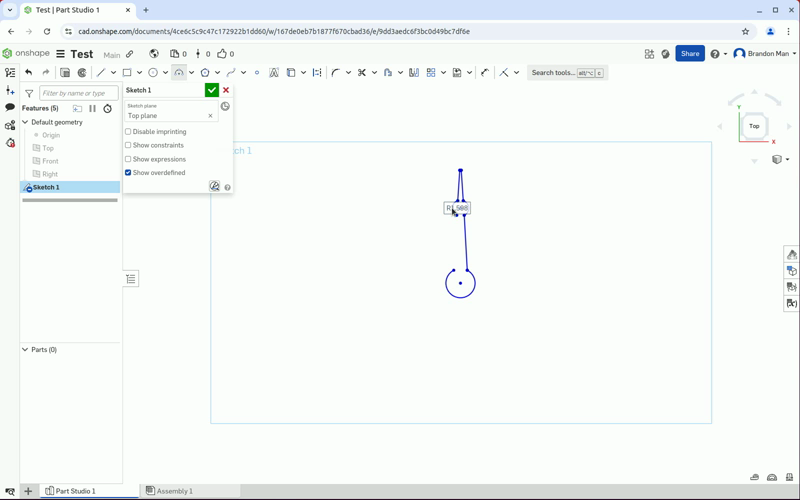
key(l)
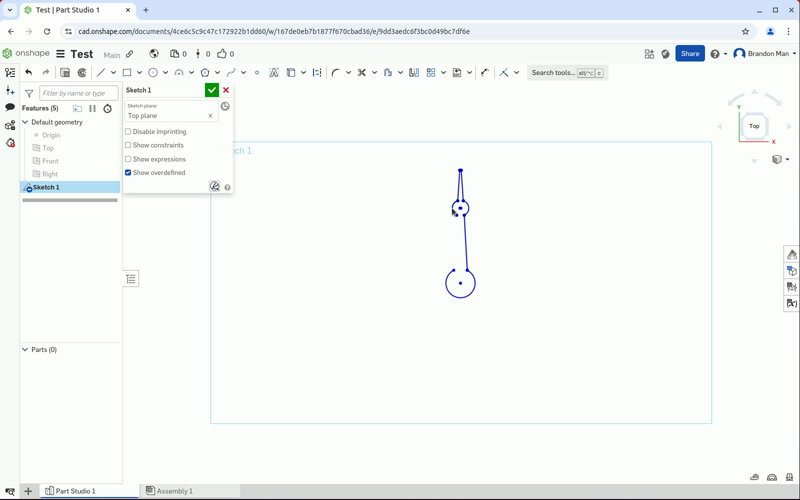
mouse_move(456, 215)
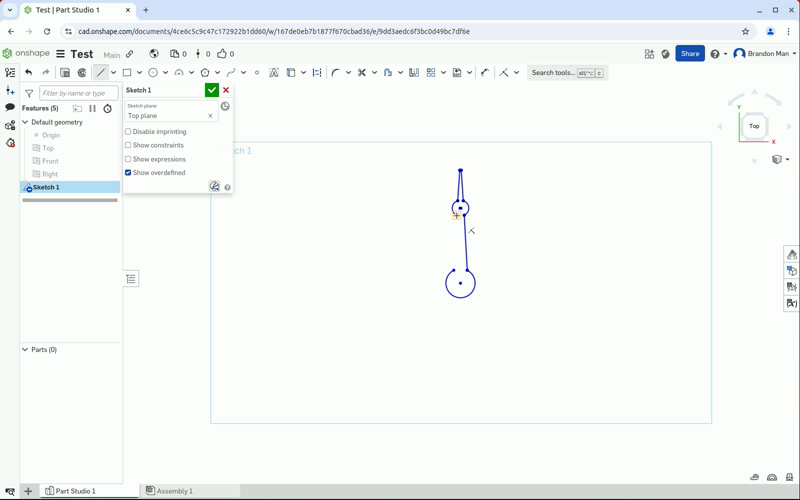
click(456, 215)
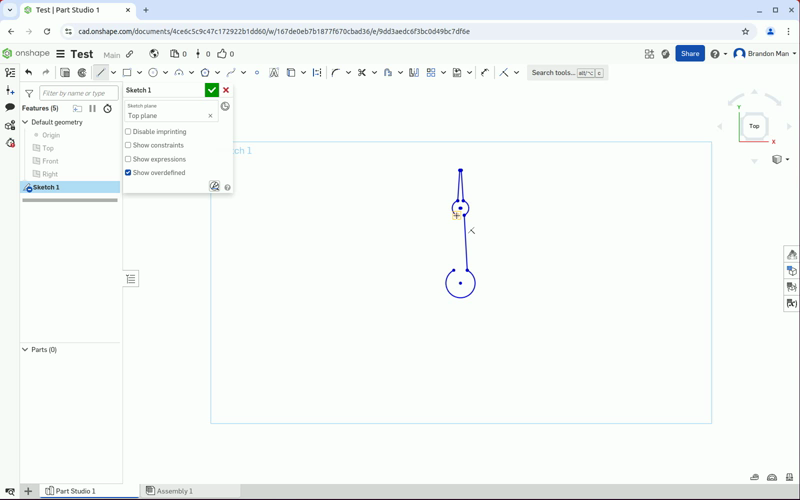
mouse_move(486, 215)
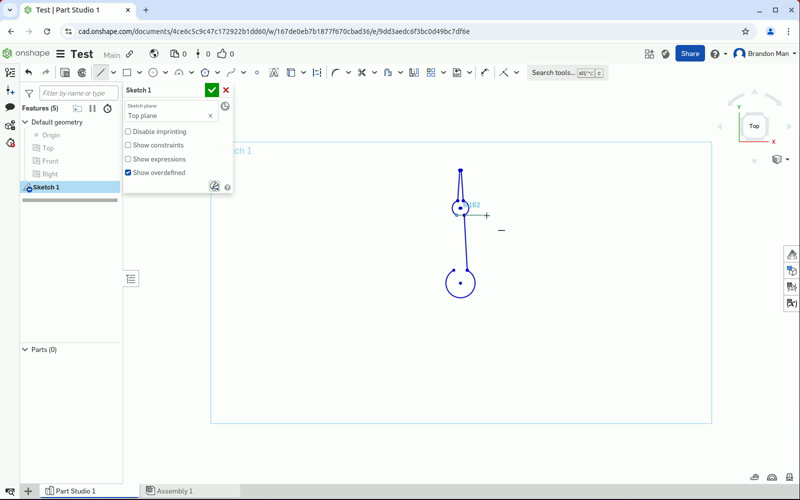
key_down(shift)
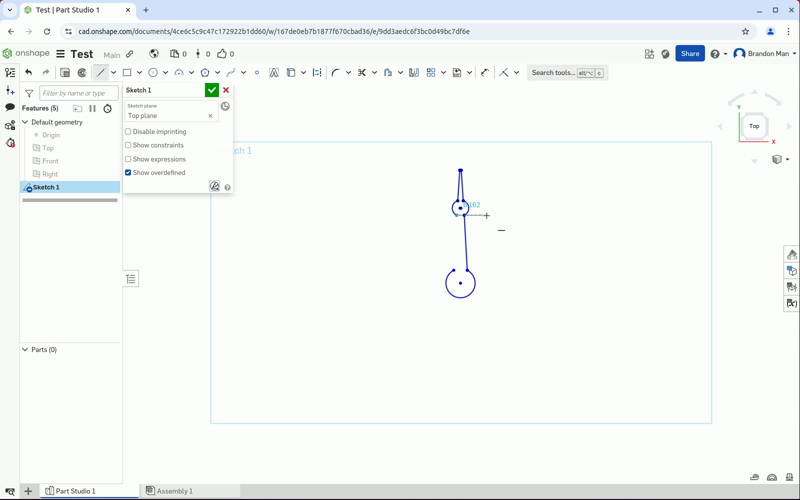
mouse_move(453, 270)
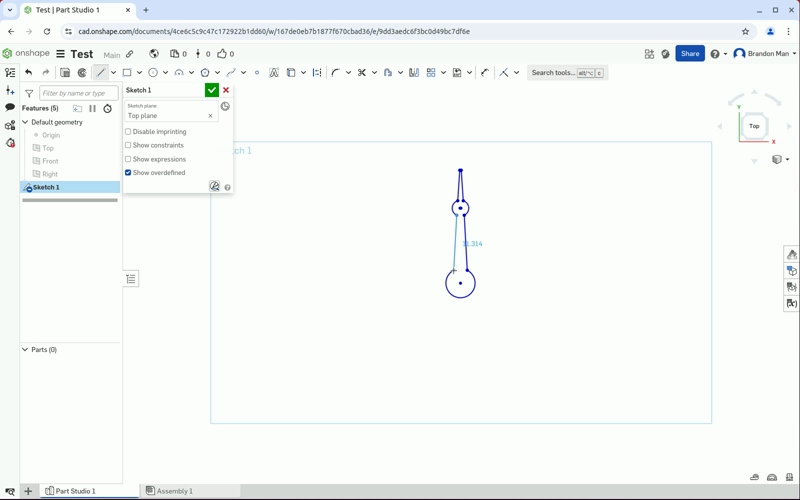
key_up(shift)
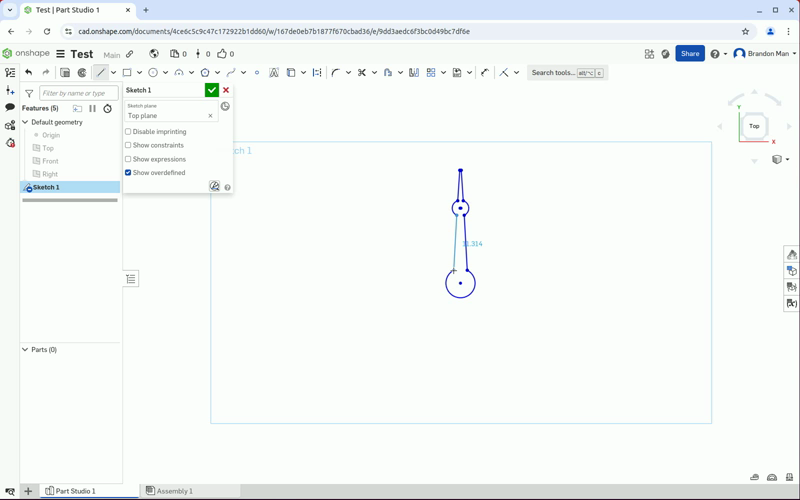
click(453, 270)
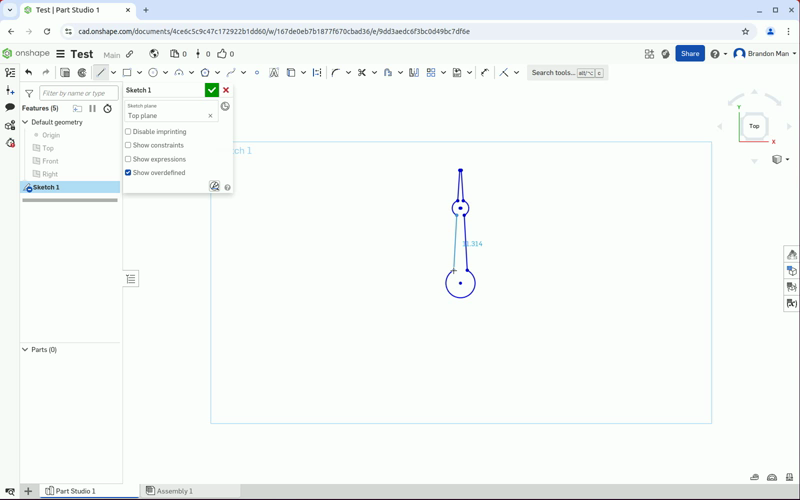
key(esc)
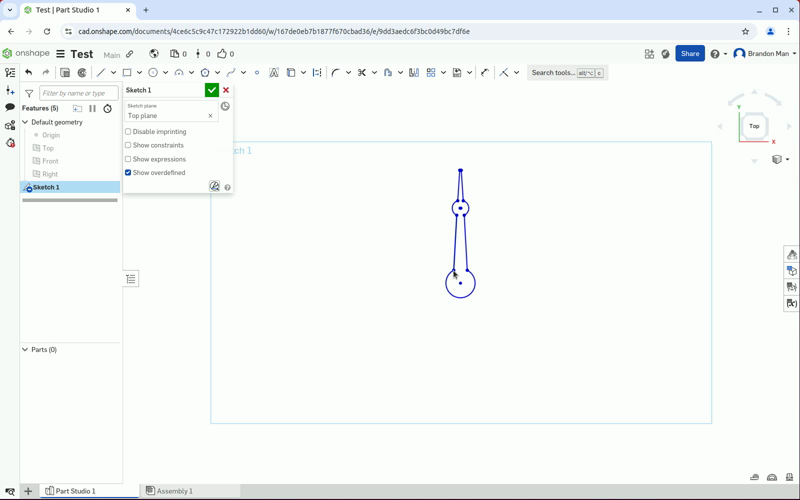
key(c)
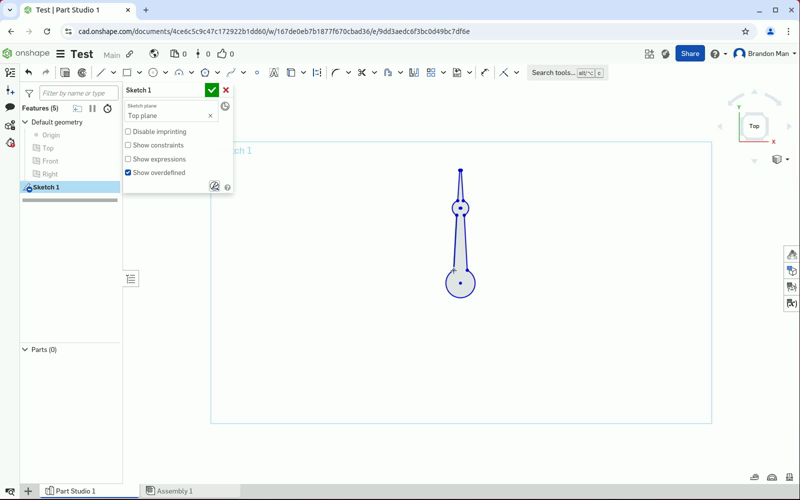
key_down(shift)
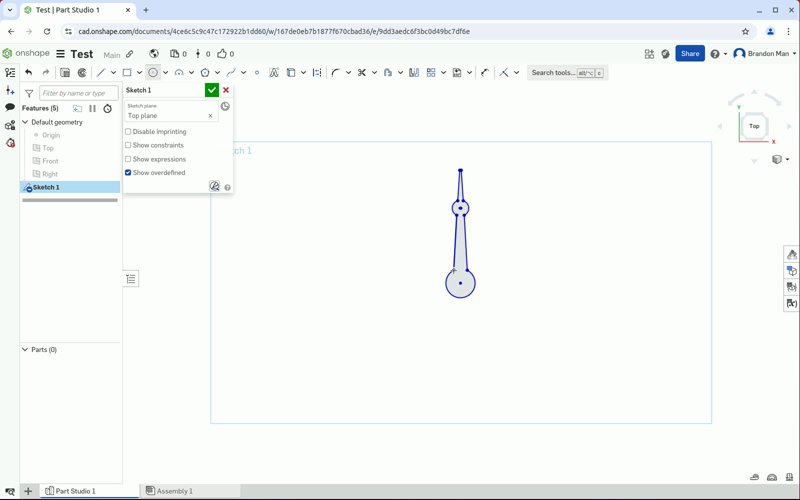
mouse_move(461, 208)
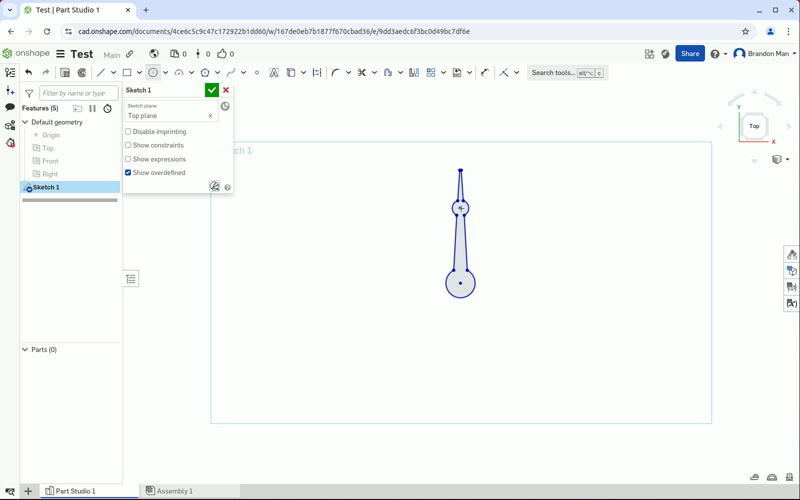
scroll(6)
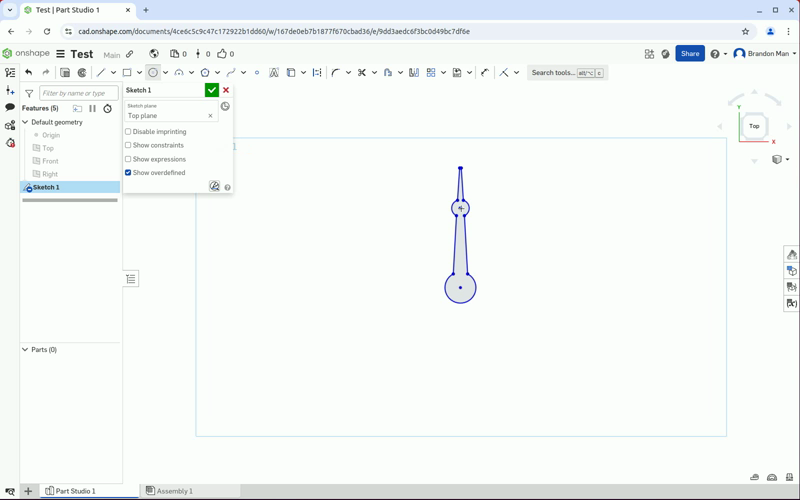
scroll(6)
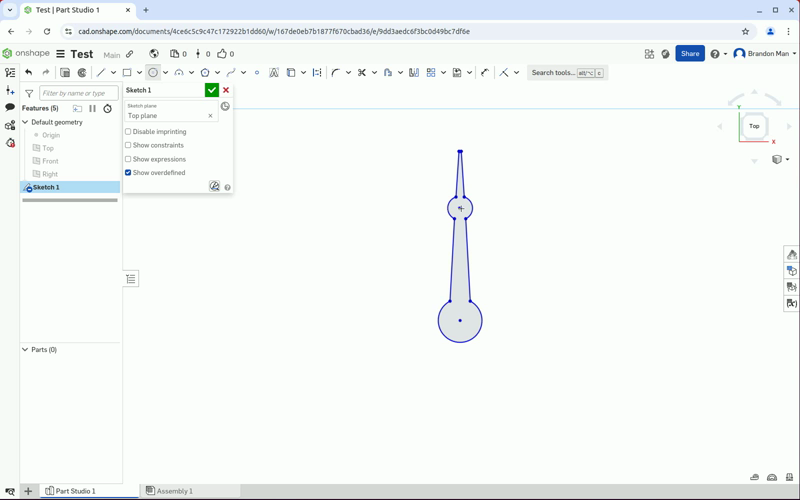
scroll(6)
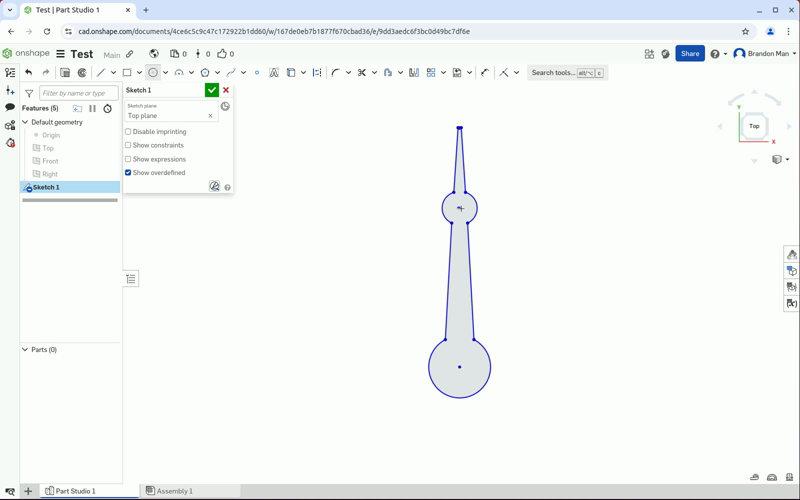
scroll(6)
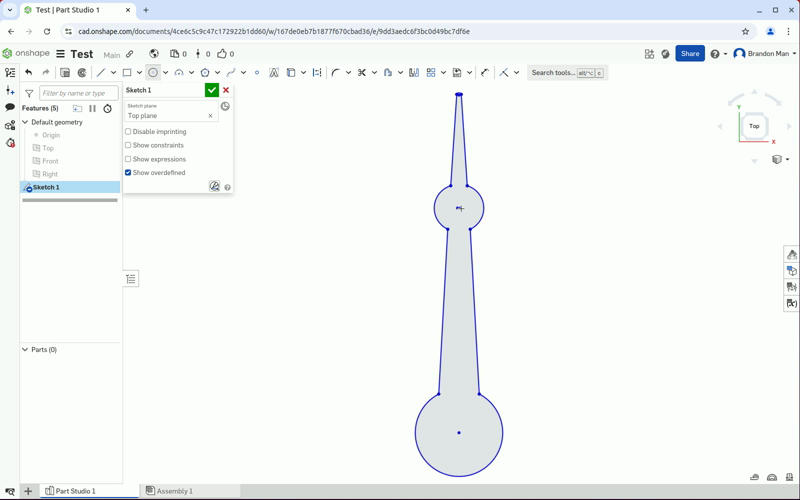
scroll(6)
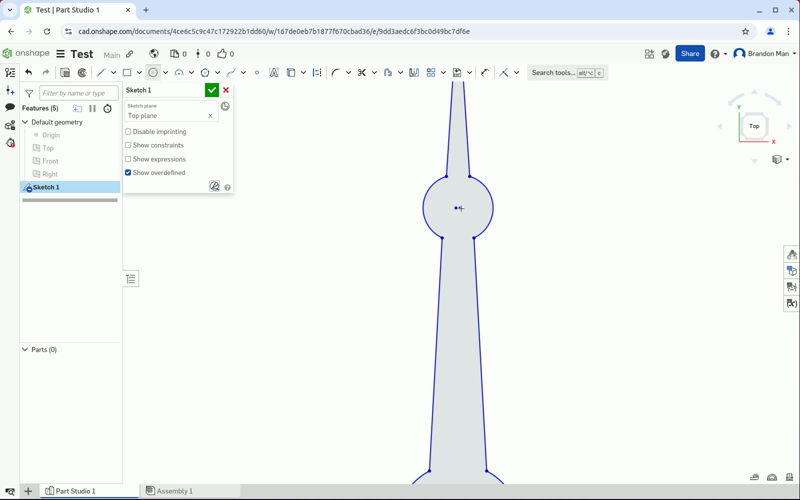
scroll(6)
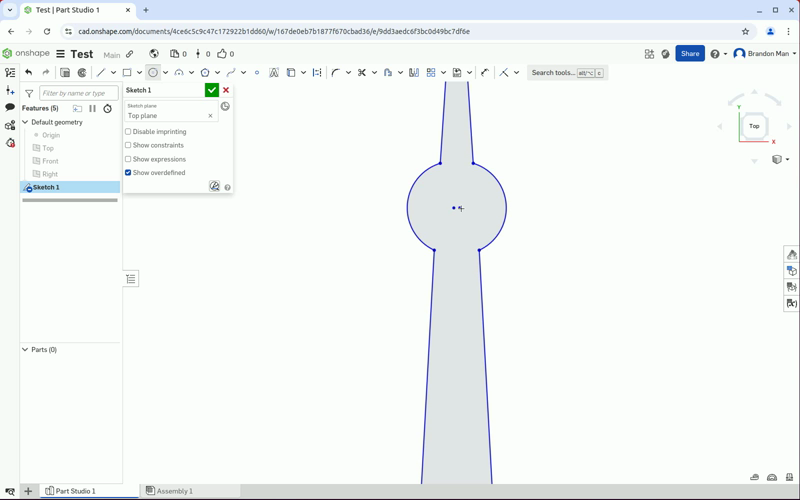
scroll(6)
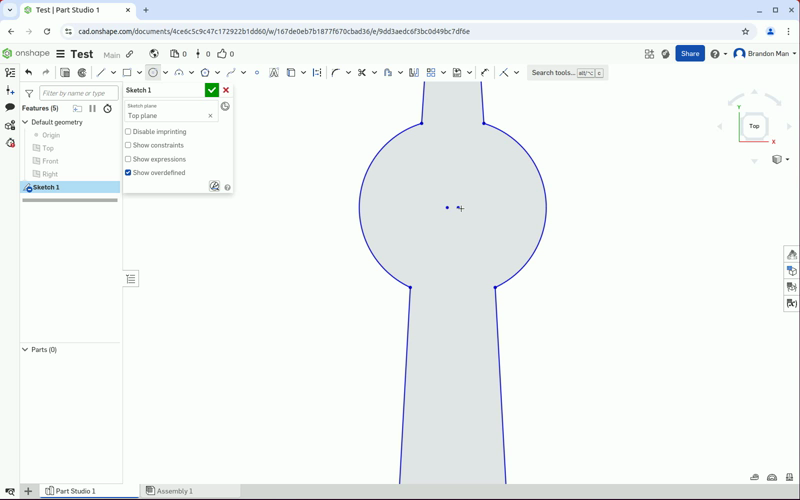
click(461, 208)
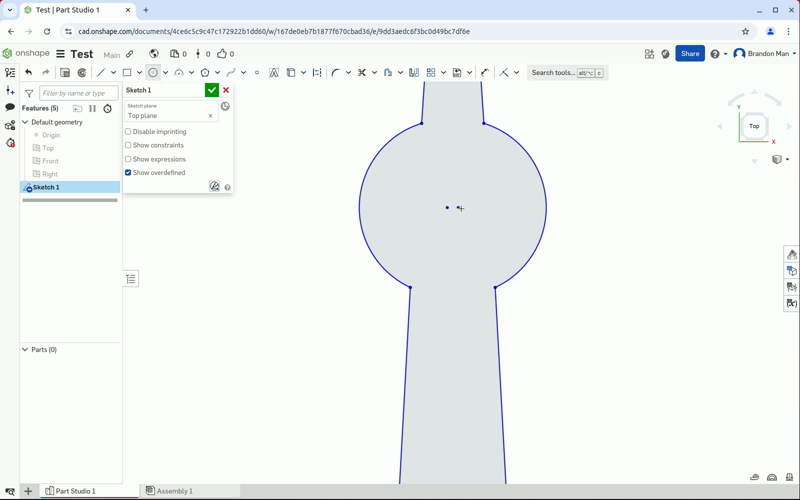
scroll(-6)
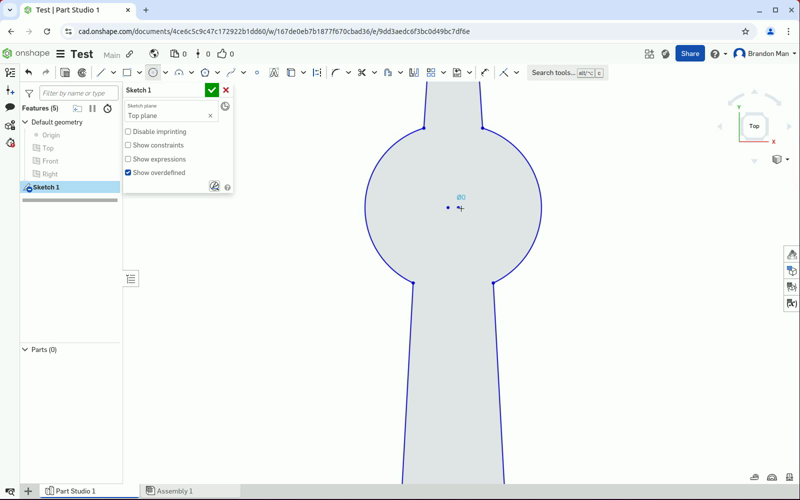
scroll(-6)
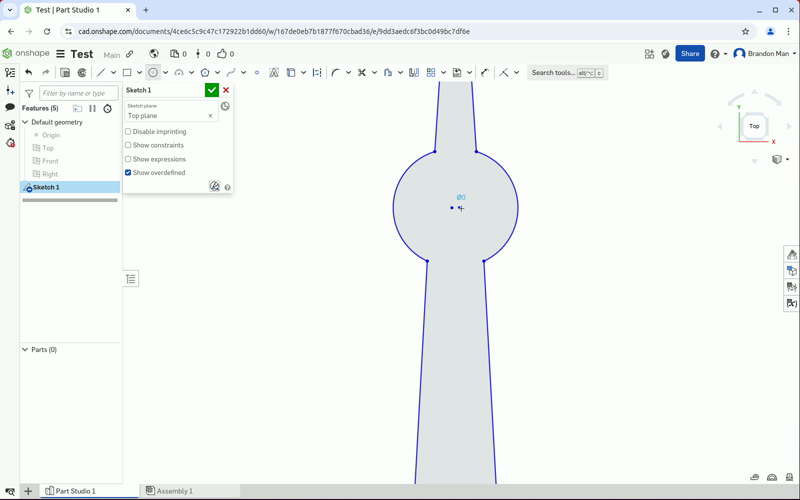
scroll(-6)
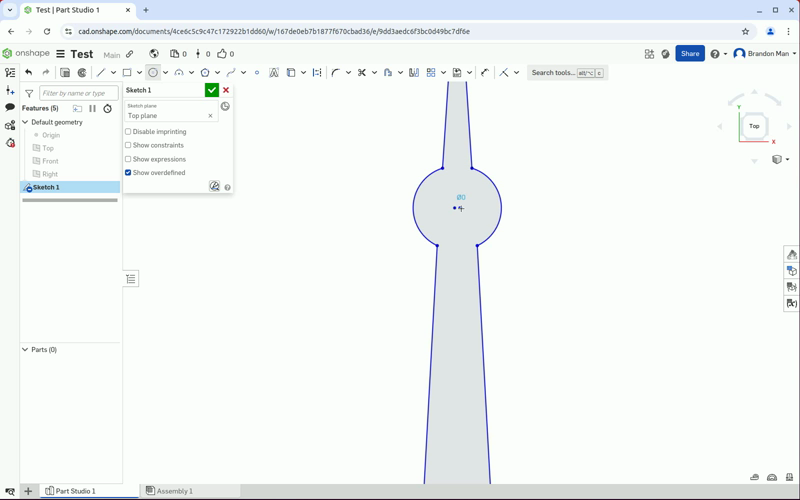
scroll(-6)
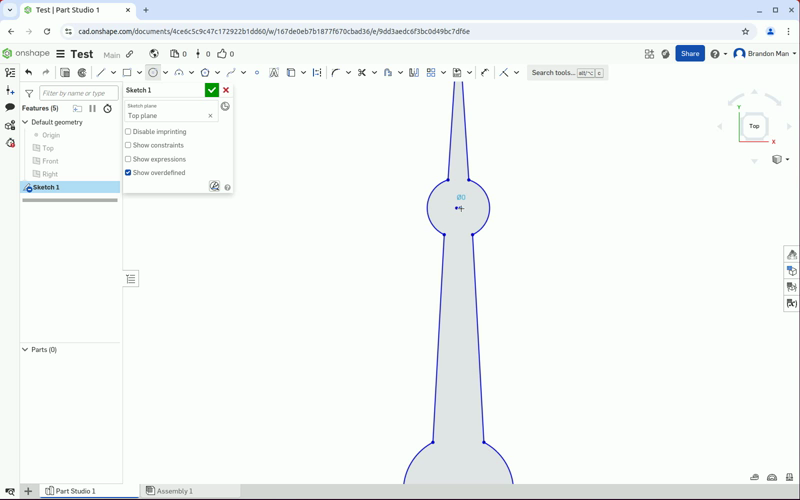
scroll(-6)
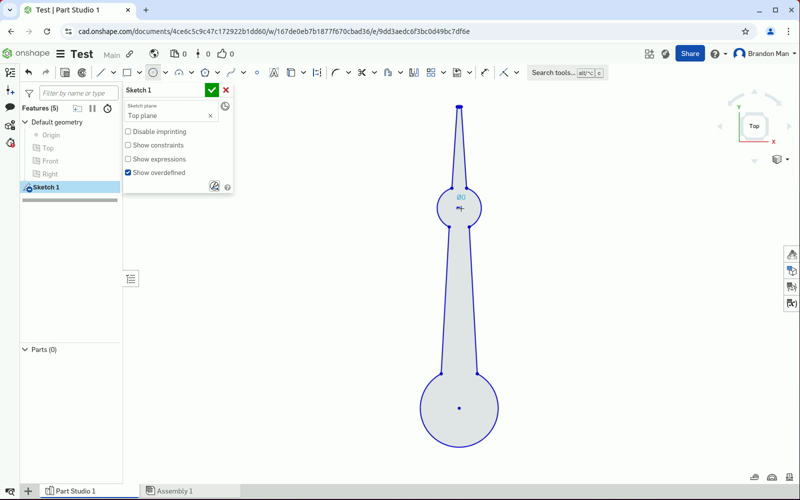
scroll(-6)
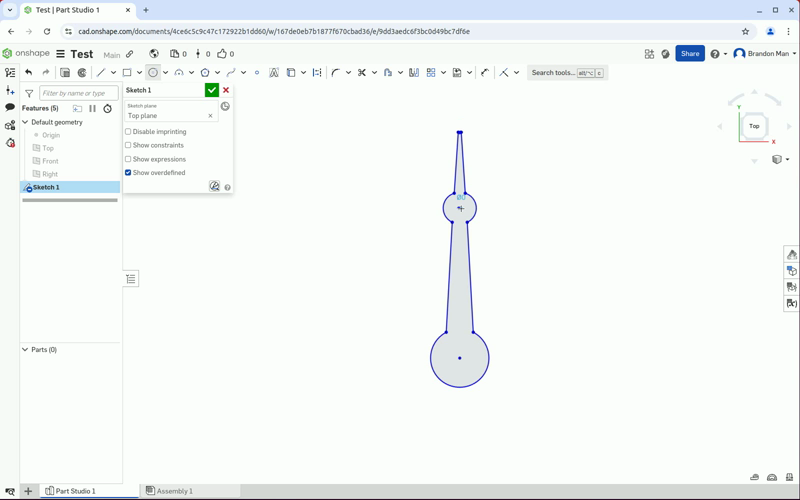
scroll(-6)
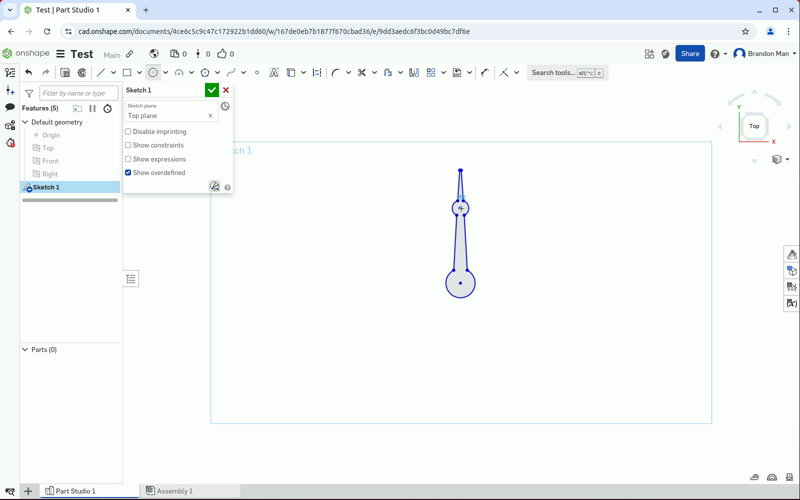
key_up(shift)
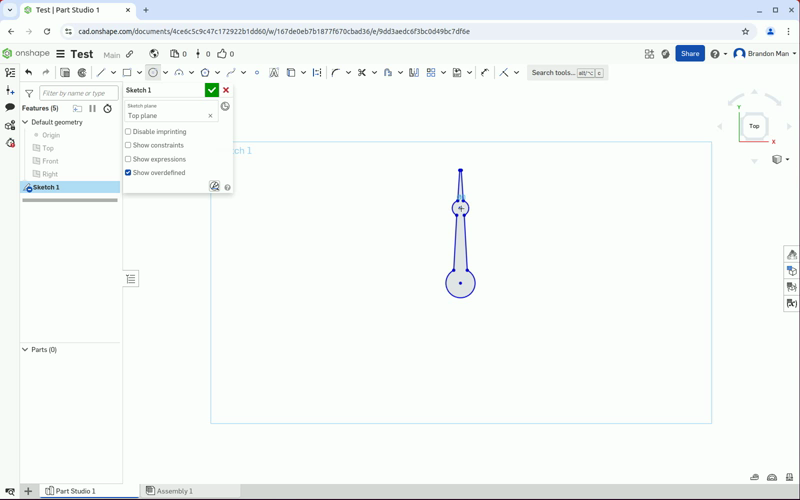
mouse_move(466, 208)
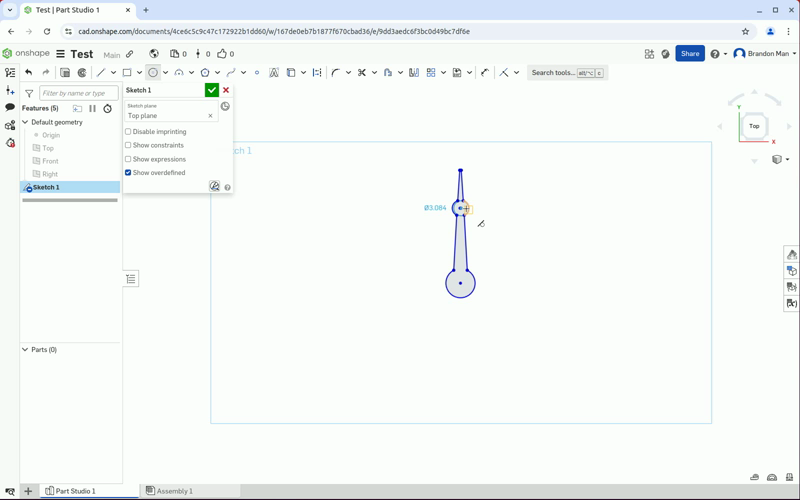
scroll(6)
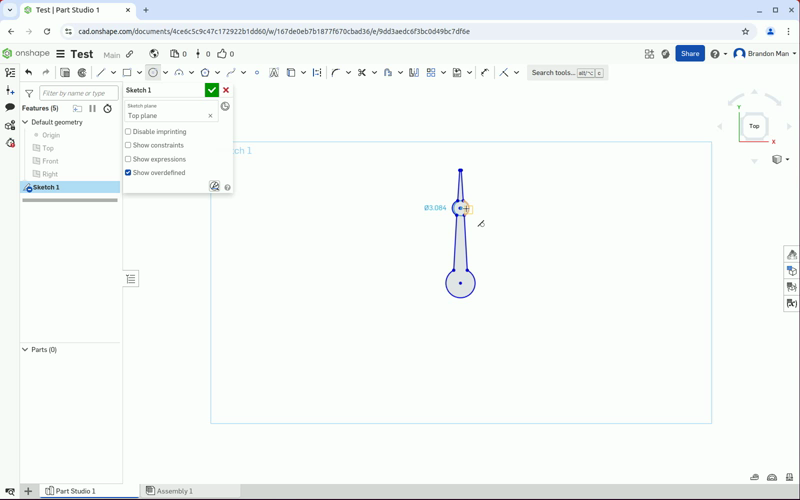
scroll(6)
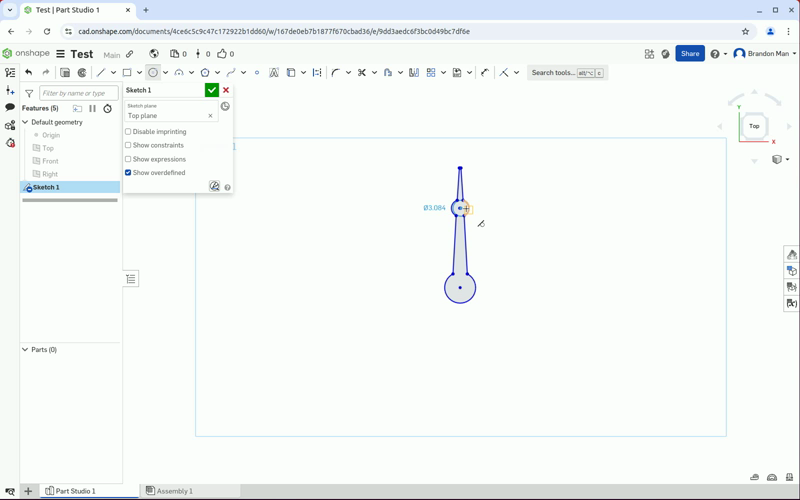
scroll(6)
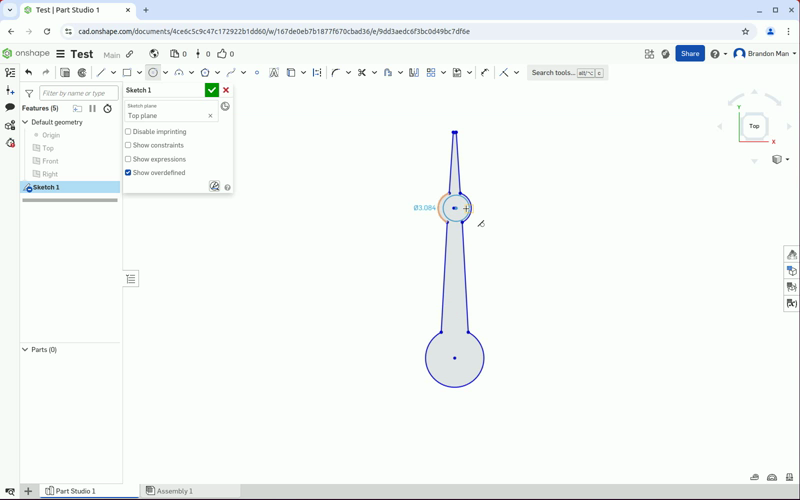
scroll(6)
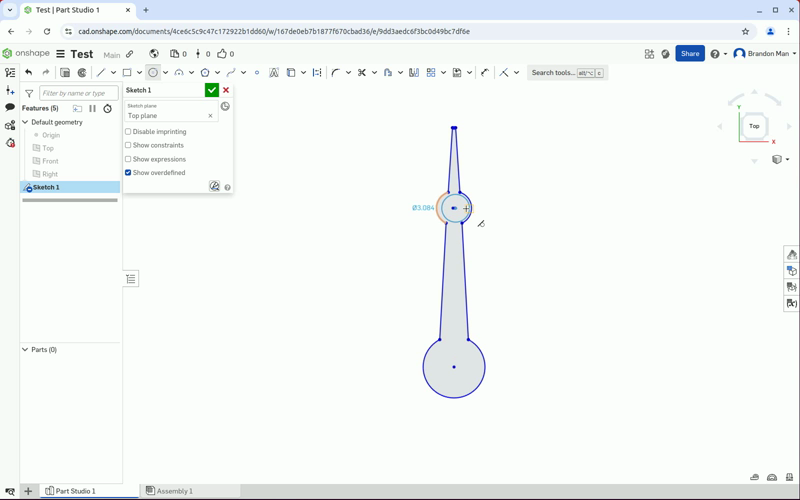
scroll(6)
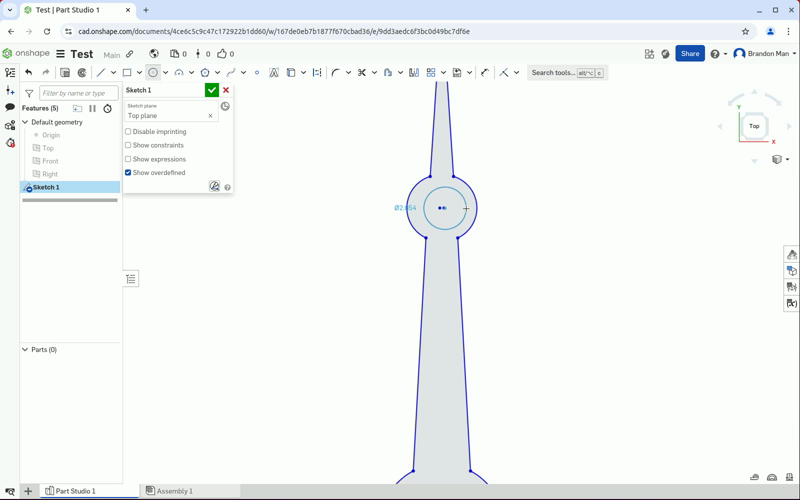
scroll(6)
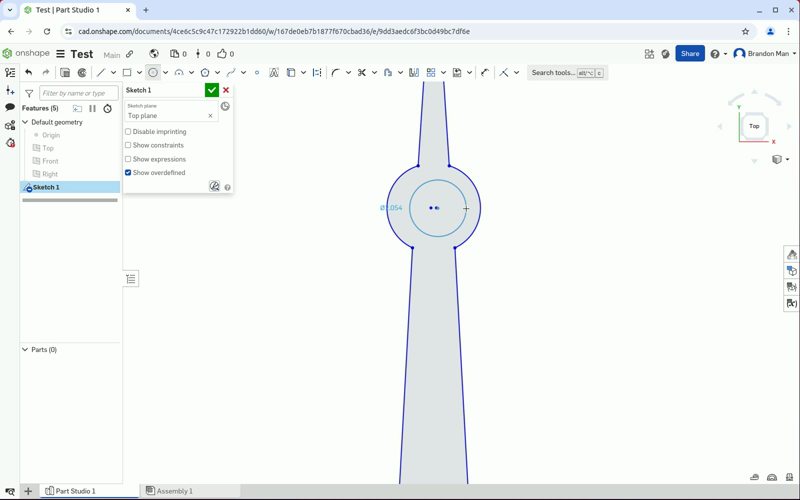
scroll(6)
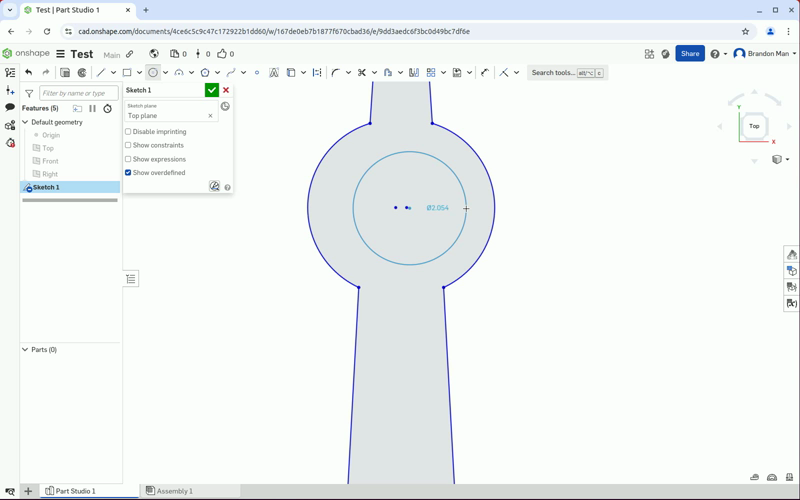
click(466, 208)
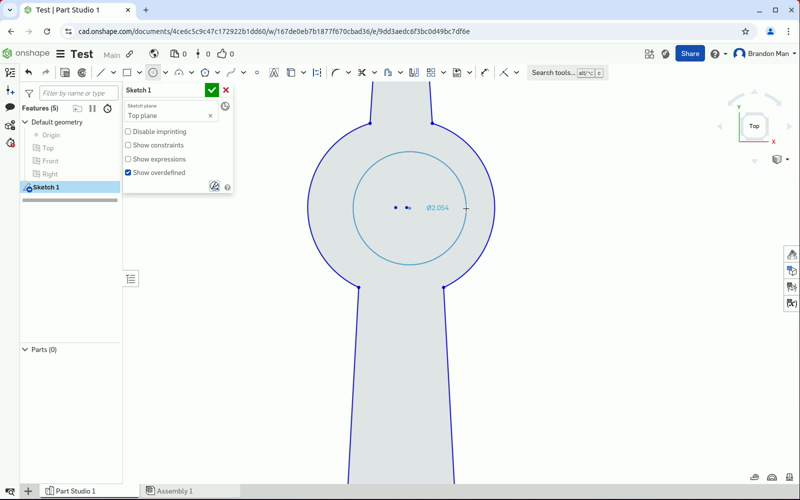
scroll(-6)
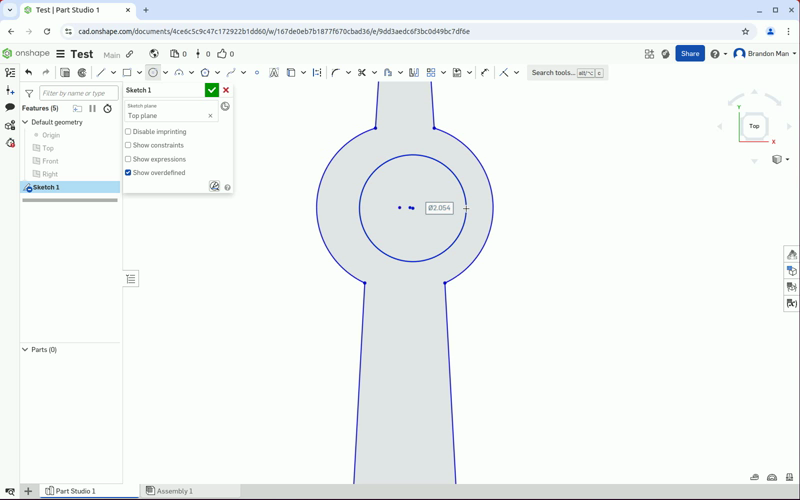
scroll(-6)
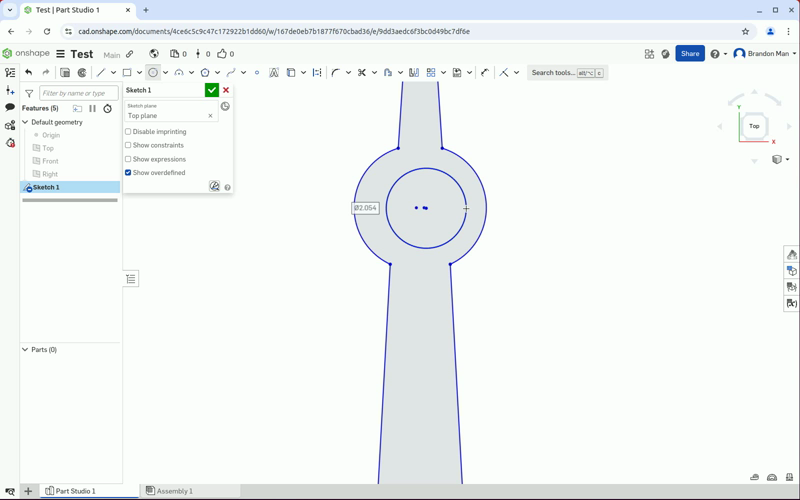
scroll(-6)
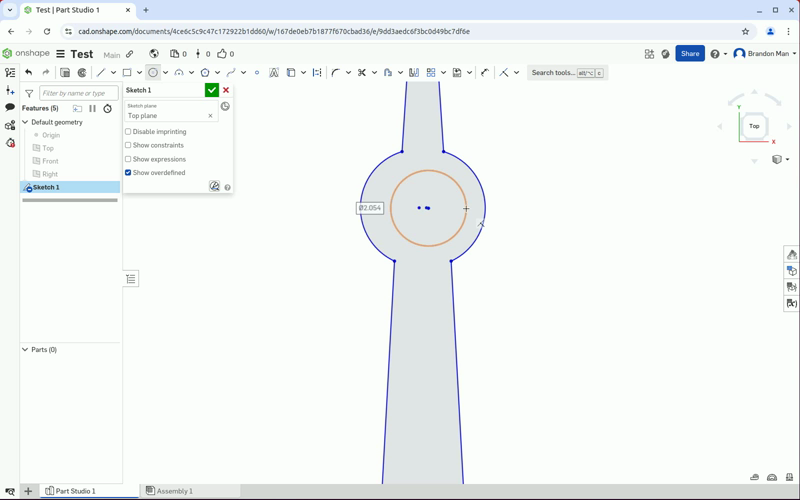
scroll(-6)
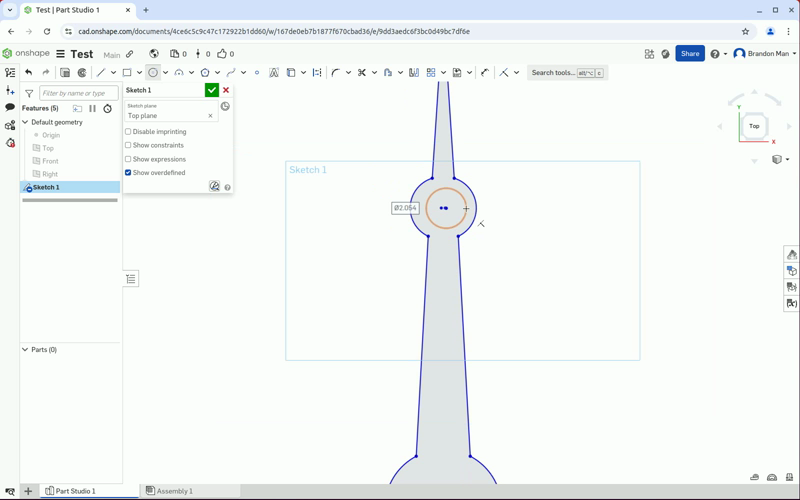
scroll(-6)
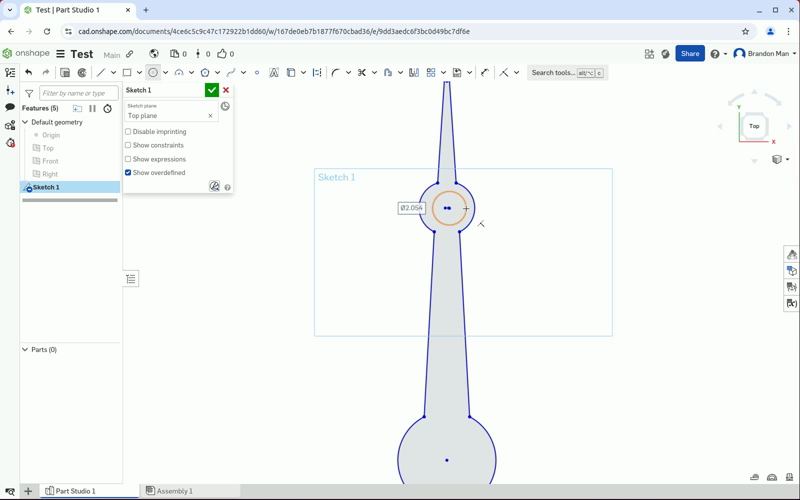
scroll(-6)
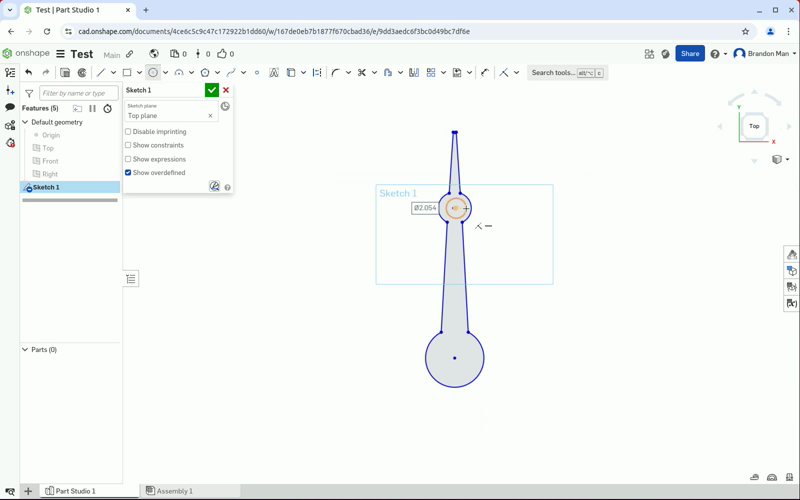
scroll(-6)
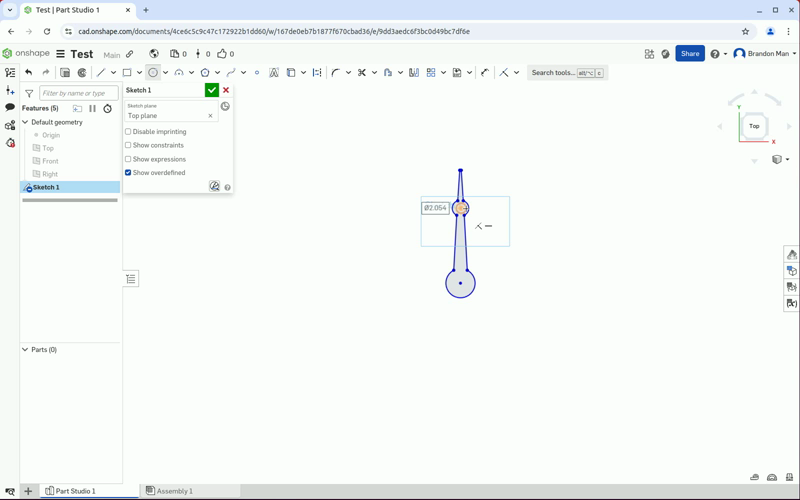
key(esc)
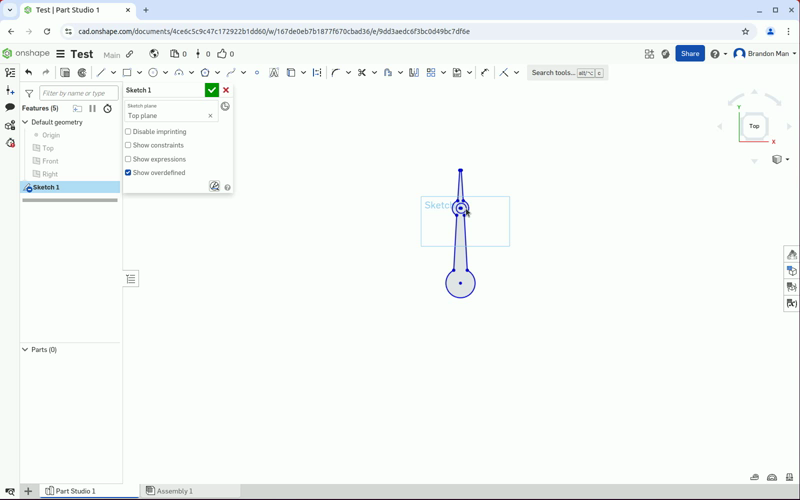
mouse_move(464, 291)
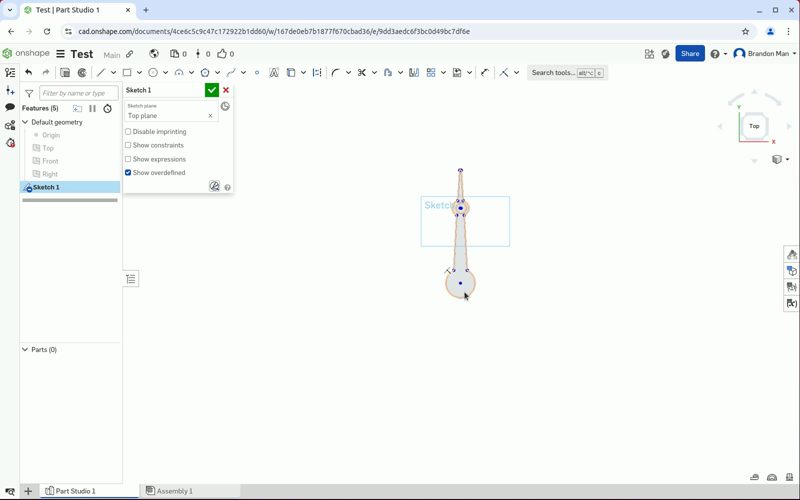
scroll(6)
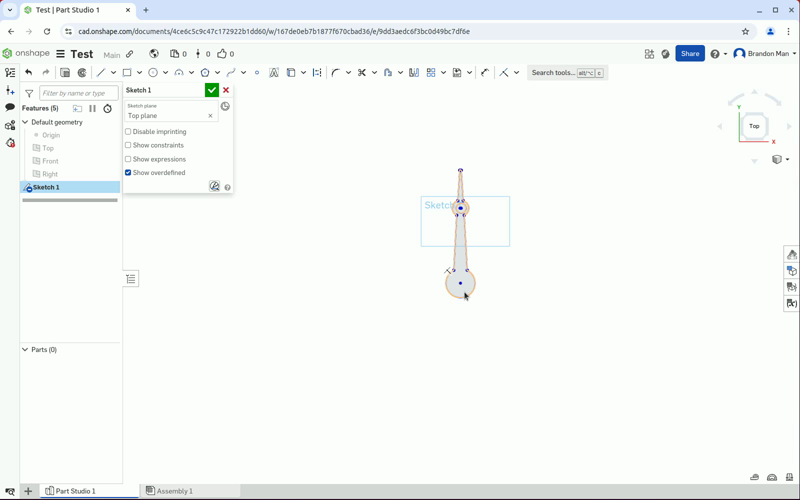
scroll(6)
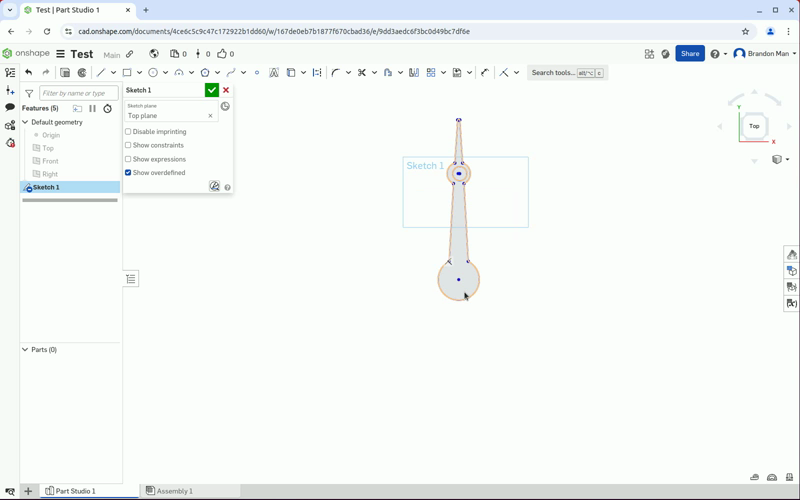
scroll(6)
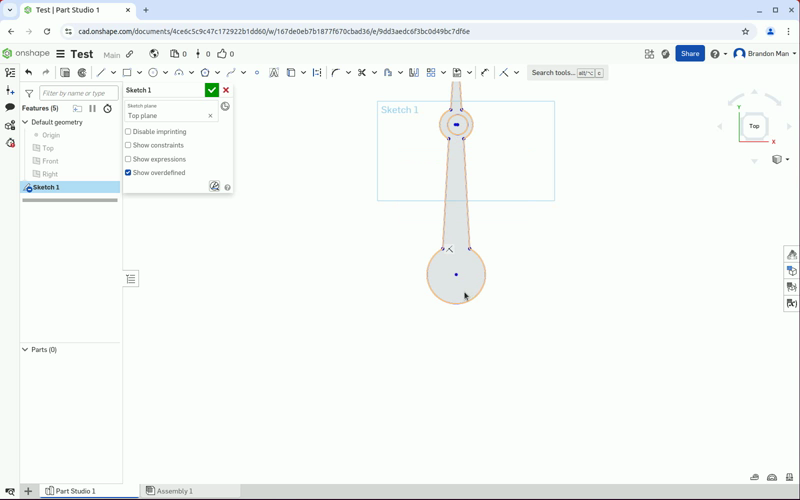
scroll(6)
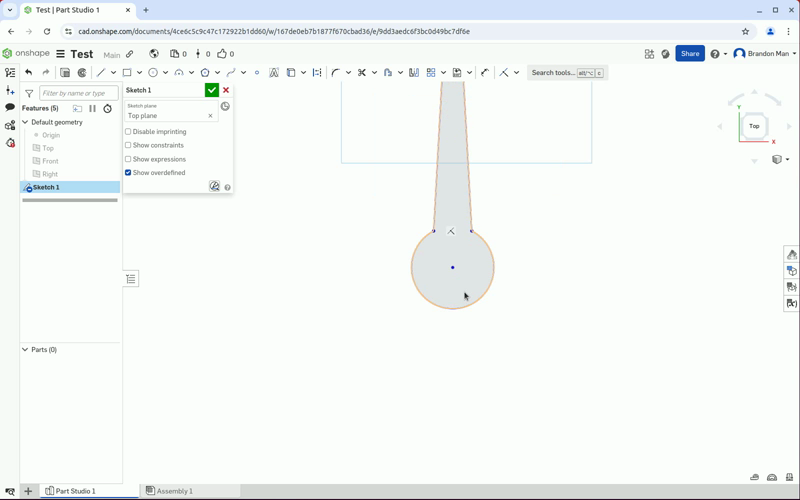
scroll(6)
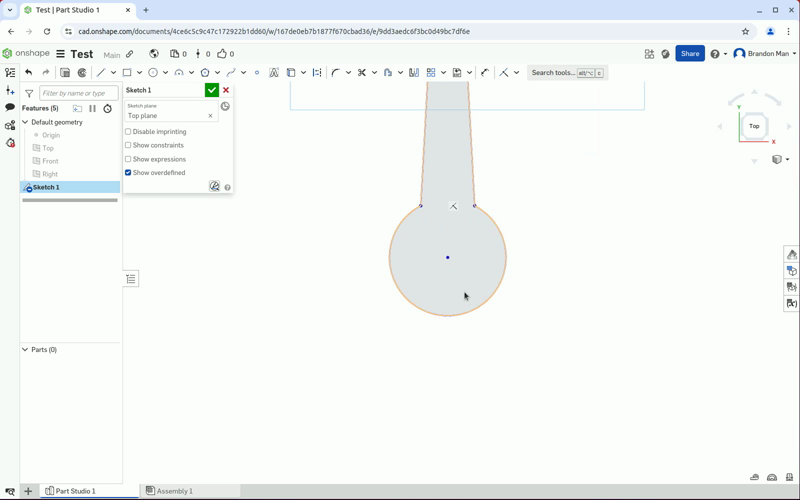
scroll(6)
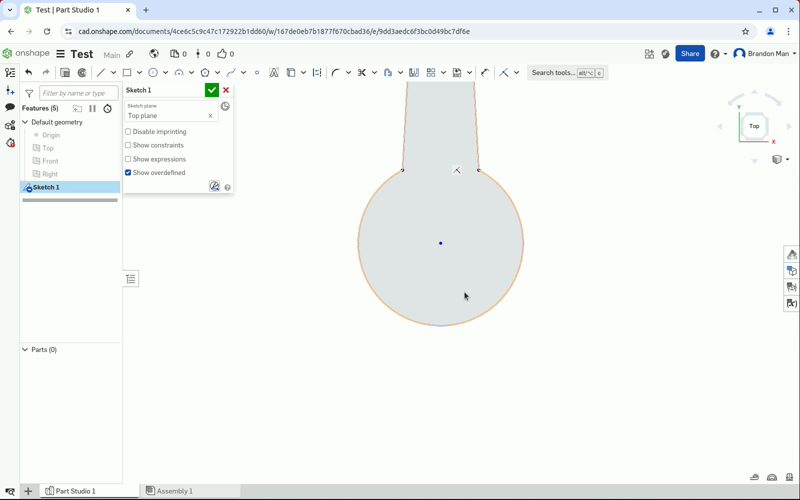
scroll(6)
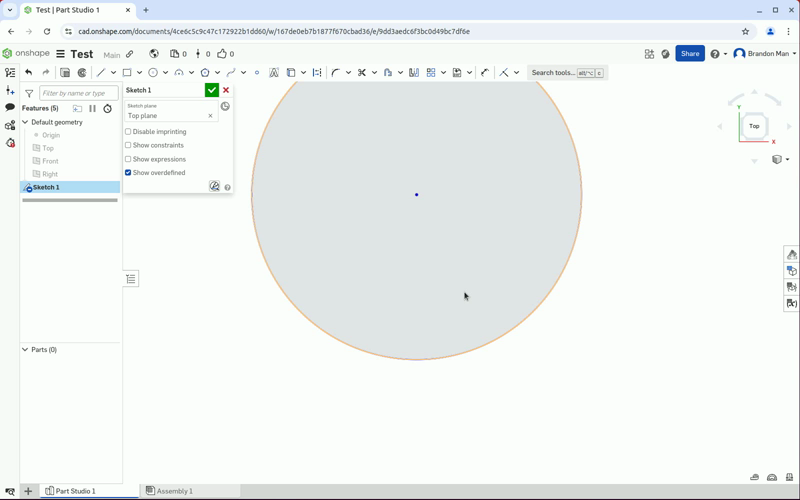
click(464, 291)
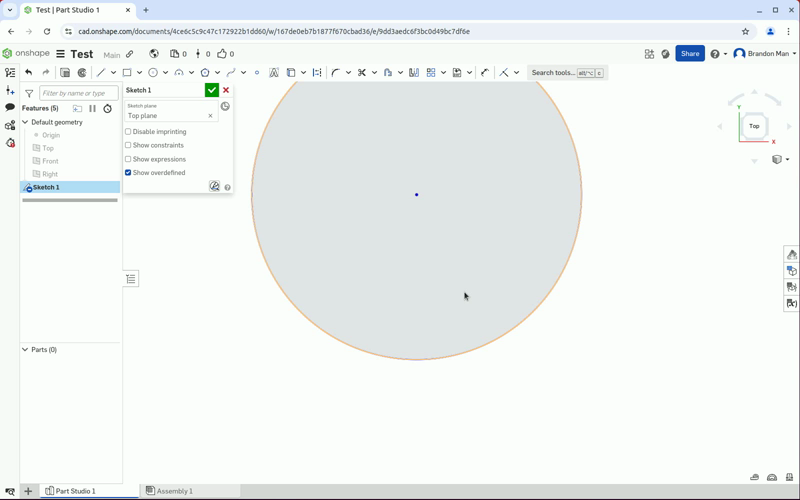
scroll(-6)
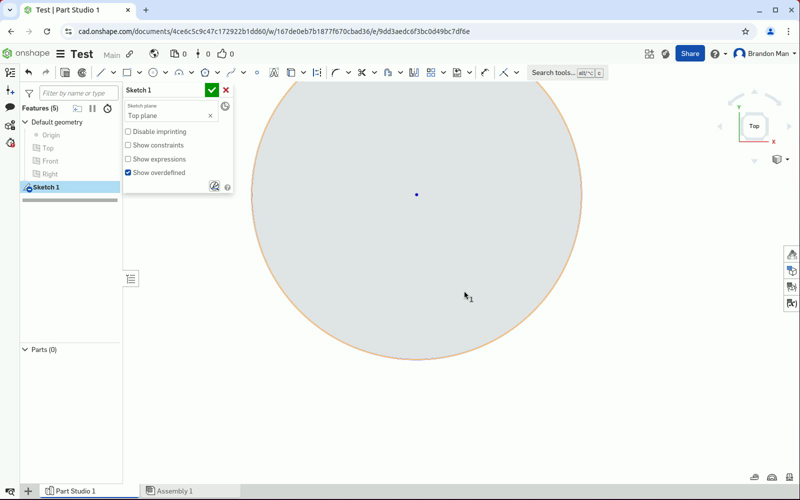
scroll(-6)
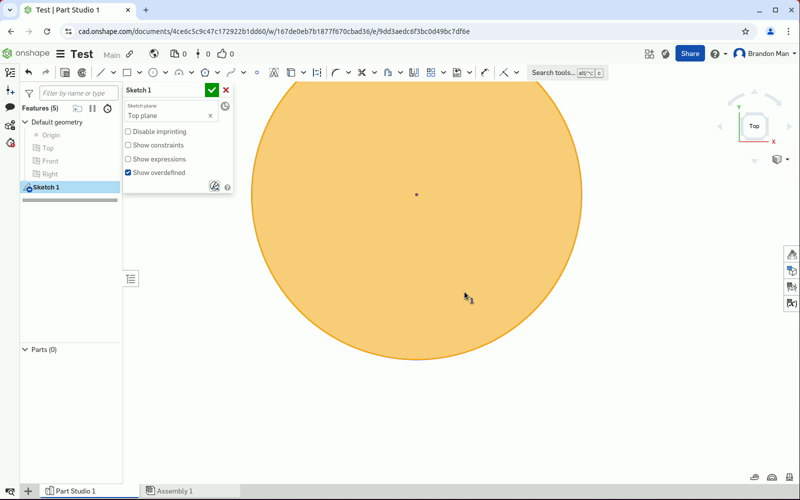
scroll(-6)
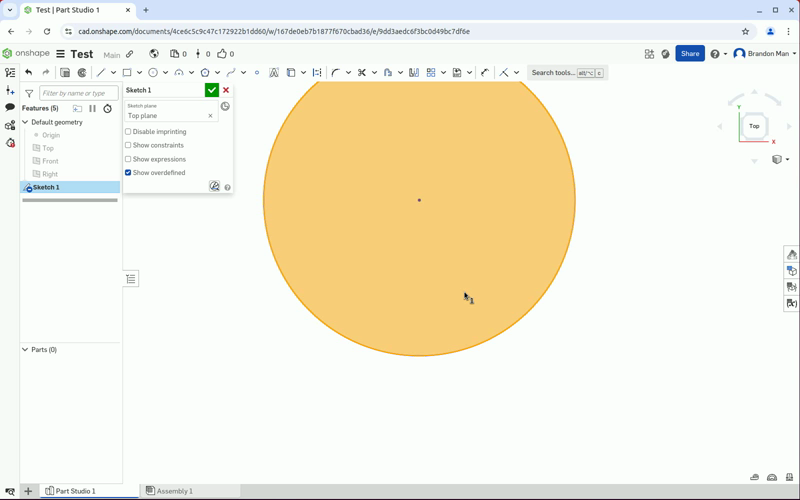
scroll(-6)
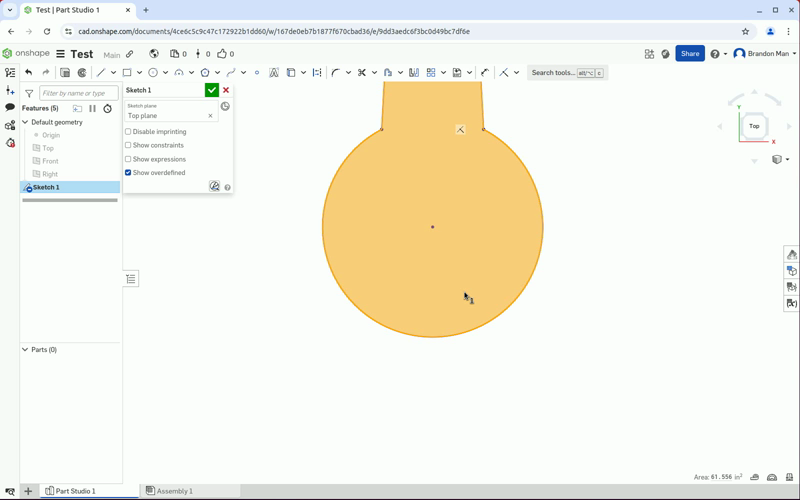
scroll(-6)
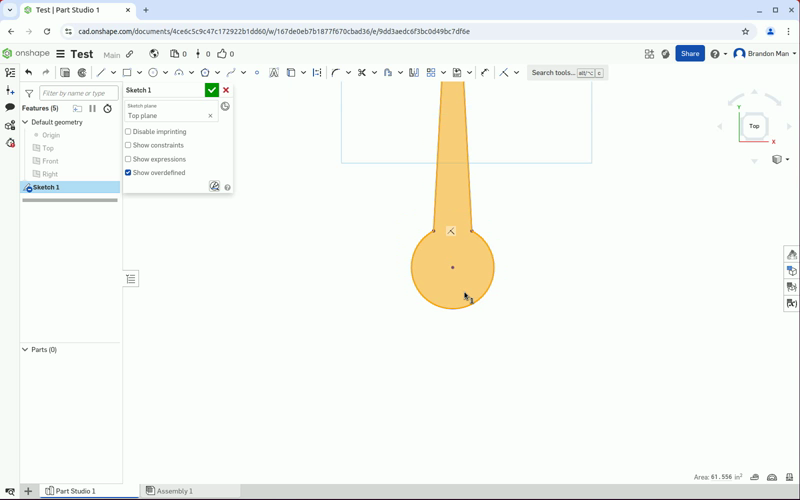
scroll(-6)
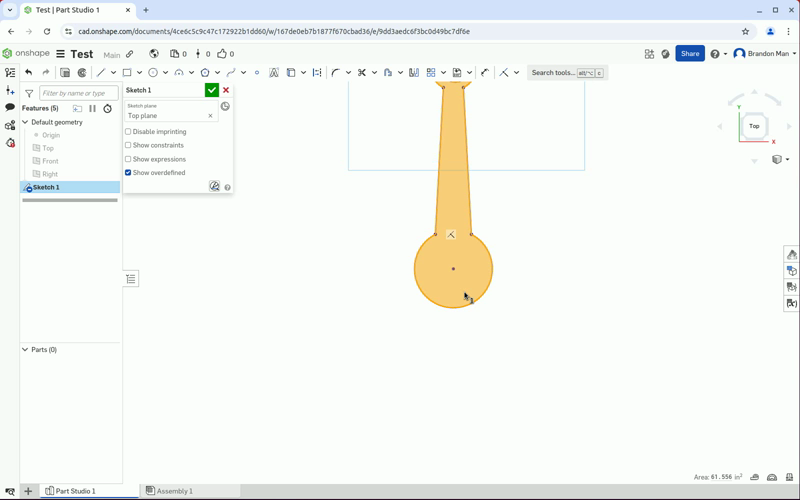
scroll(-6)
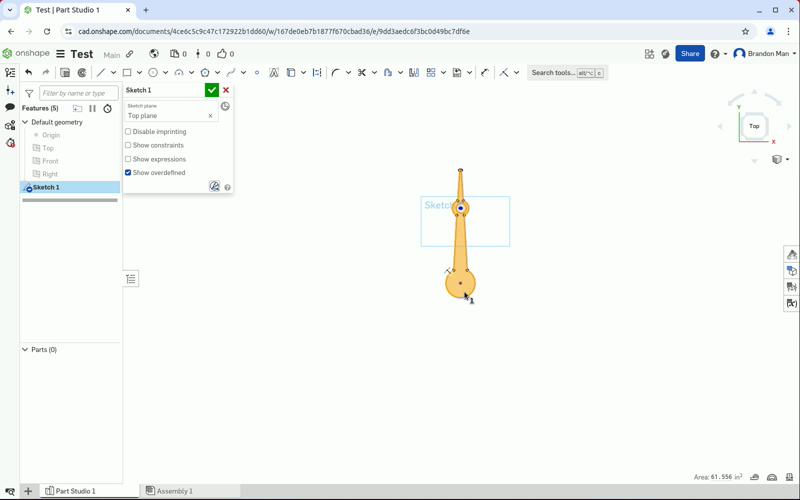
mouse_move(73, 352)
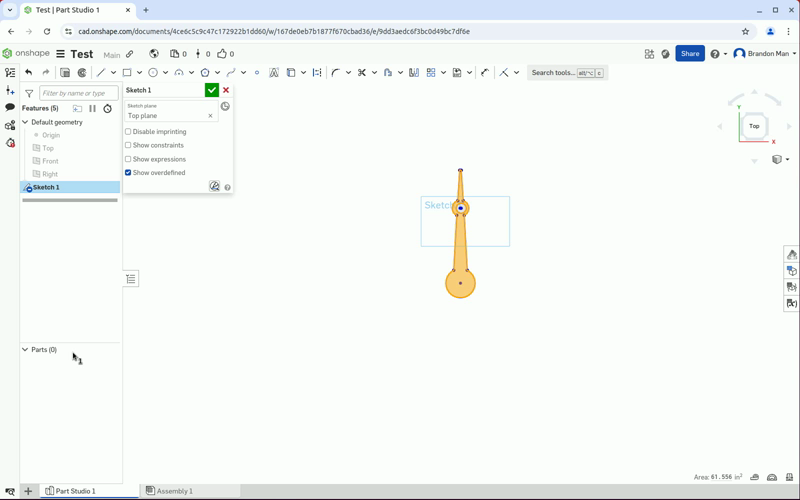
key(shift+y)
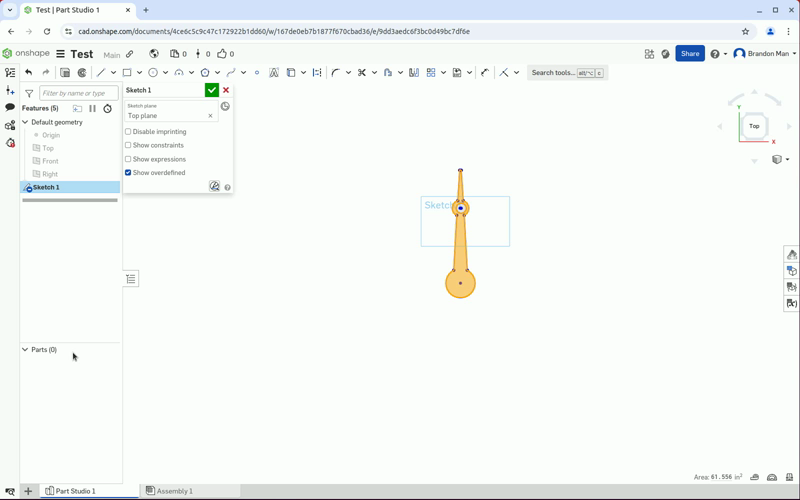
key(shift+e)
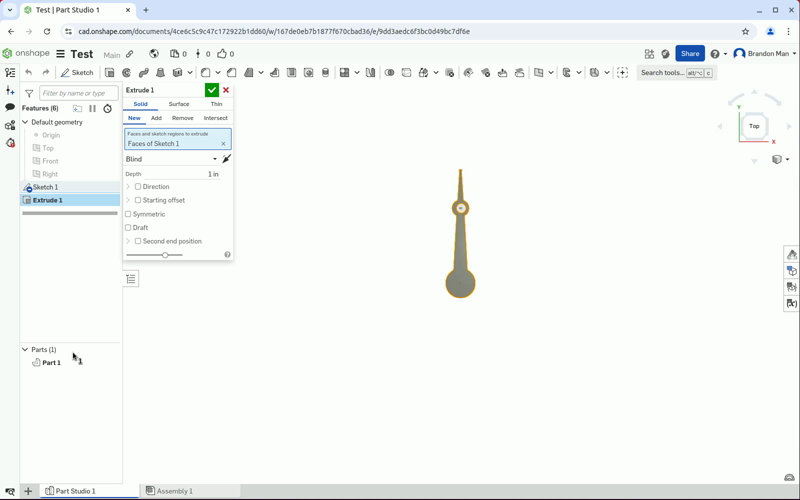
mouse_move(143, 106)
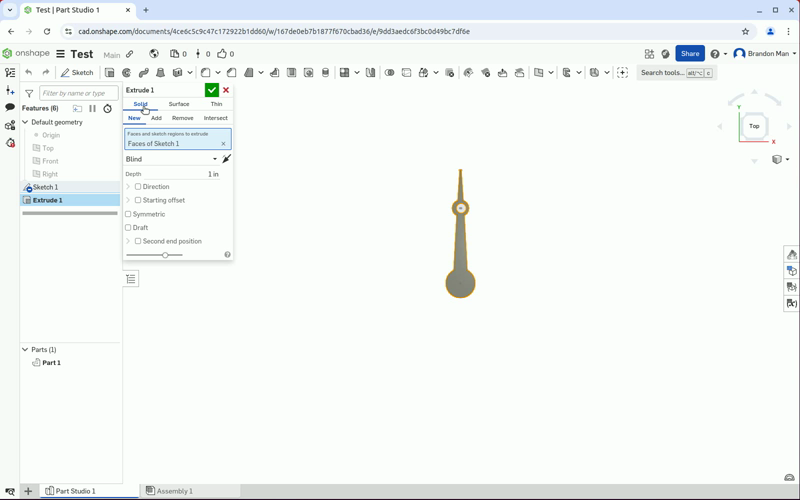
click(143, 106)
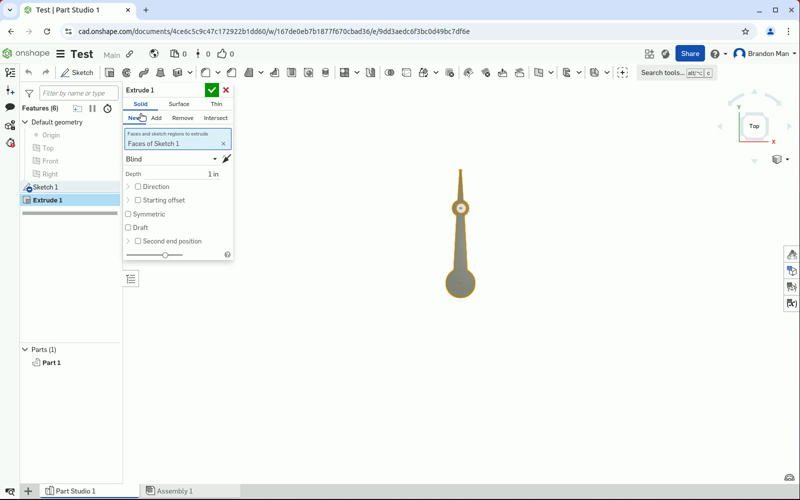
mouse_move(137, 120)
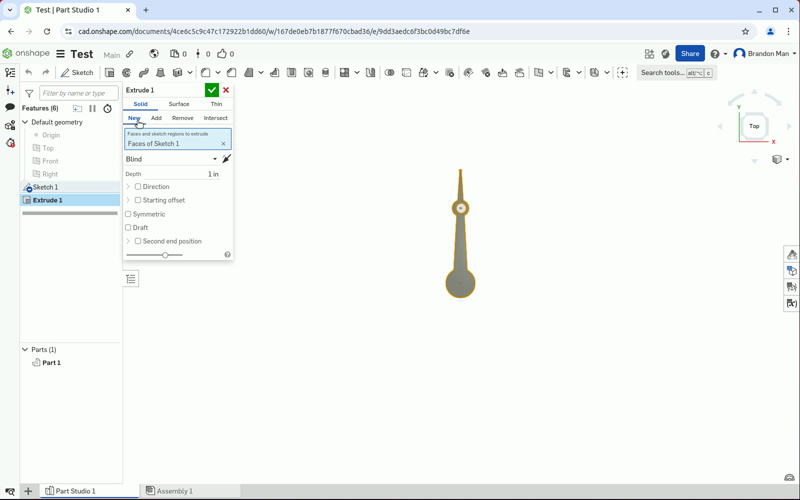
click(137, 120)
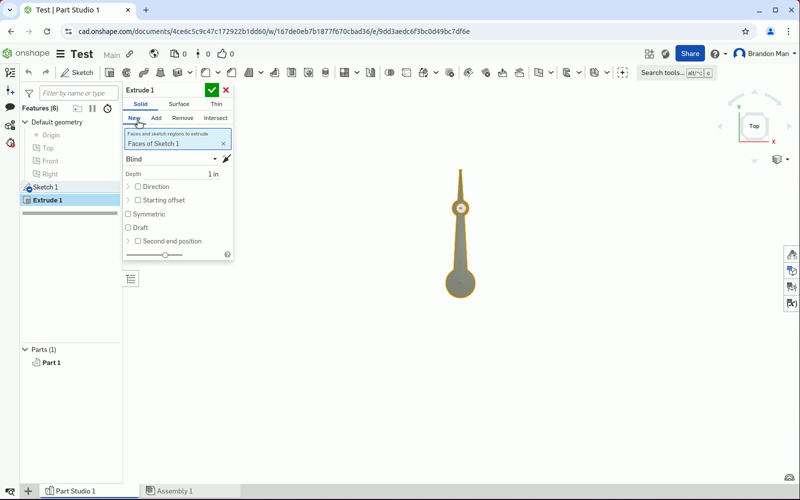
key(tab, 4)
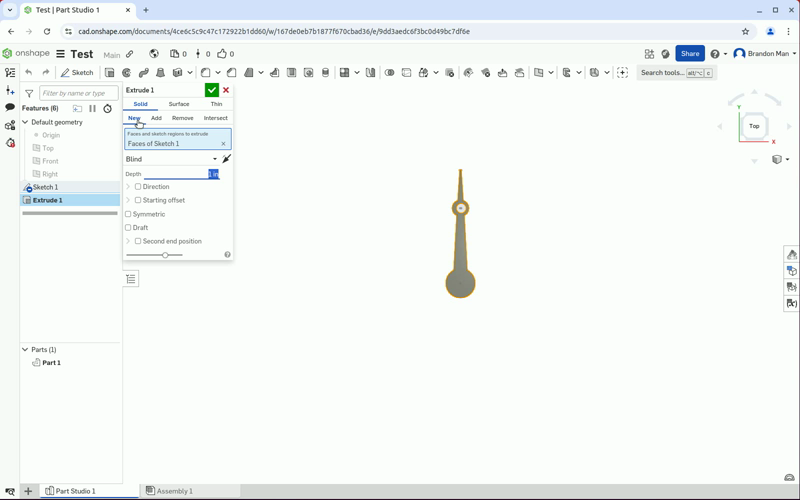
text(0.722)
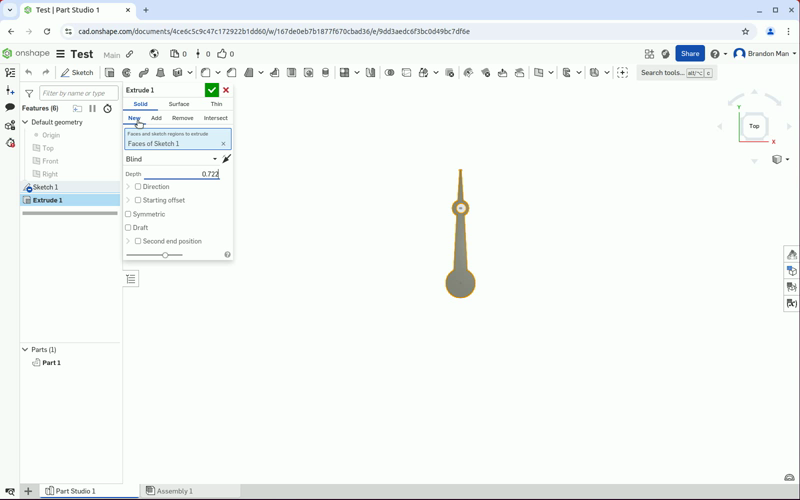
key(enter)
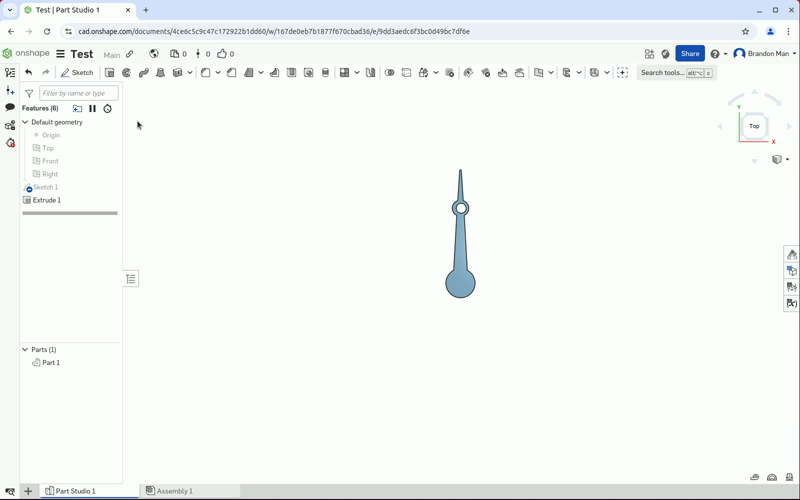
key(shift+h)
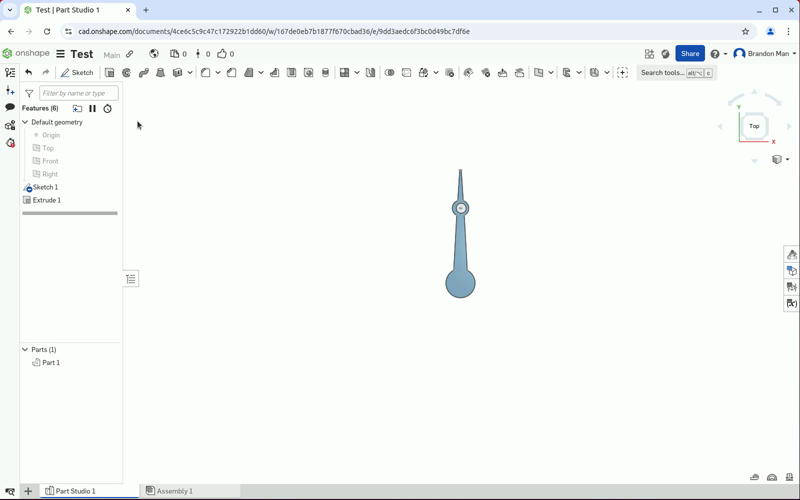
key(shift+h)
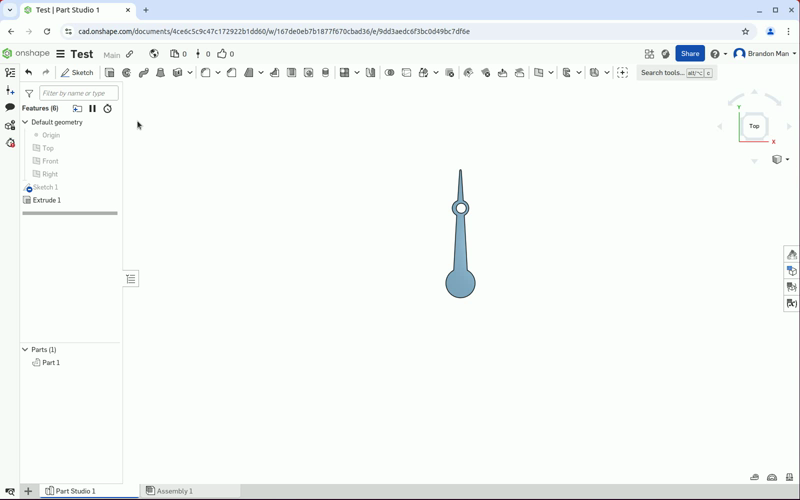
mouse_move(73, 189)
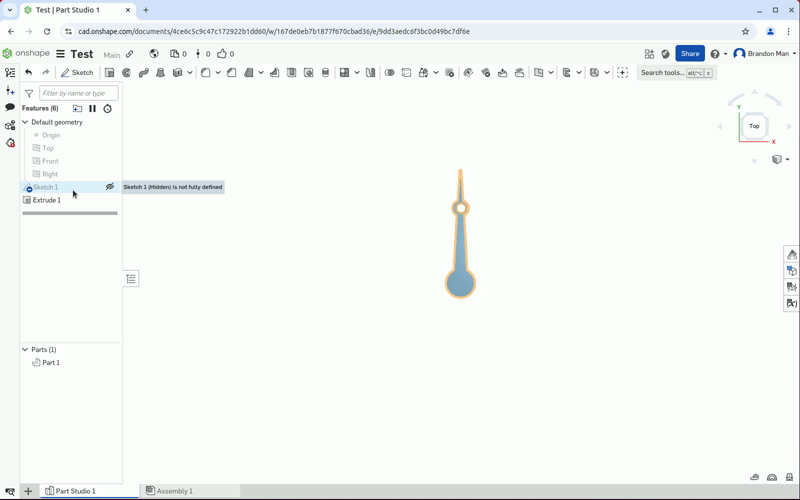
click(73, 189)
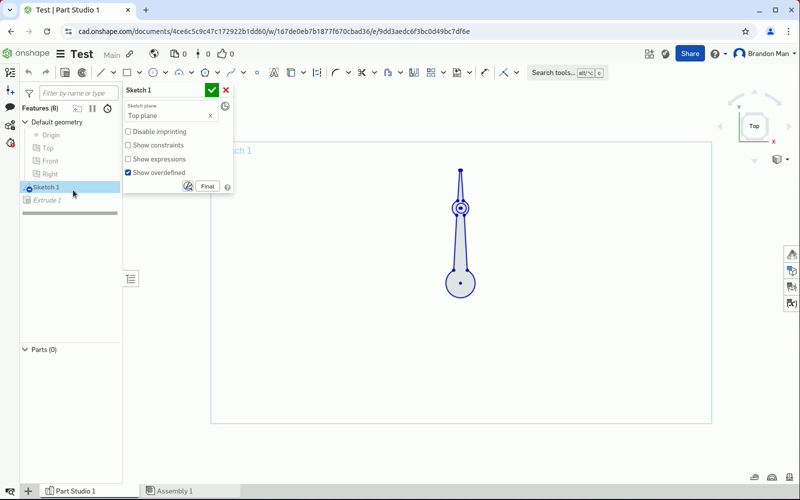
mouse_move(229, 92)
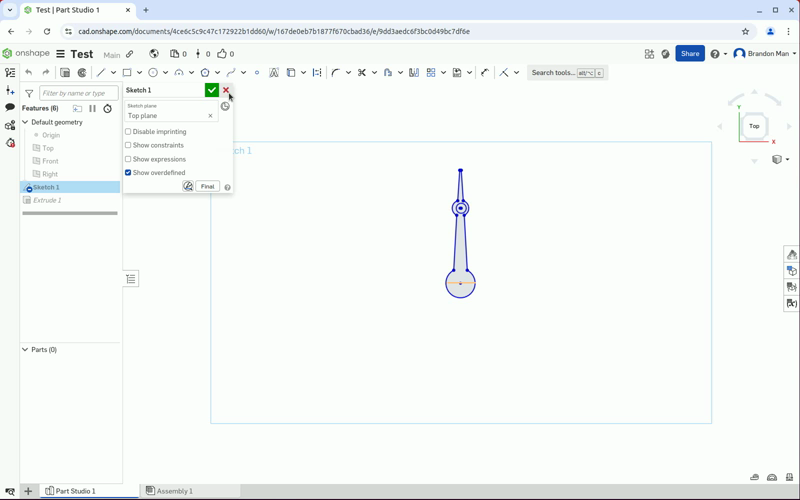
click(229, 92)
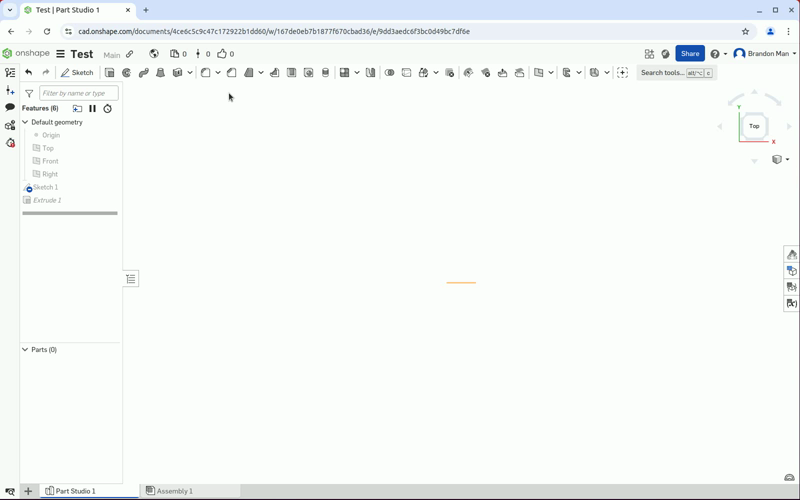
mouse_move(541, 75)
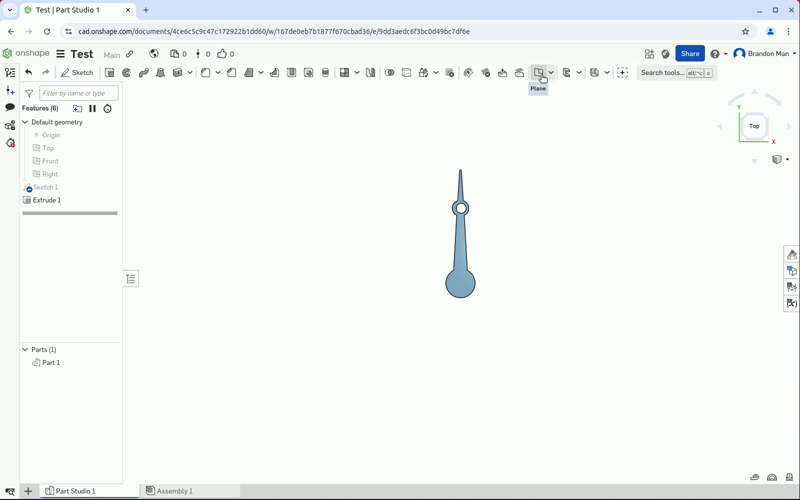
click(541, 75)
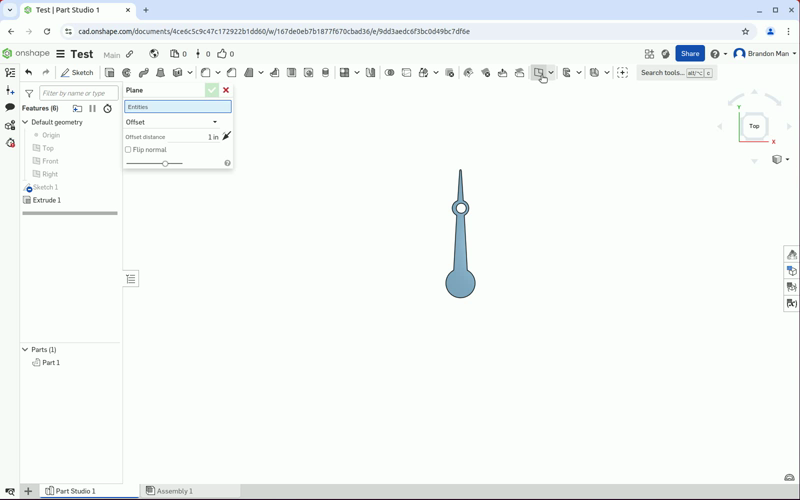
mouse_move(73, 150)
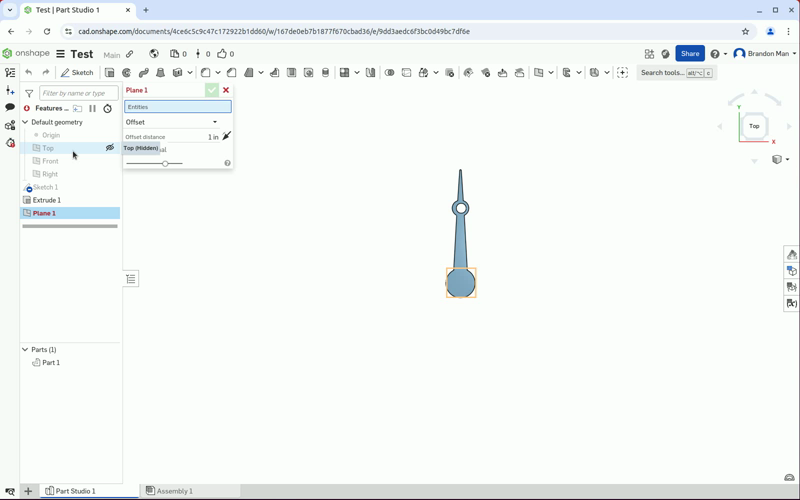
click(73, 150)
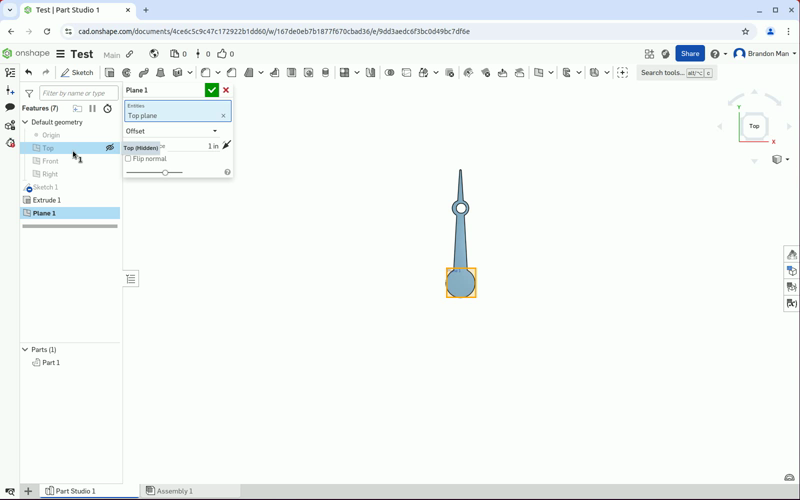
key(tab, 2)
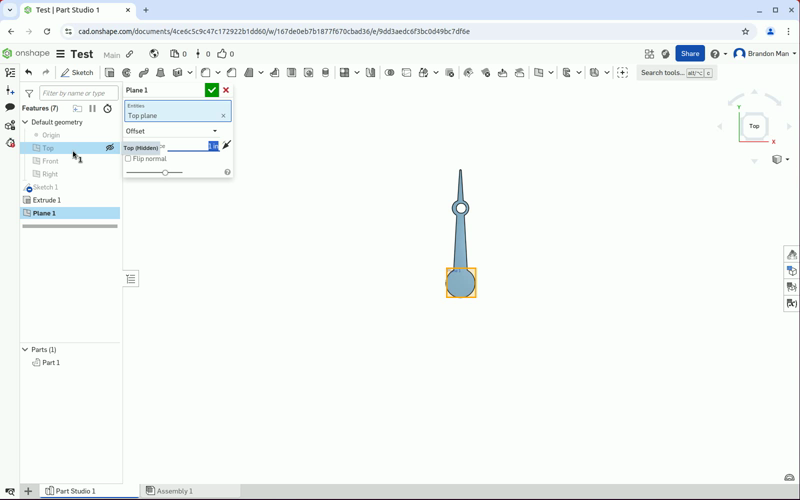
text(0.709)
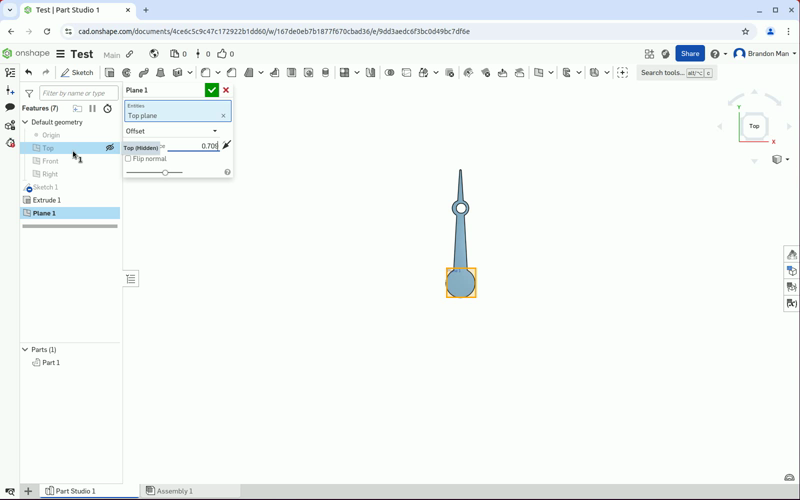
key(enter, 2)
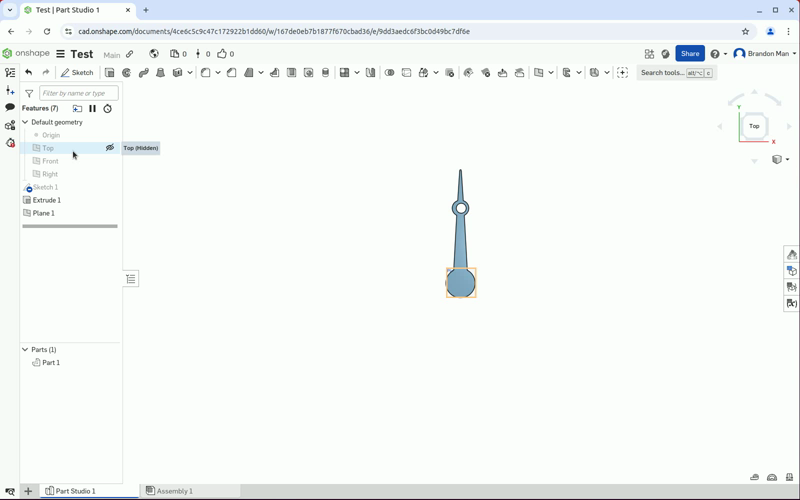
key(shift+s)
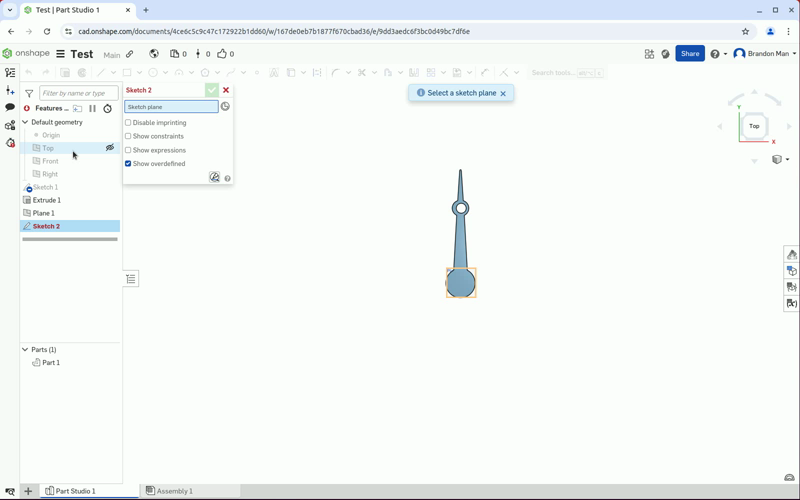
mouse_move(73, 215)
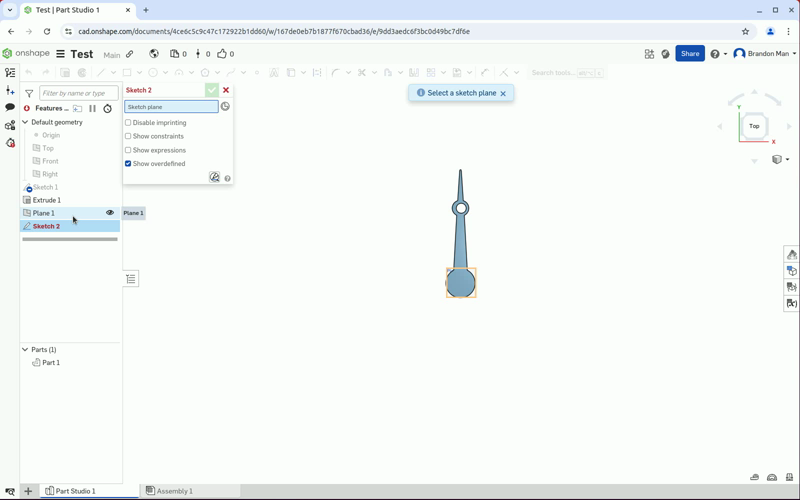
click(73, 215)
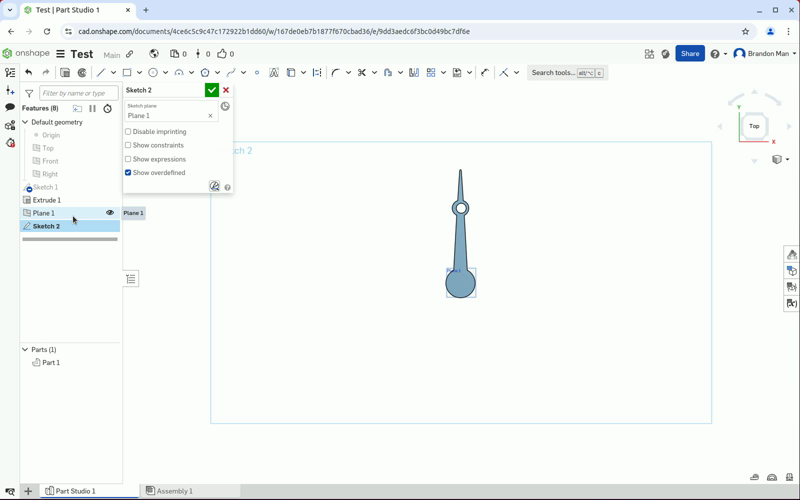
mouse_move(73, 352)
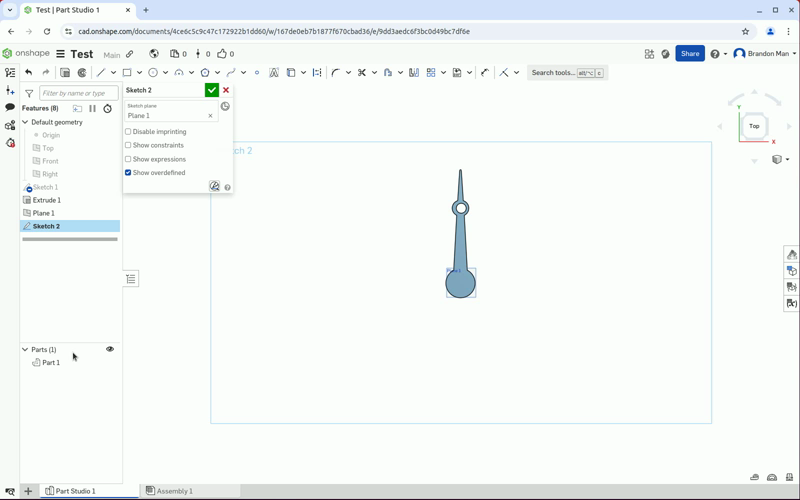
key(y)
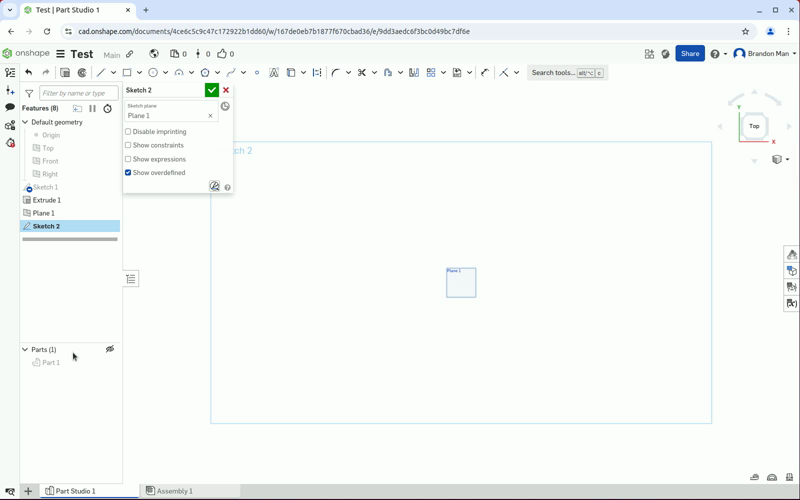
key(c)
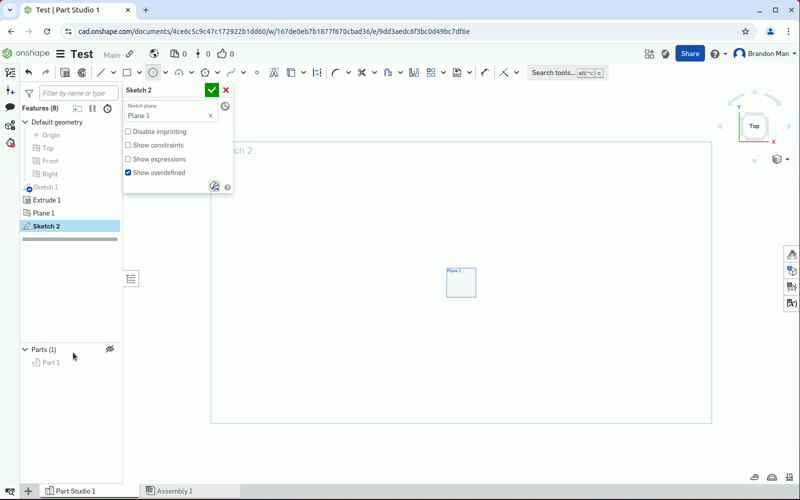
key_down(shift)
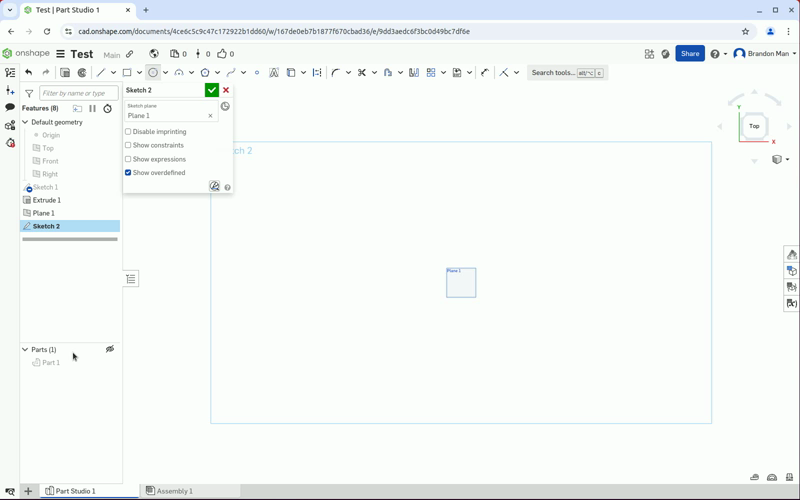
mouse_move(460, 282)
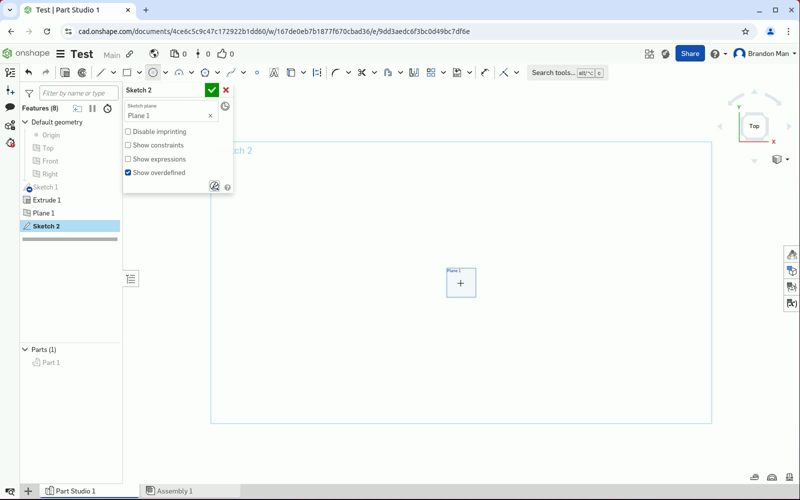
click(460, 282)
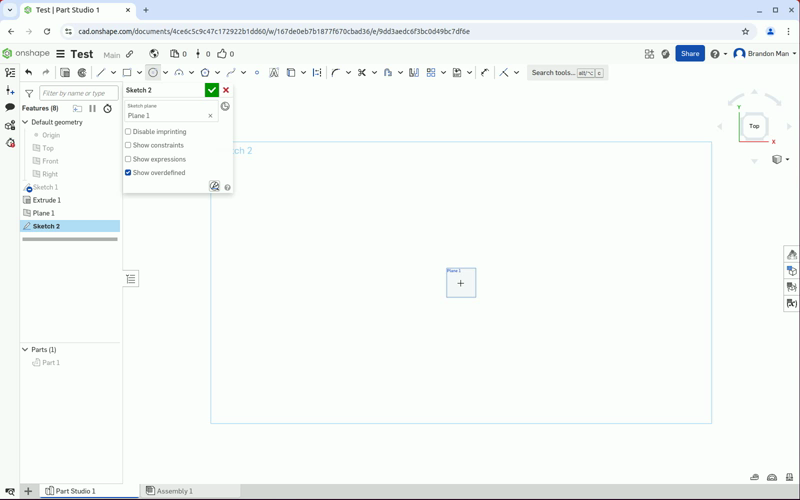
key_up(shift)
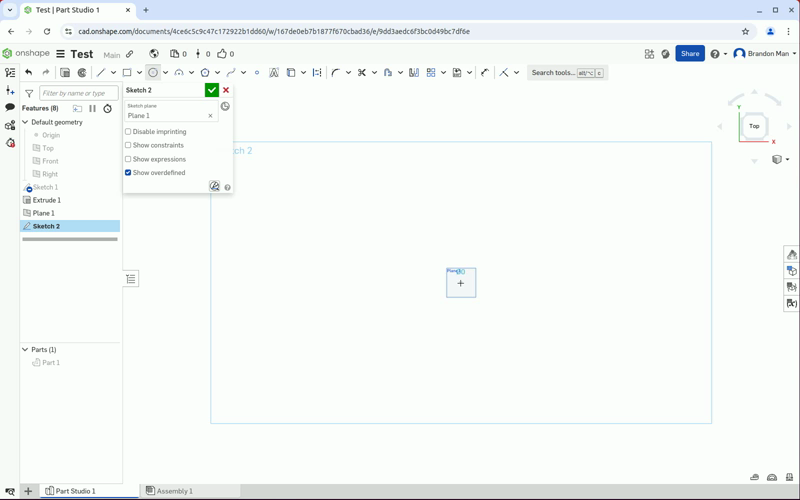
mouse_move(468, 282)
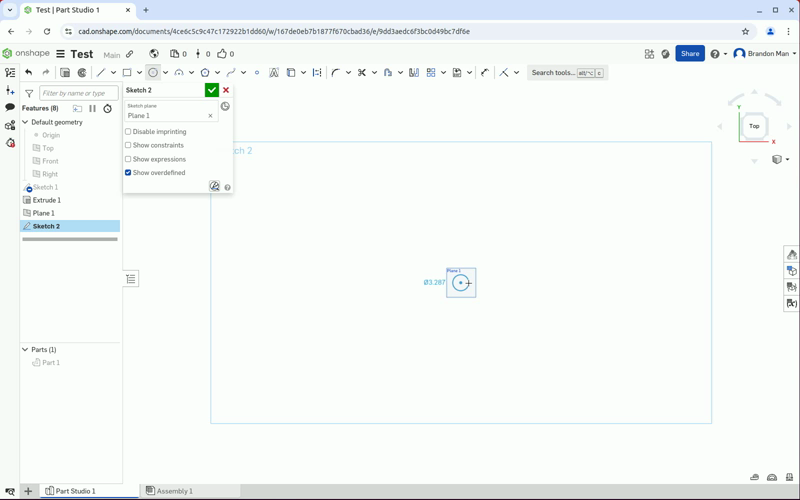
click(468, 282)
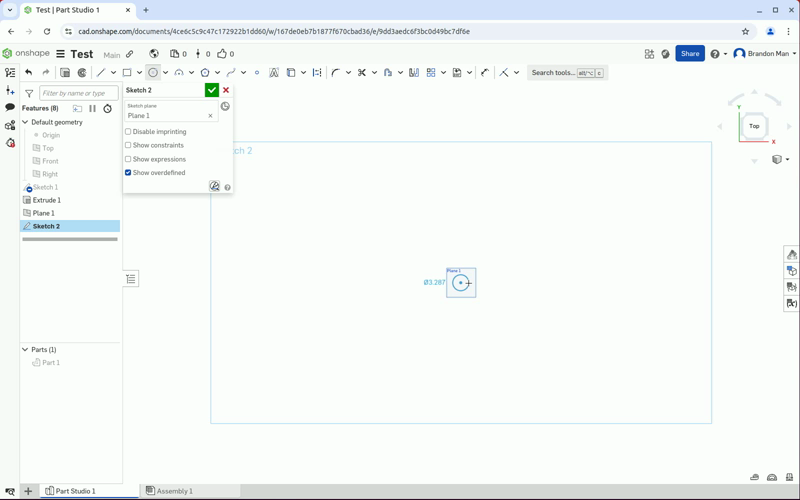
key(esc)
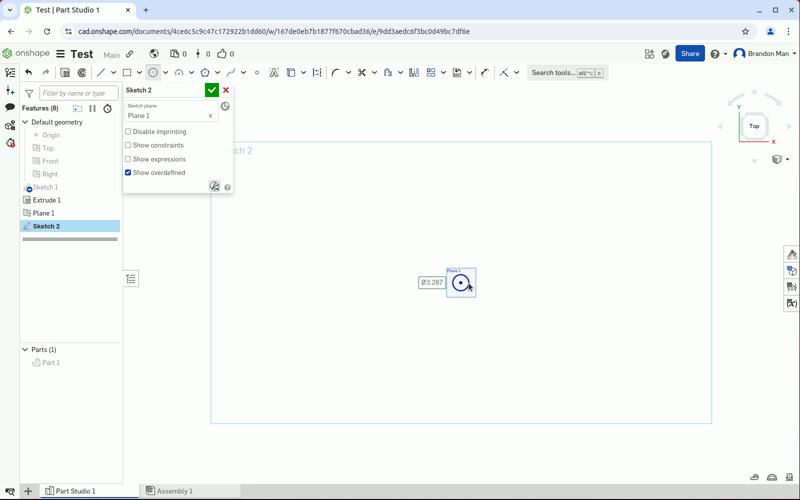
mouse_move(458, 275)
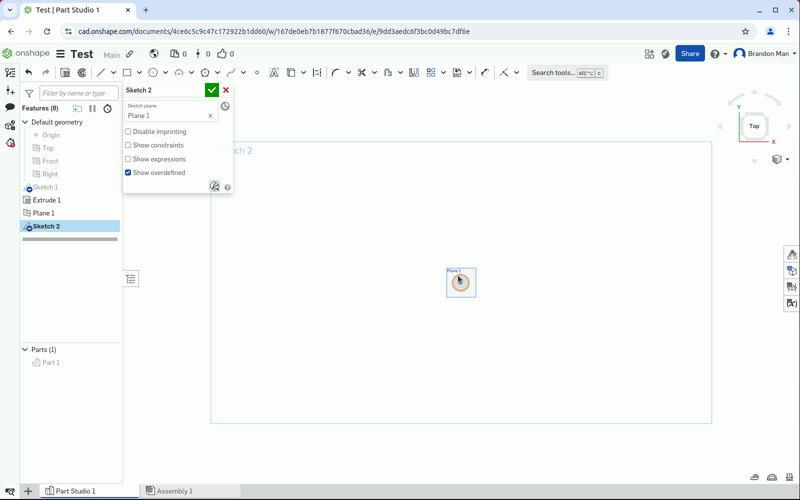
scroll(6)
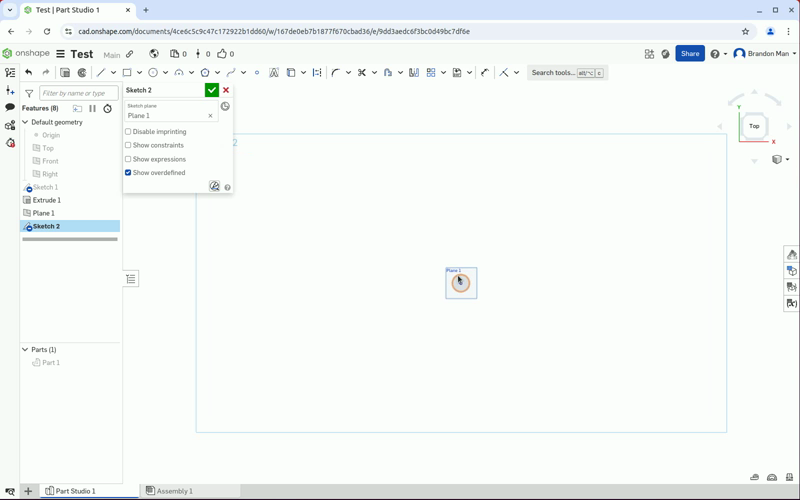
scroll(6)
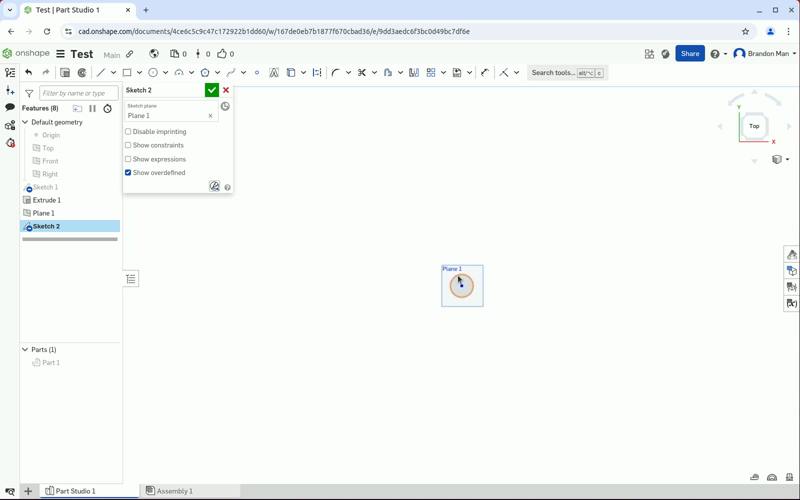
scroll(6)
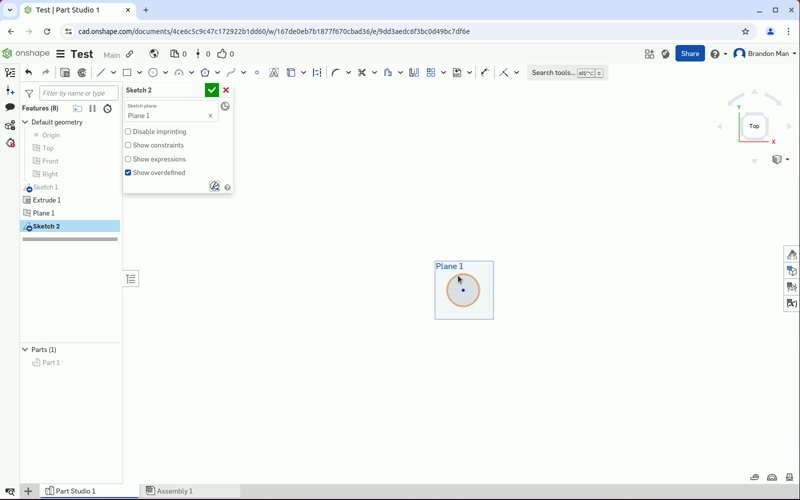
scroll(6)
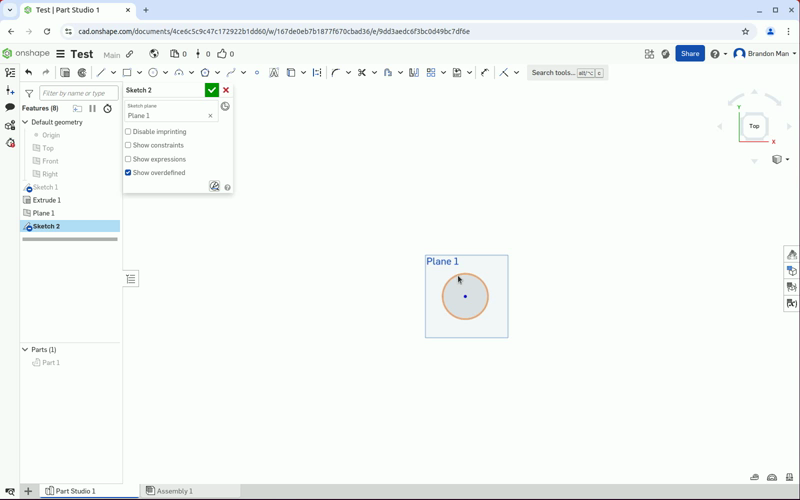
scroll(6)
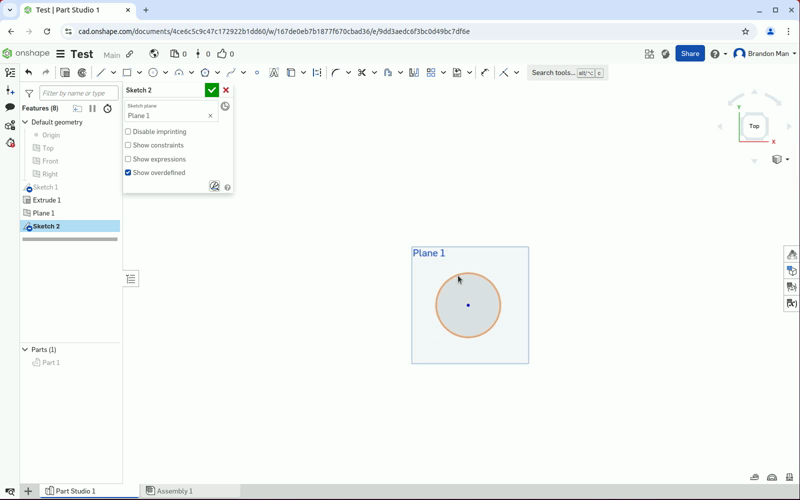
scroll(6)
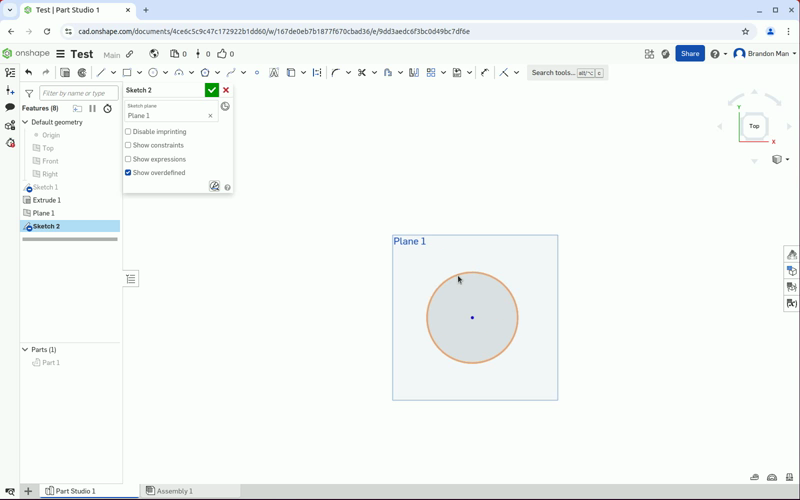
scroll(6)
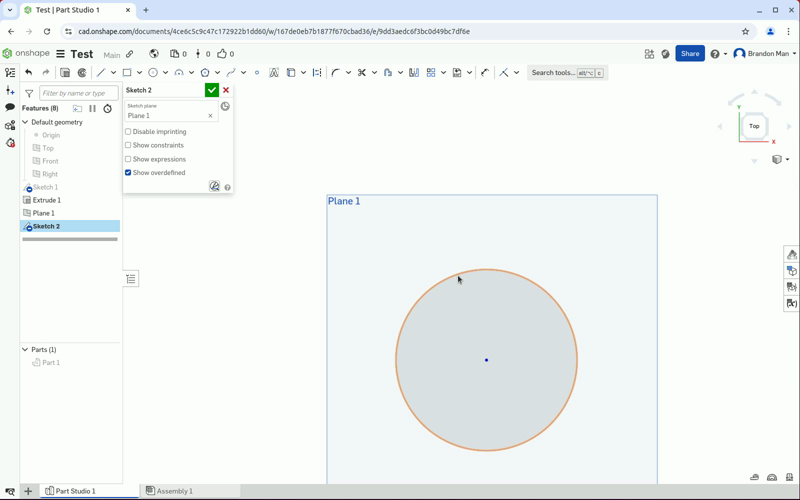
click(458, 275)
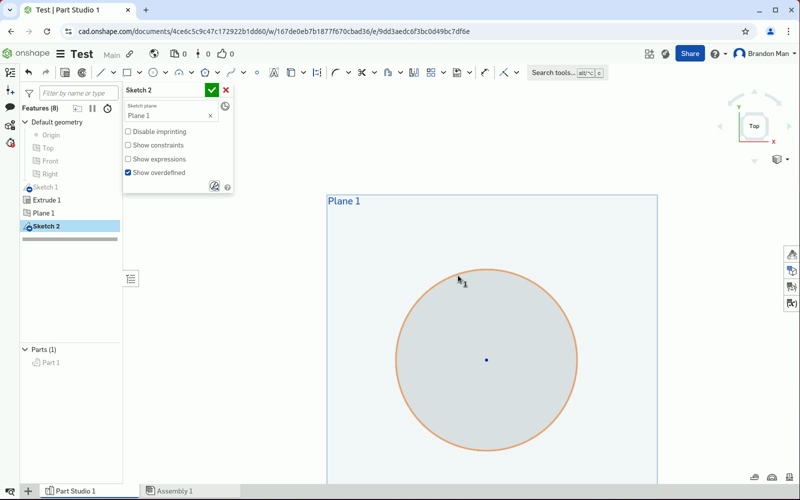
scroll(-6)
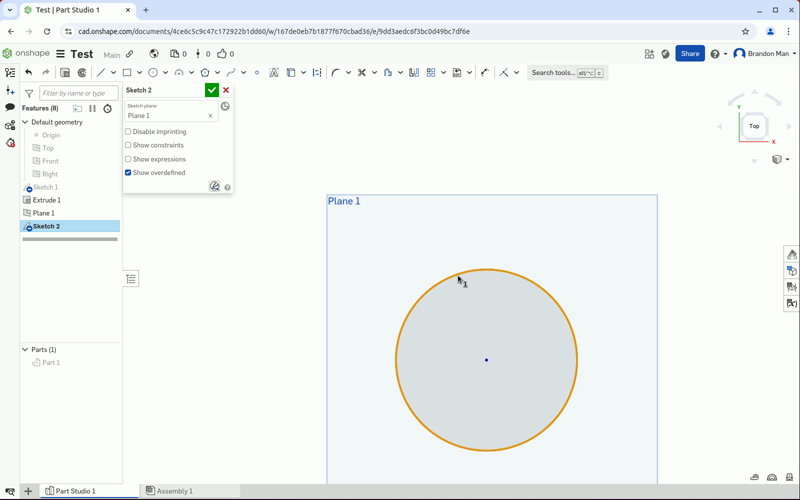
scroll(-6)
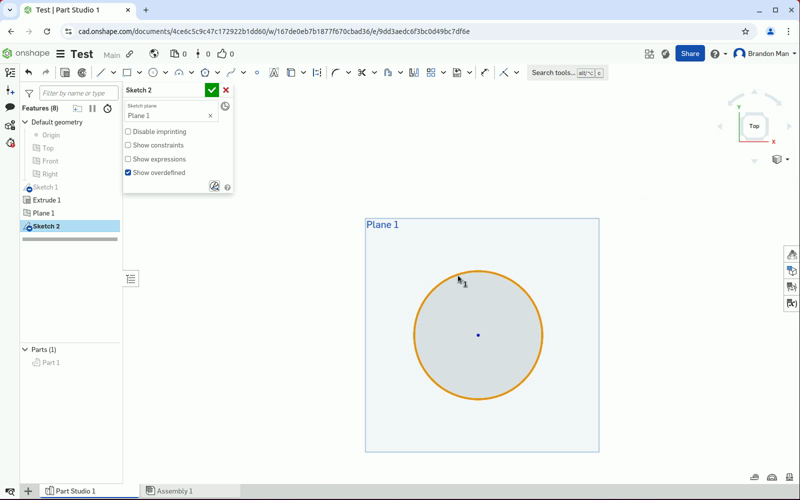
scroll(-6)
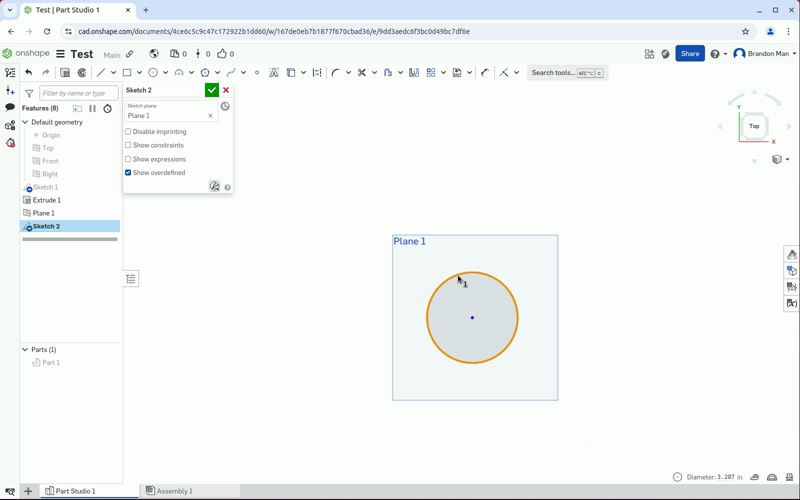
scroll(-6)
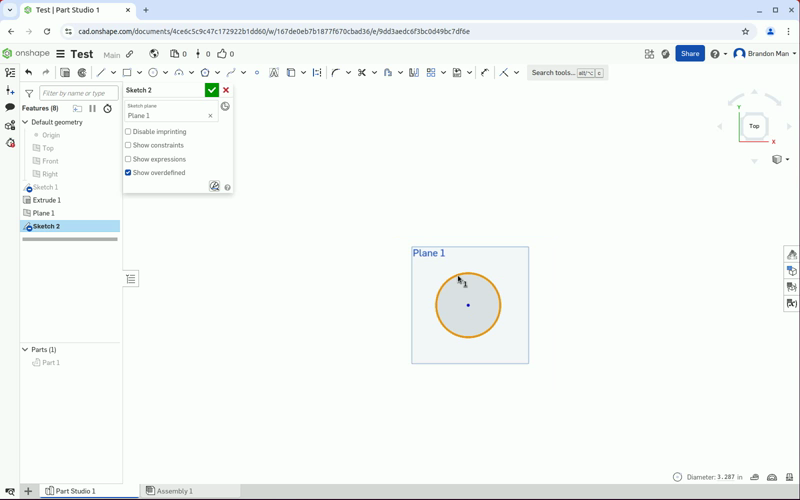
scroll(-6)
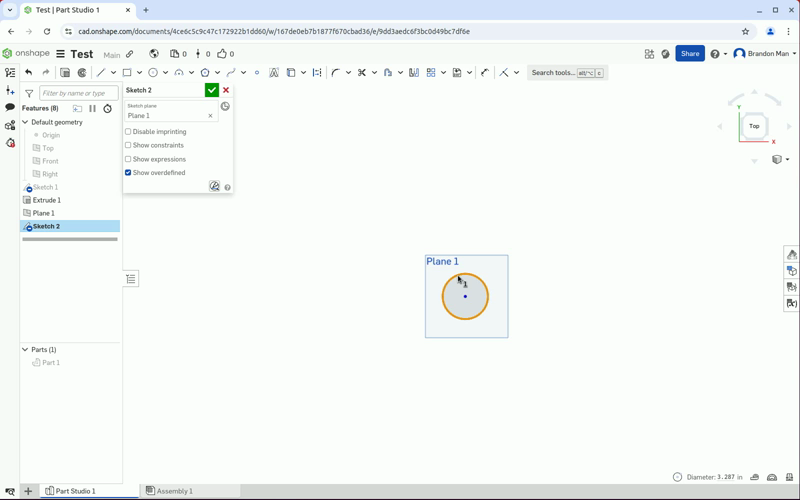
scroll(-6)
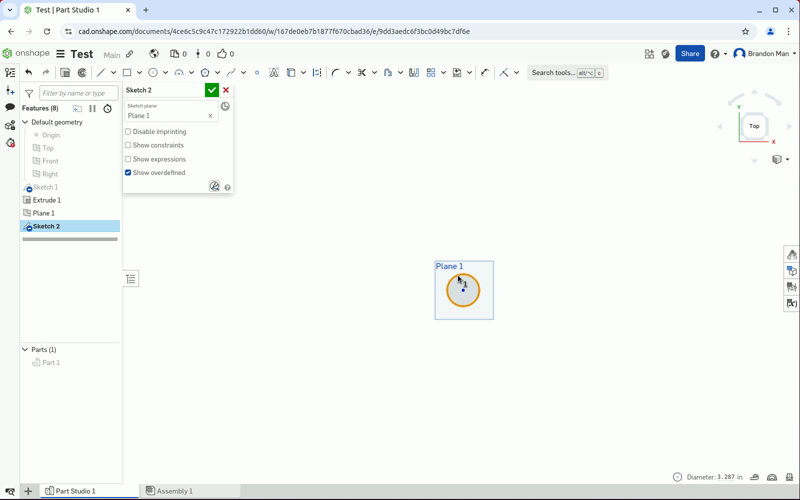
scroll(-6)
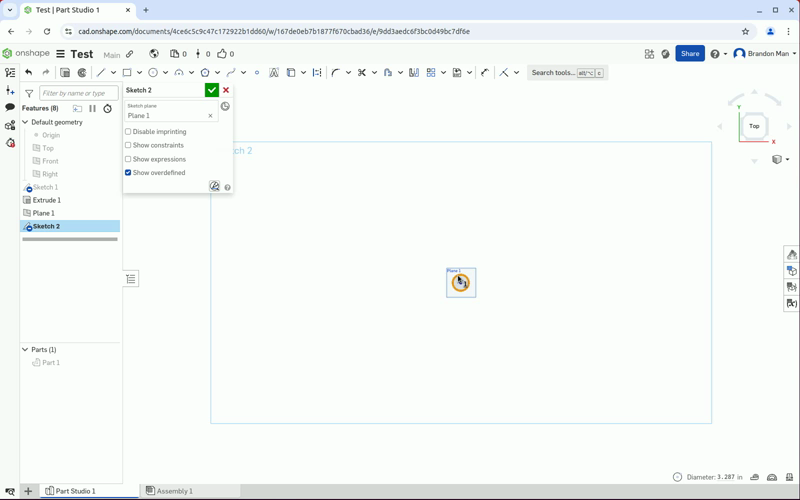
mouse_move(73, 352)
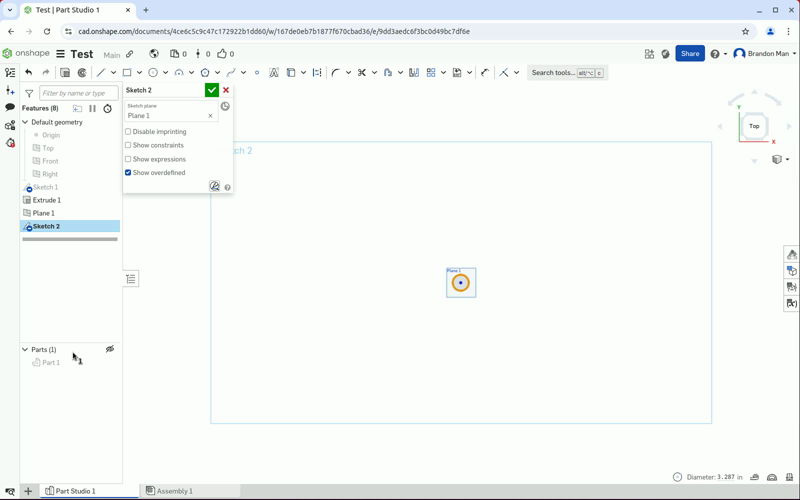
key(shift+y)
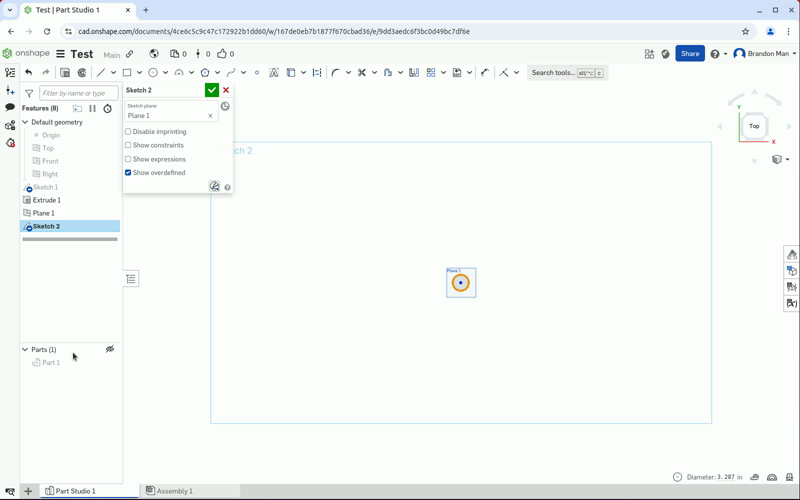
key(shift+e)
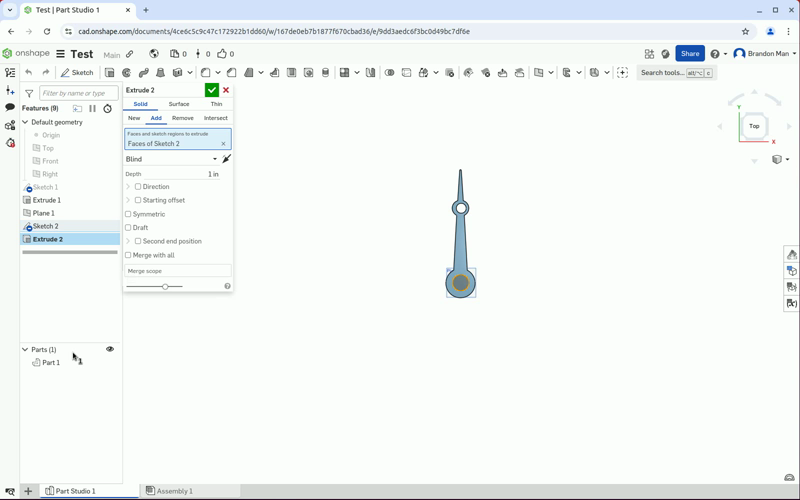
mouse_move(143, 106)
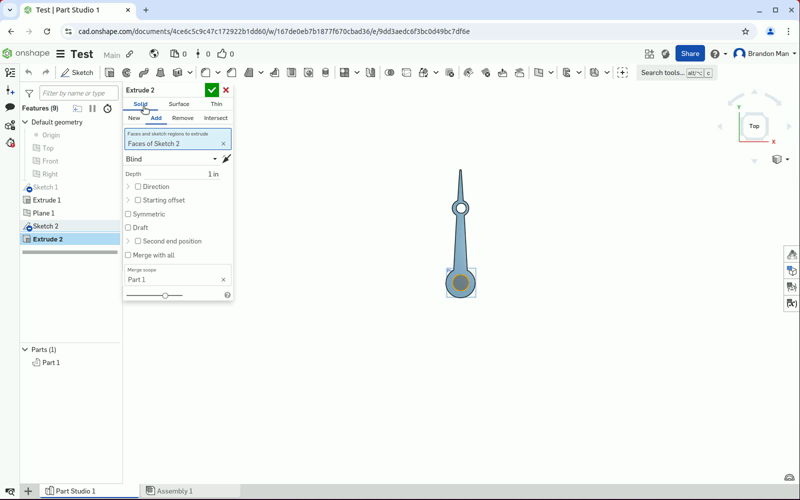
click(143, 106)
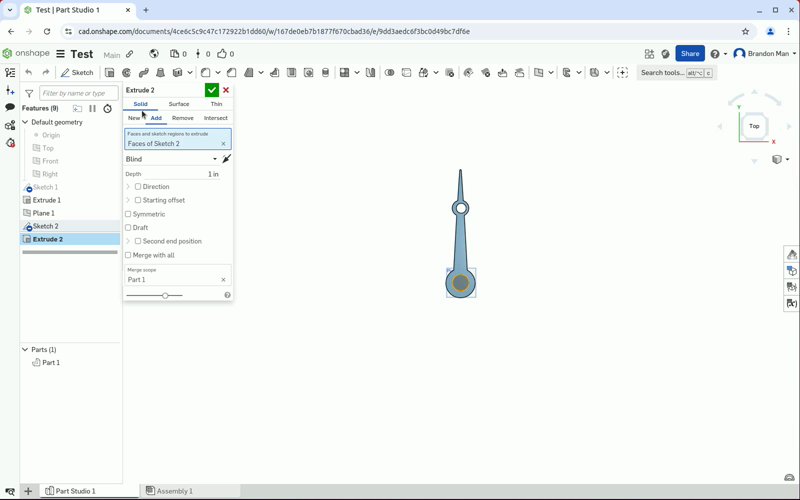
mouse_move(137, 120)
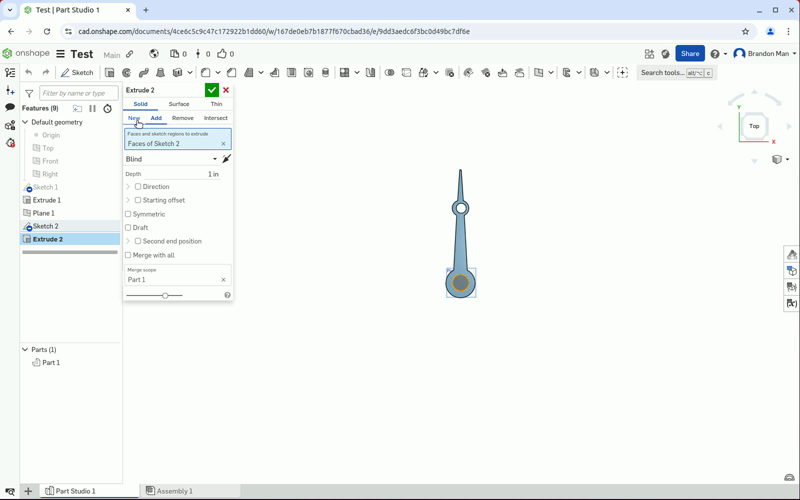
click(137, 120)
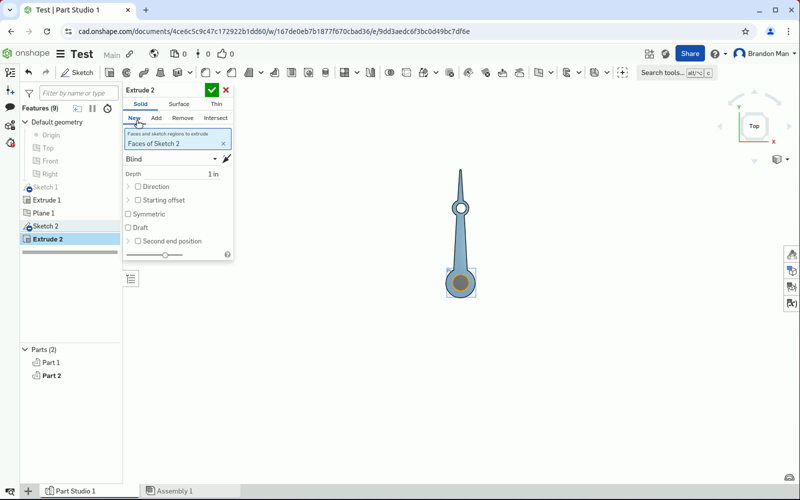
key(tab, 4)
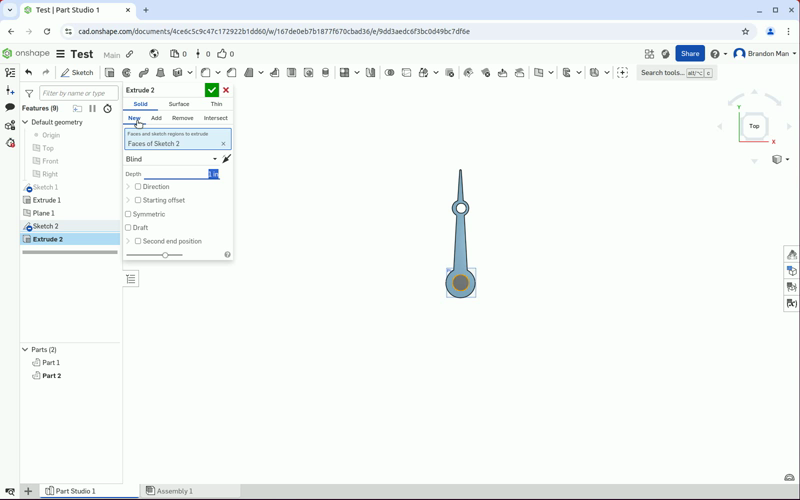
text(1.926)
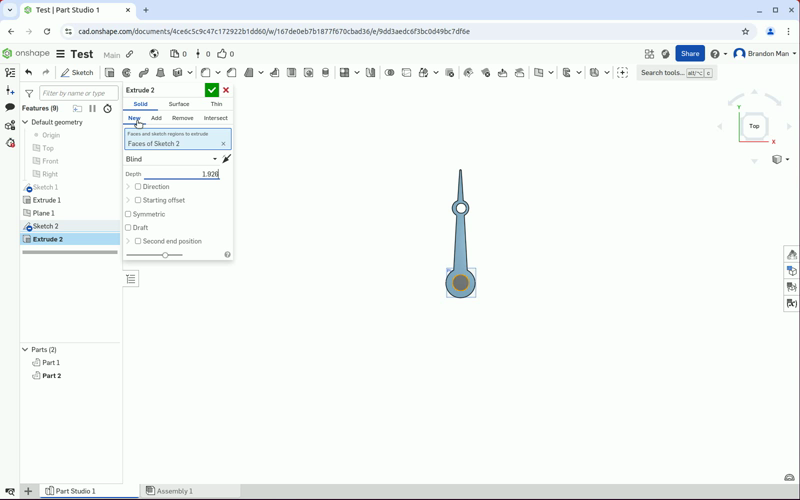
key(enter)
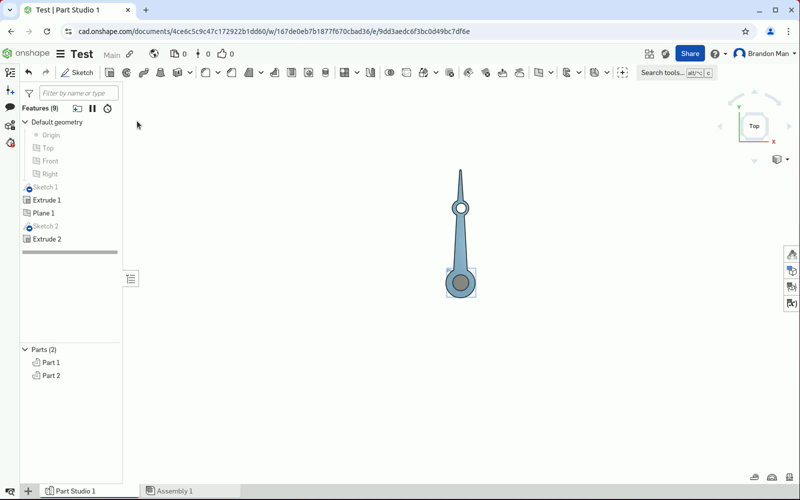
key(shift+h)
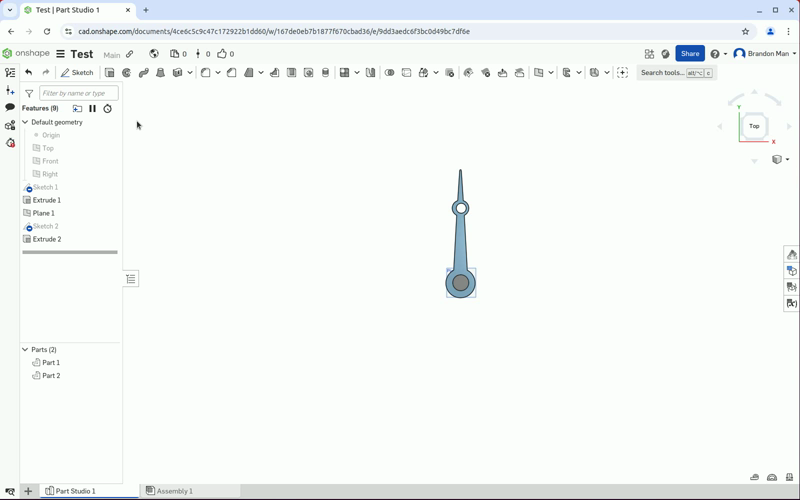
key(shift+h)
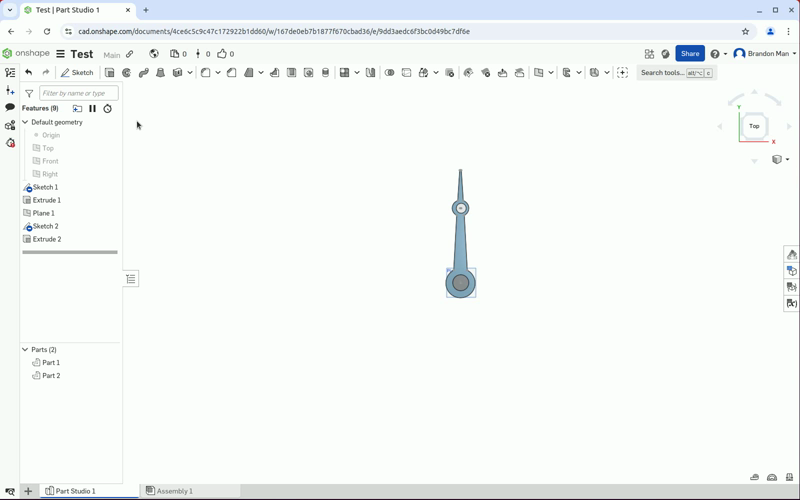
key(shift+7)
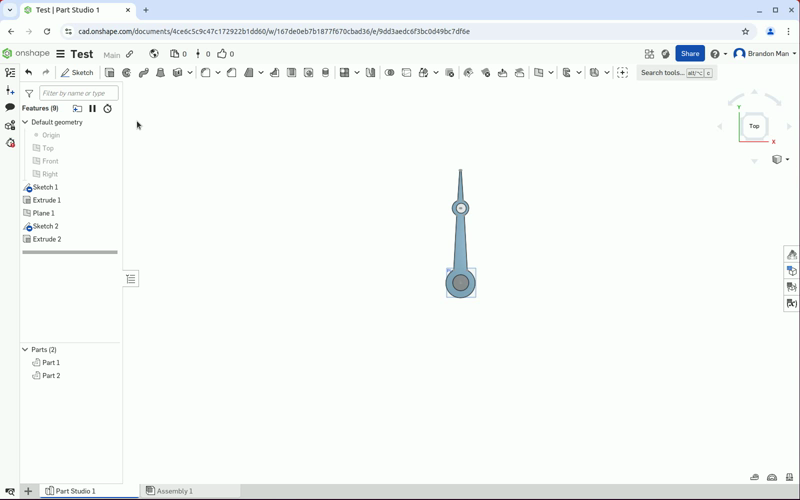
key(up, 3)
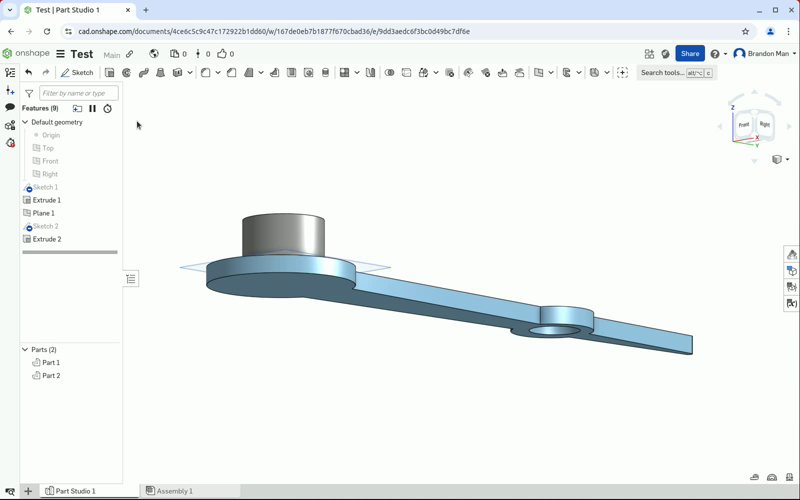
key(left, 3)
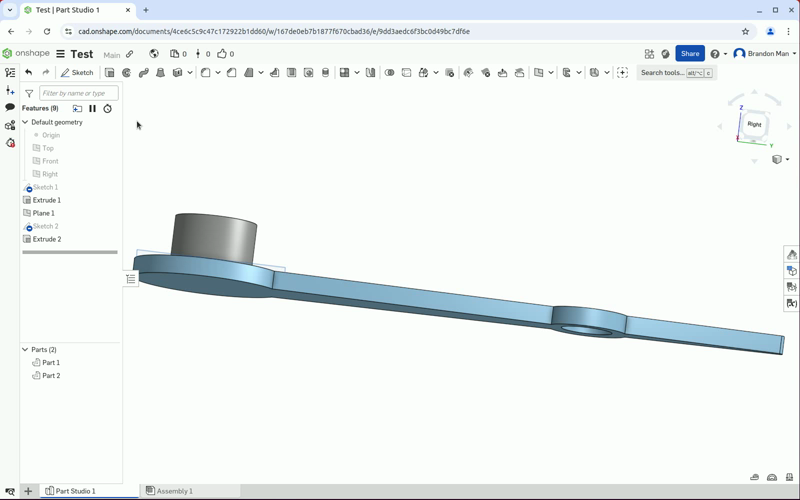
key(right, 3)
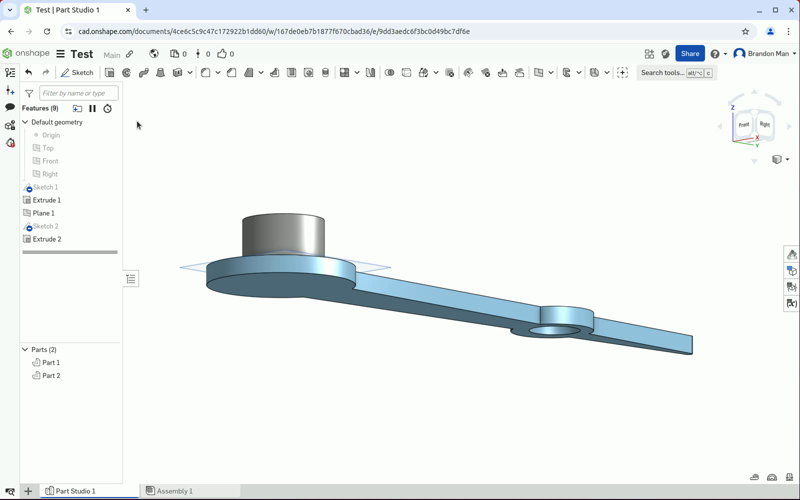
key(down, 3)
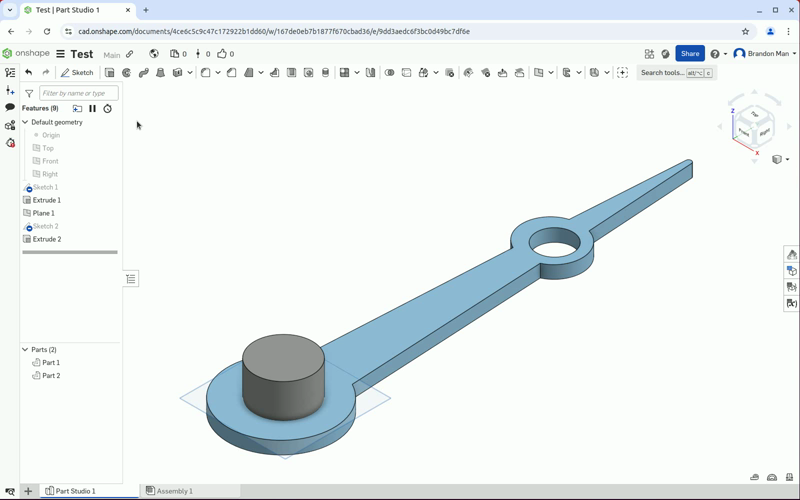
mouse_move(73, 189)
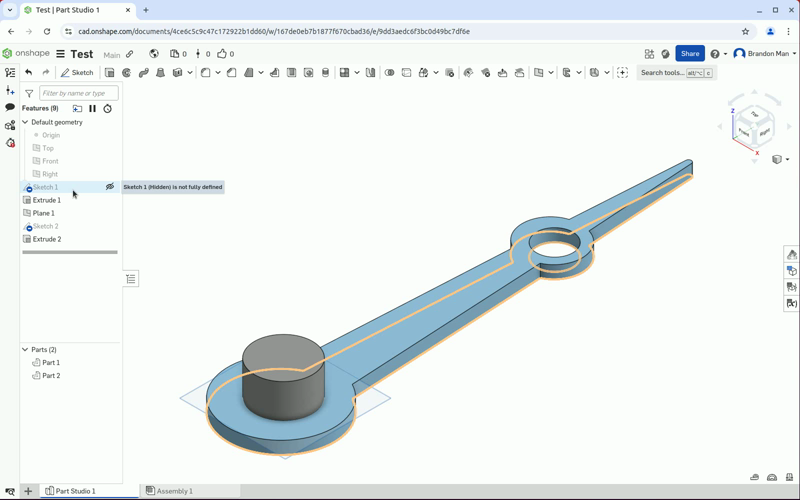
click(73, 189)